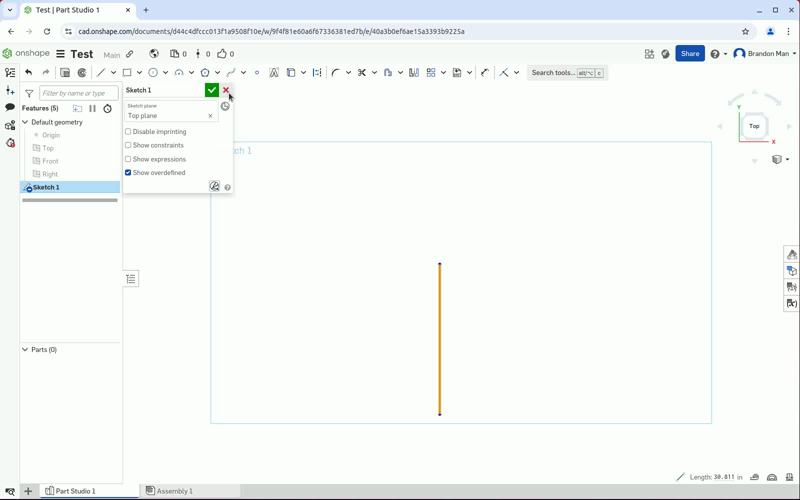
key(shift+h)
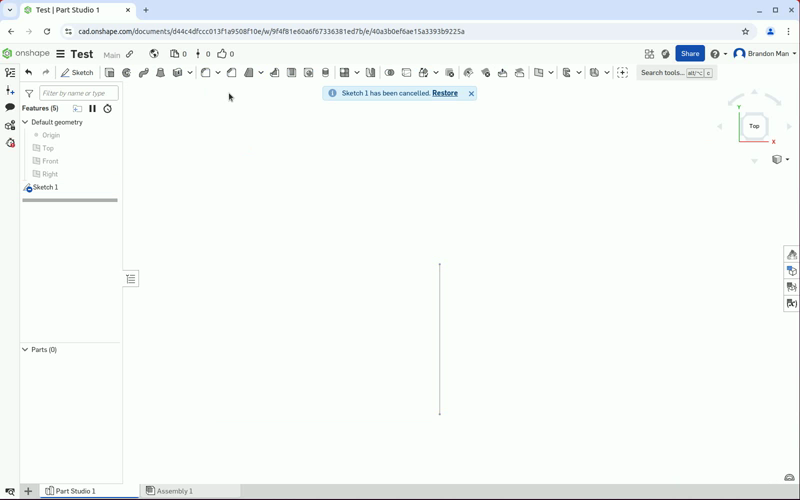
key(shift+s)
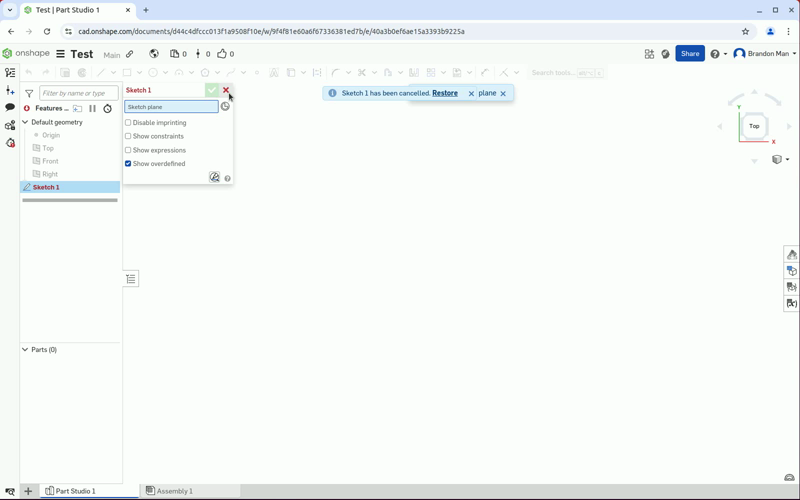
mouse_move(73, 150)
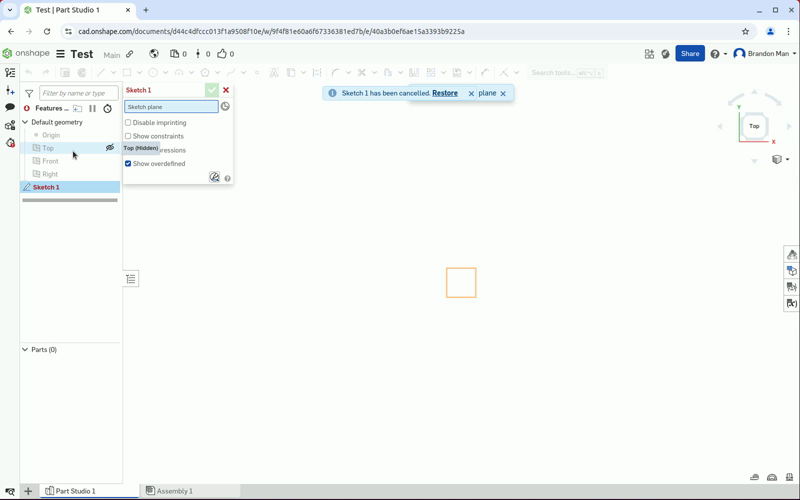
click(73, 150)
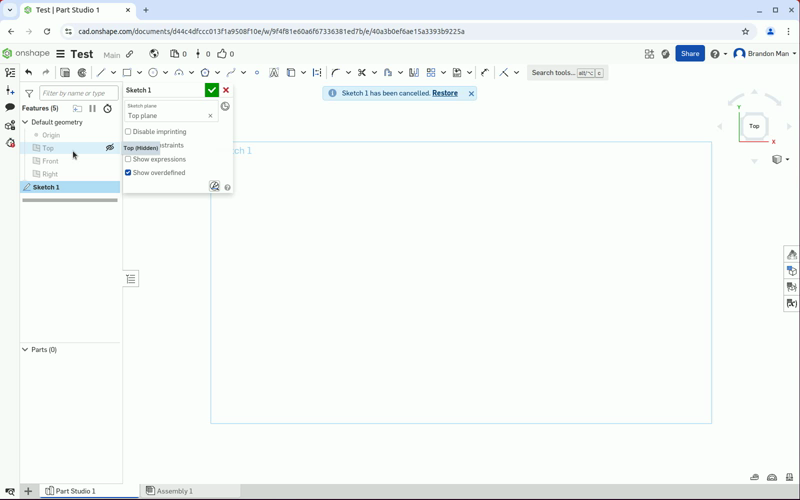
mouse_move(73, 352)
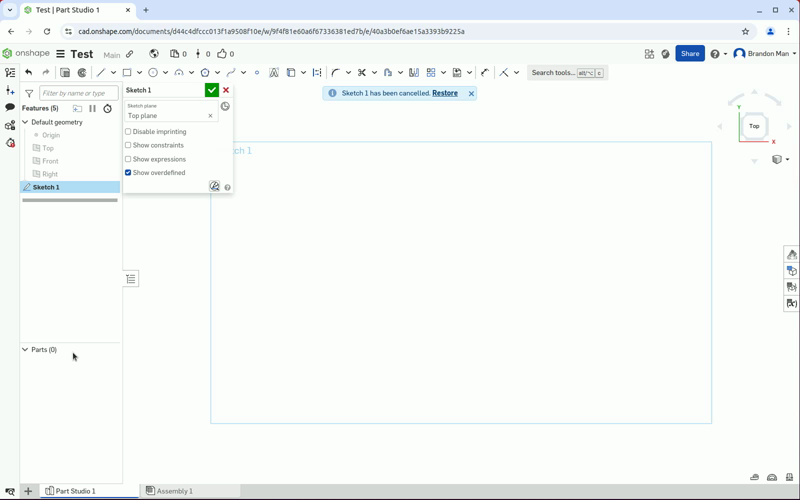
key(y)
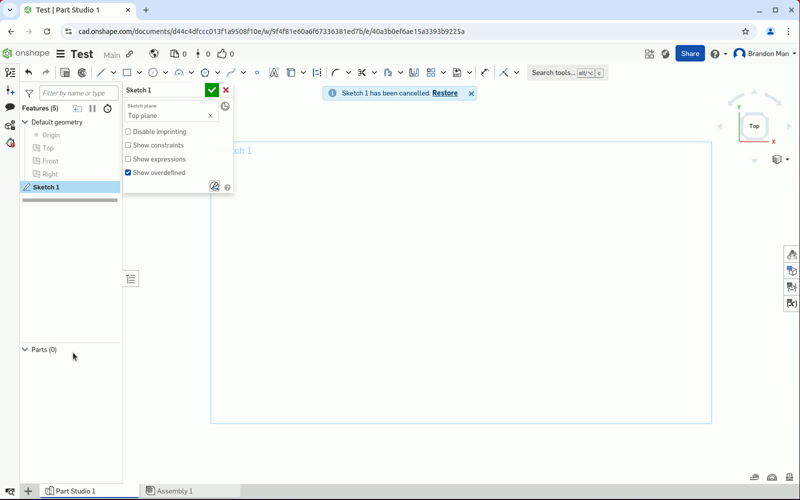
key(l)
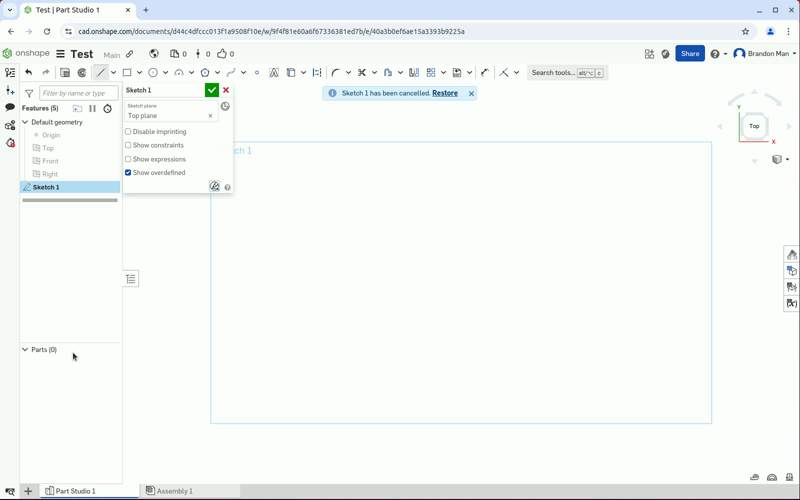
key_down(shift)
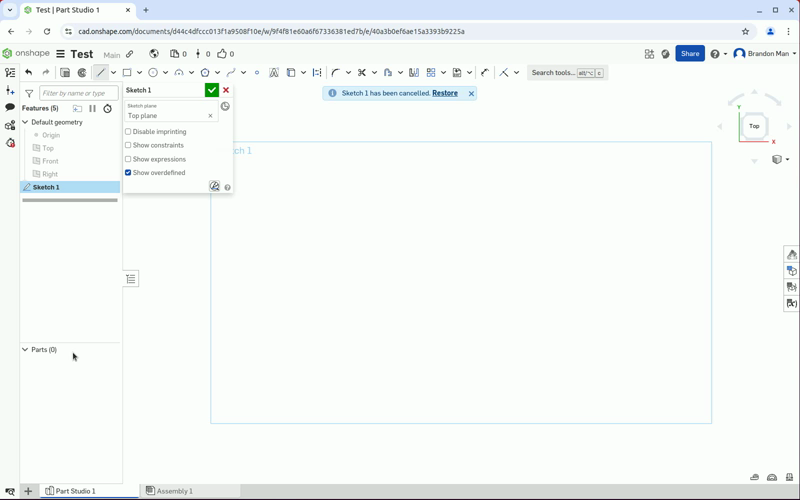
mouse_move(437, 297)
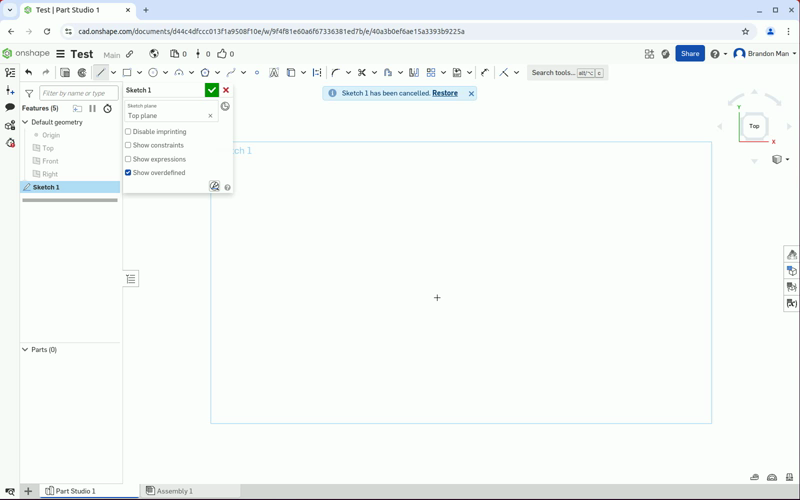
click(437, 297)
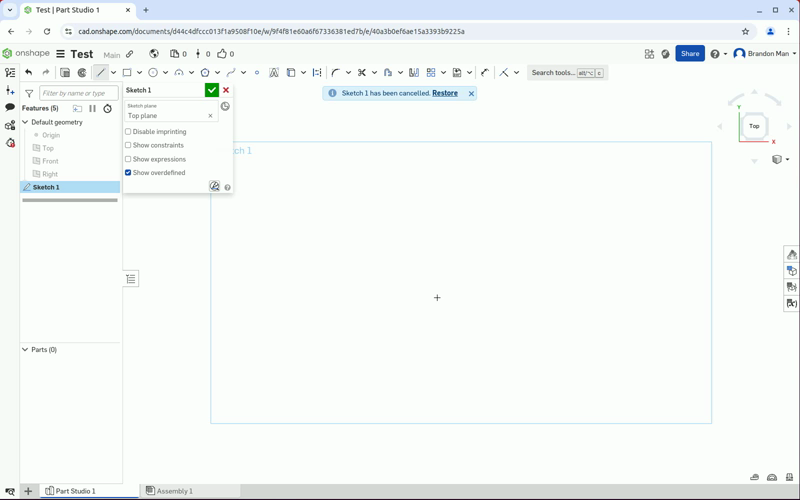
key_up(shift)
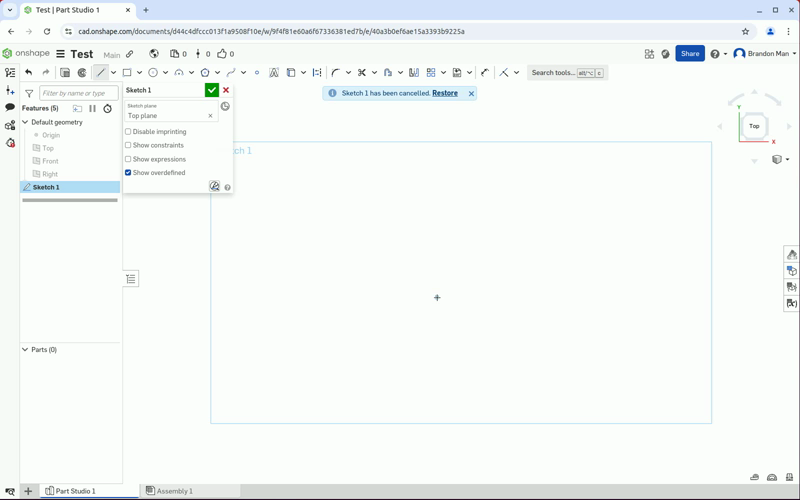
key_down(shift)
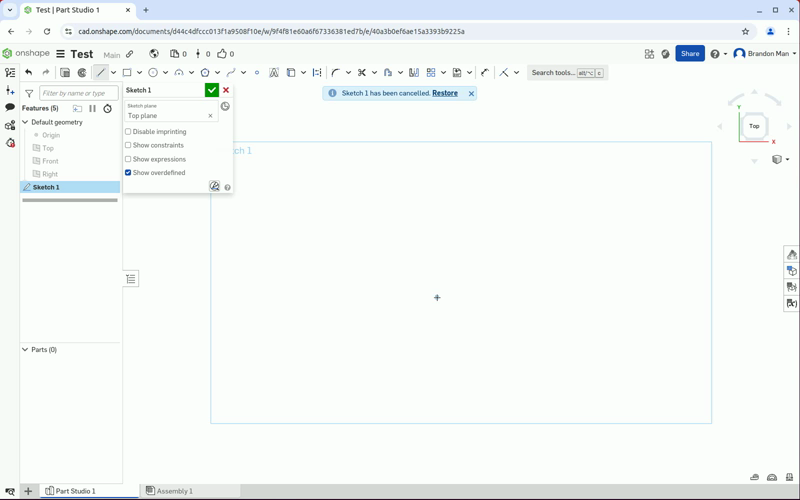
mouse_move(467, 297)
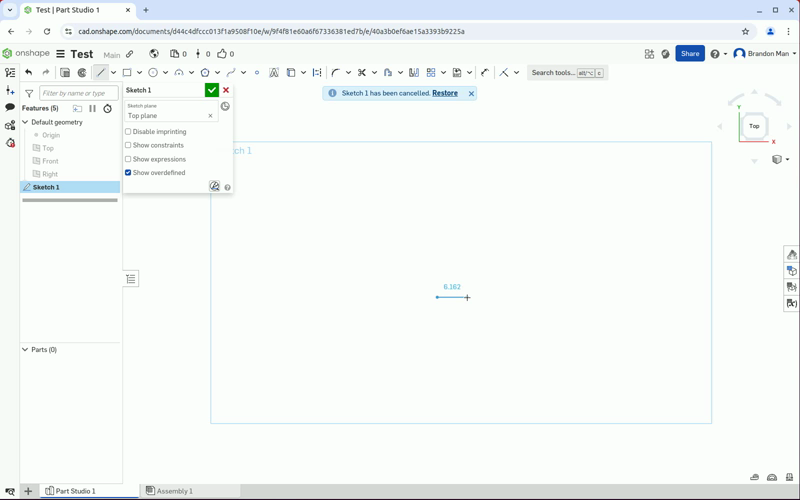
mouse_move(461, 310)
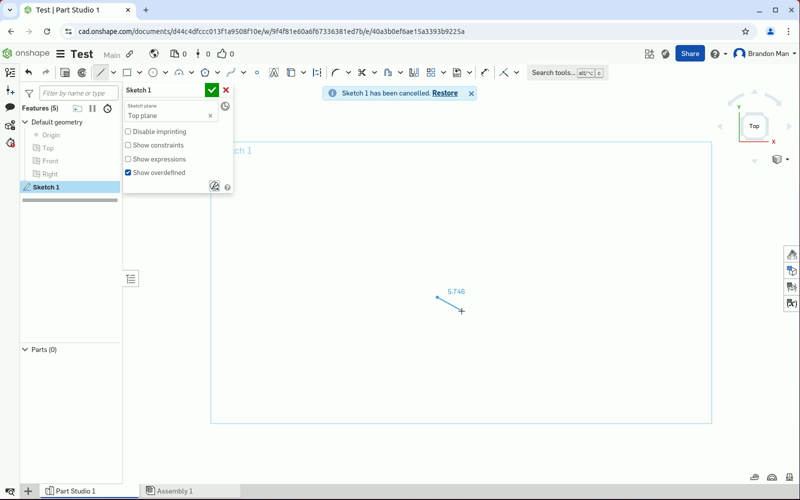
click(461, 310)
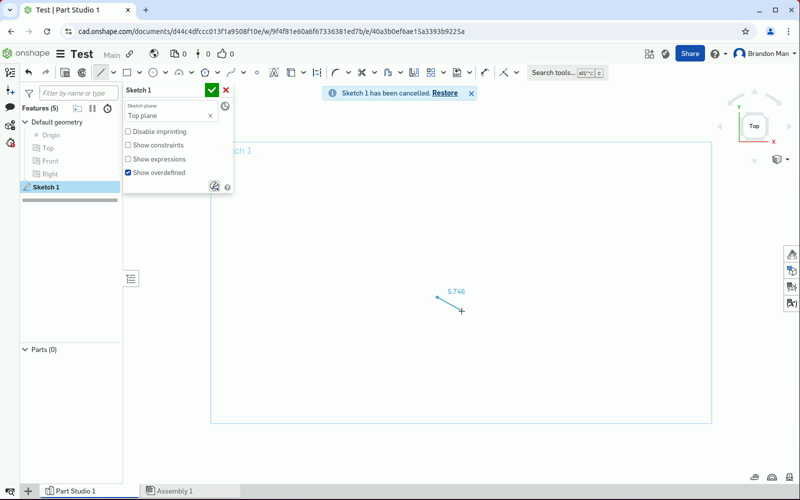
key_up(shift)
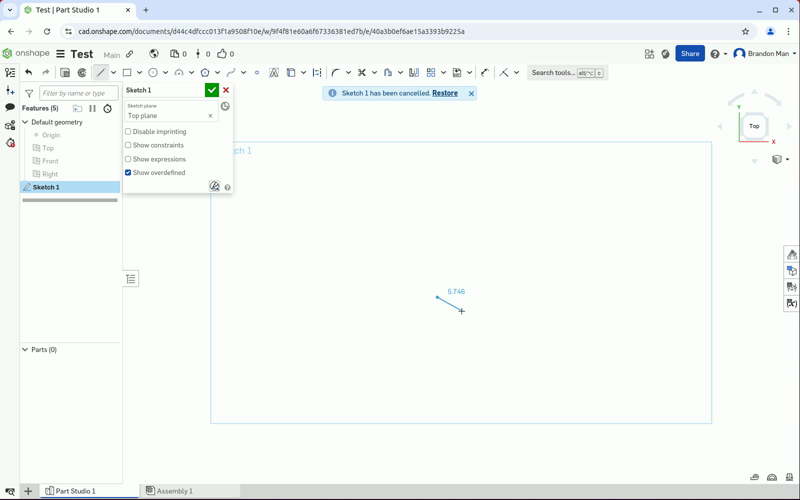
key_down(shift)
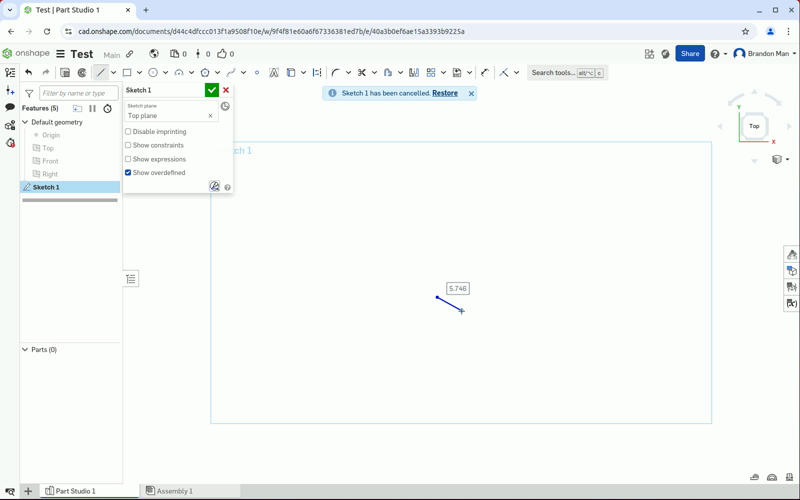
mouse_move(492, 310)
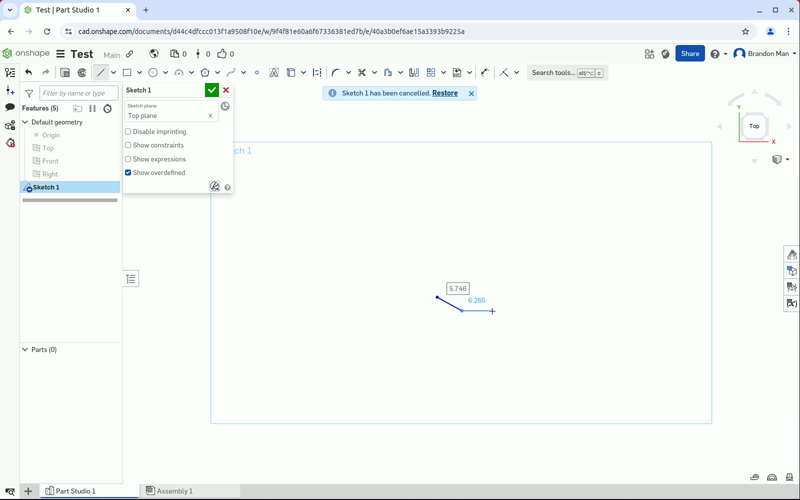
mouse_move(486, 297)
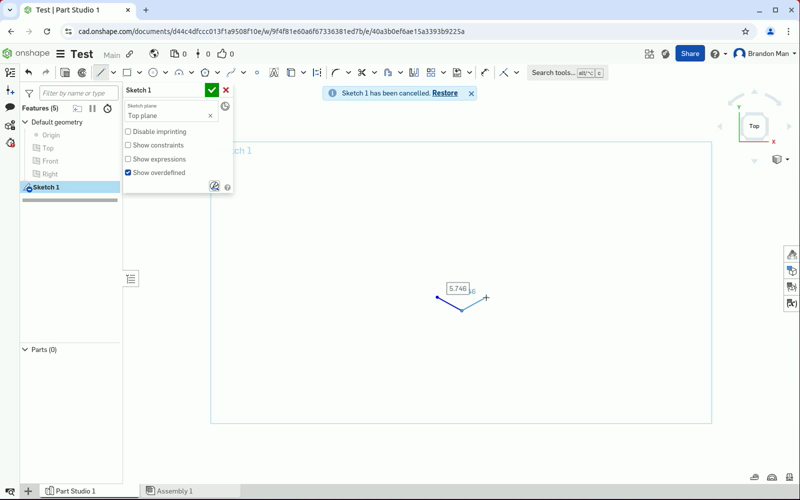
click(486, 297)
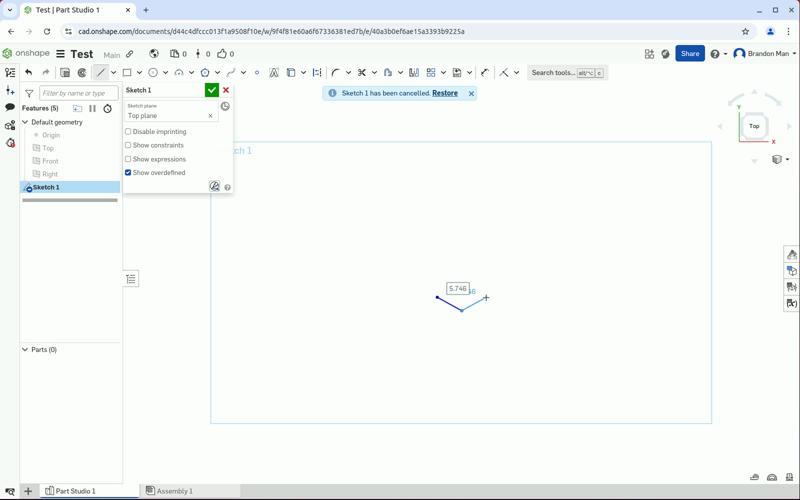
key_up(shift)
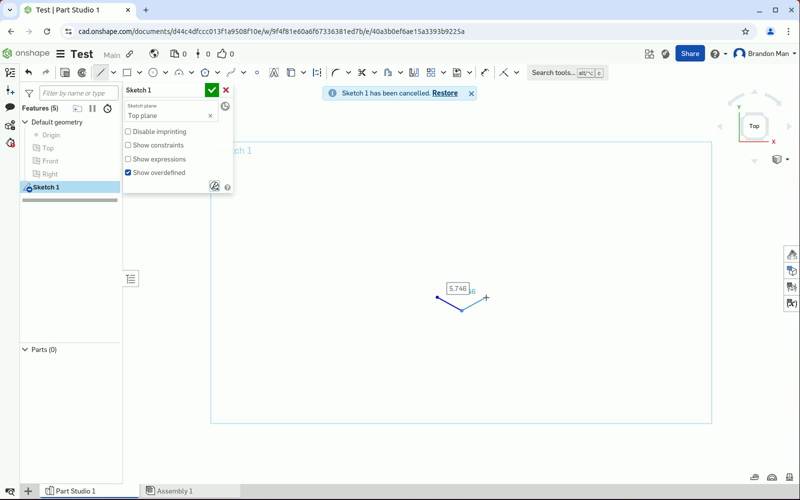
key_down(shift)
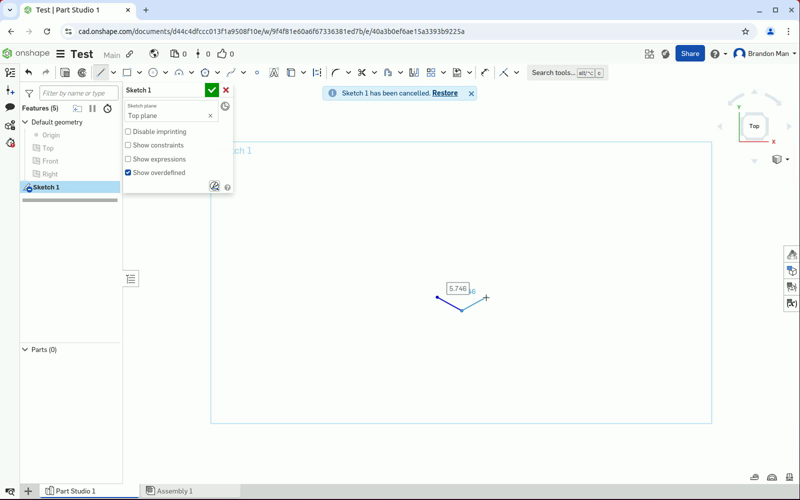
mouse_move(516, 297)
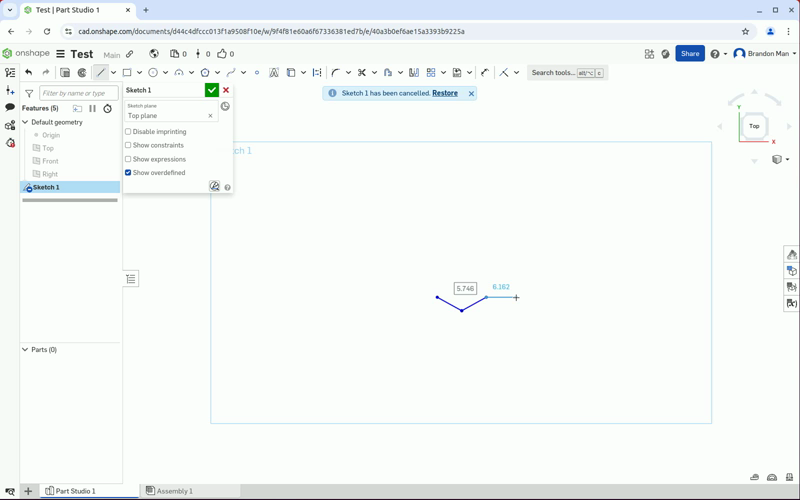
mouse_move(486, 268)
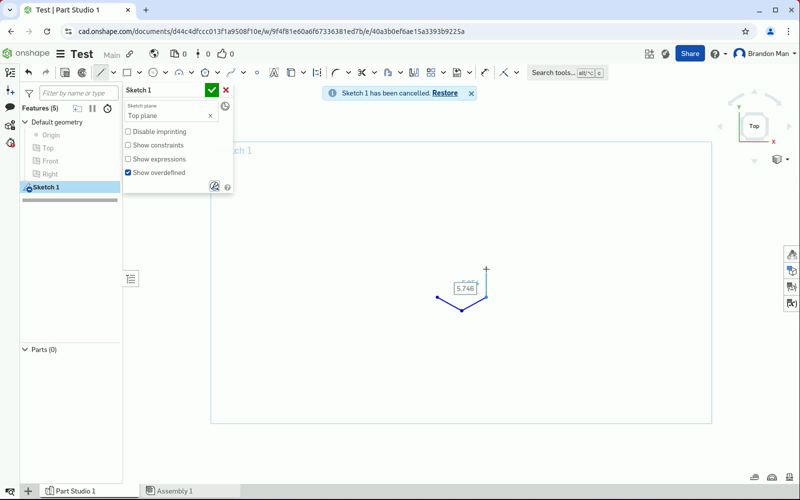
click(486, 268)
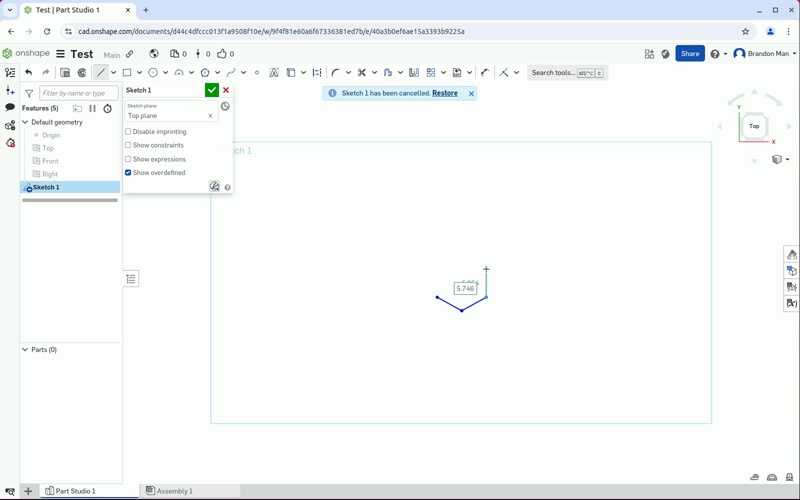
key_up(shift)
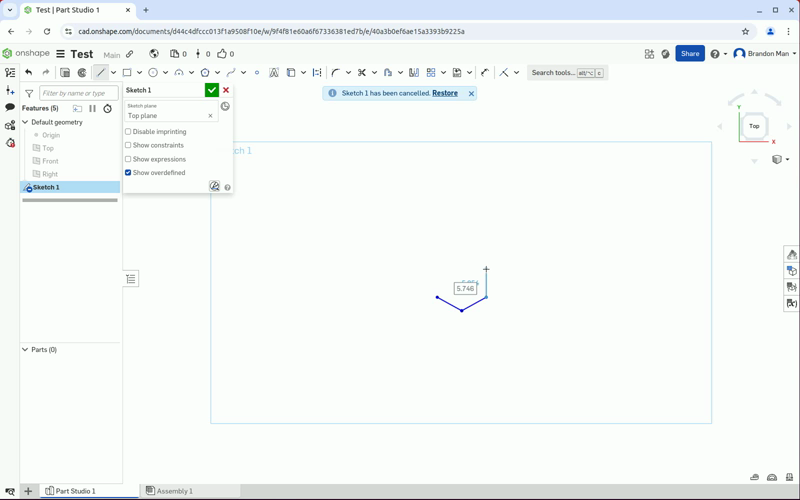
key_down(shift)
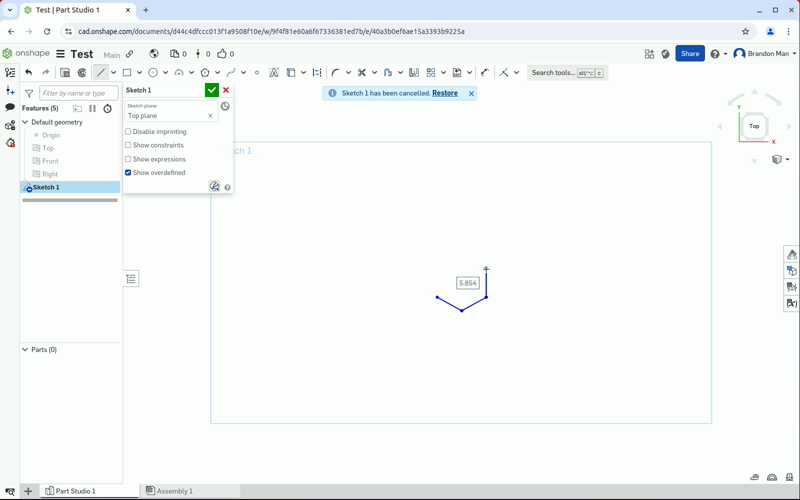
mouse_move(516, 268)
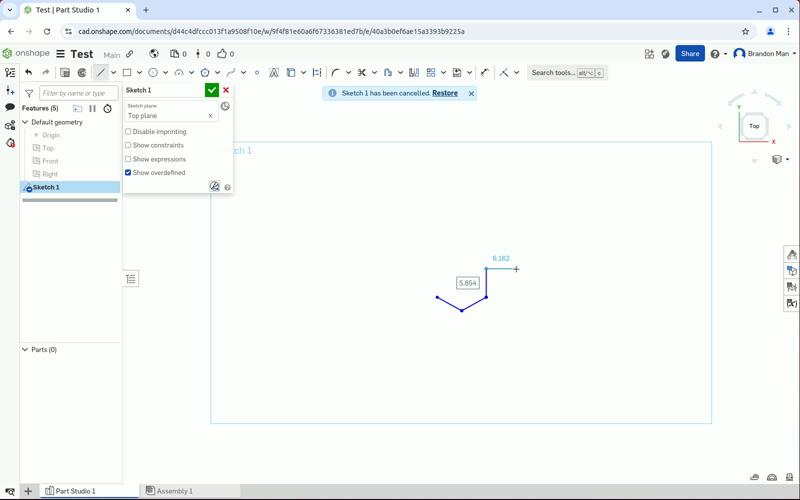
mouse_move(461, 255)
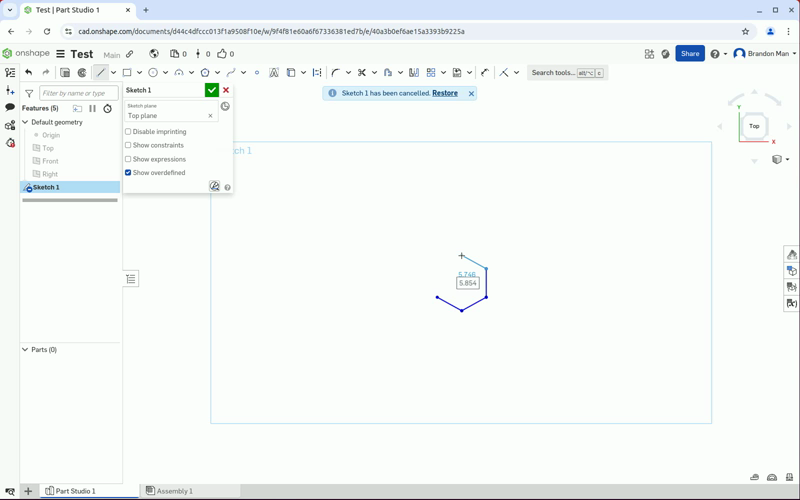
click(461, 255)
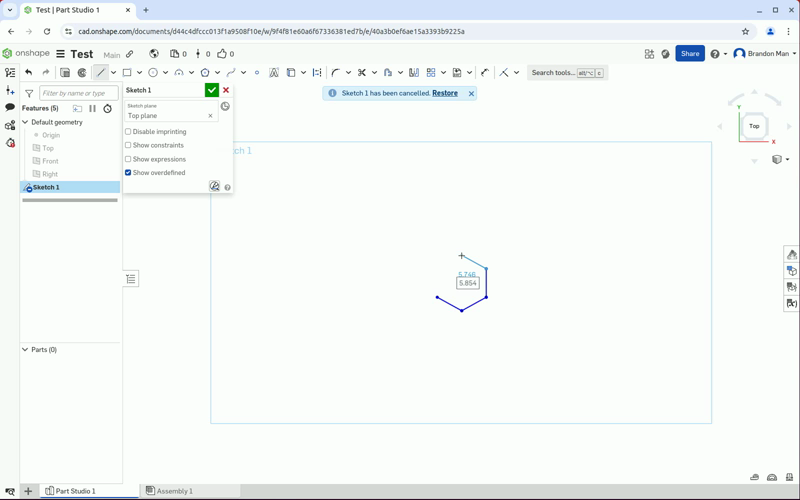
key_up(shift)
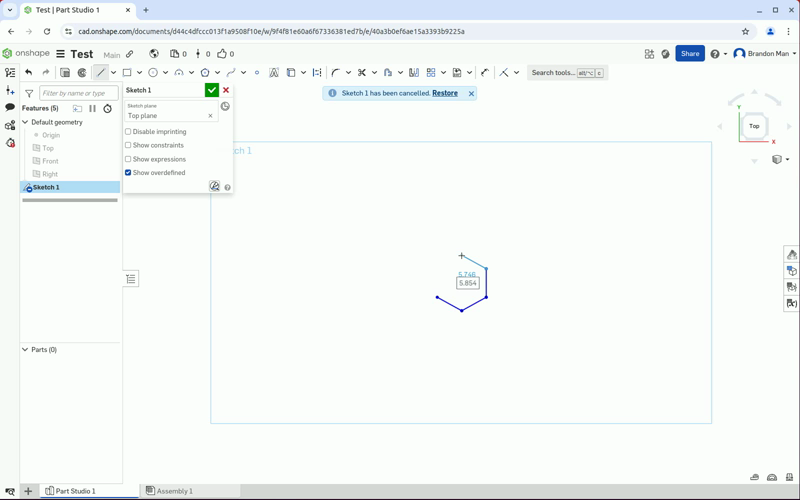
key_down(shift)
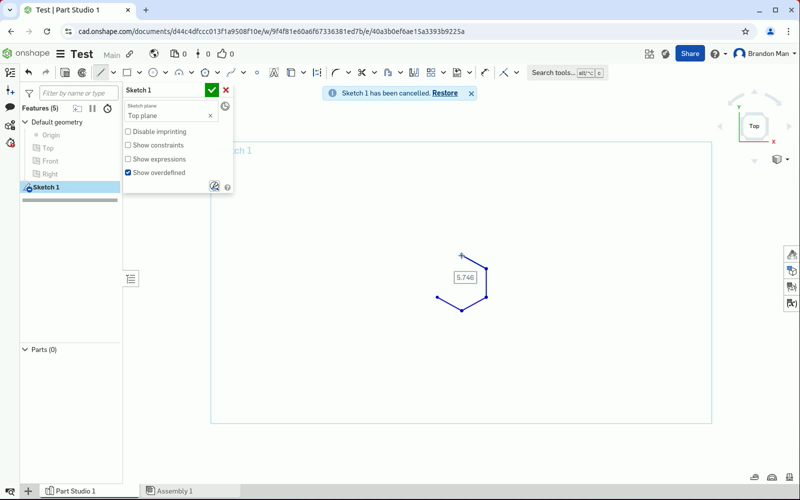
mouse_move(492, 255)
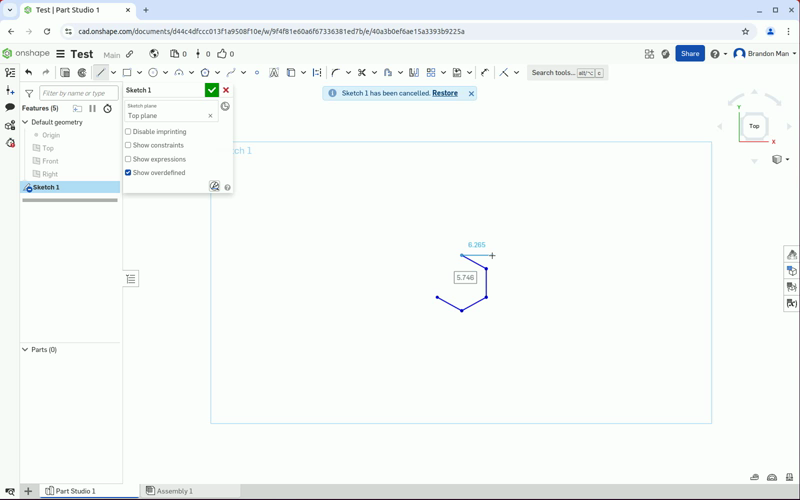
mouse_move(437, 268)
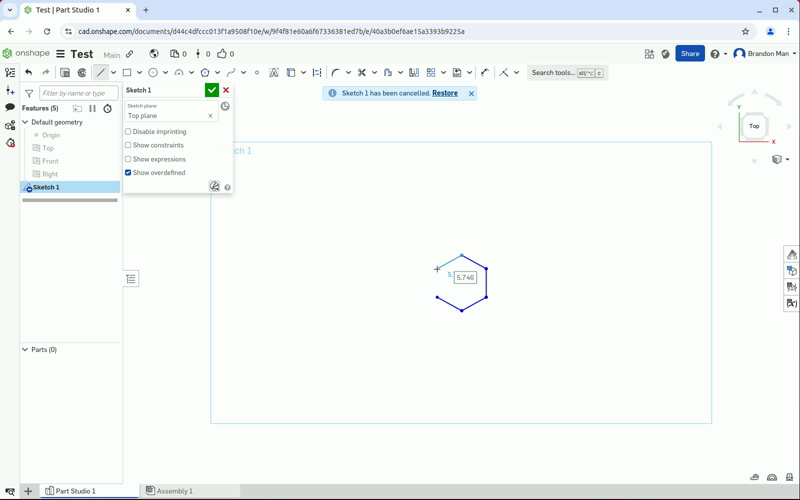
click(437, 268)
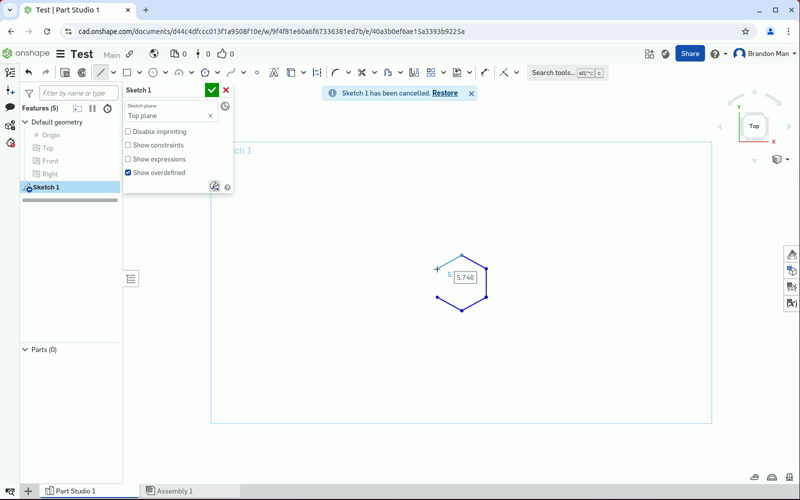
key_up(shift)
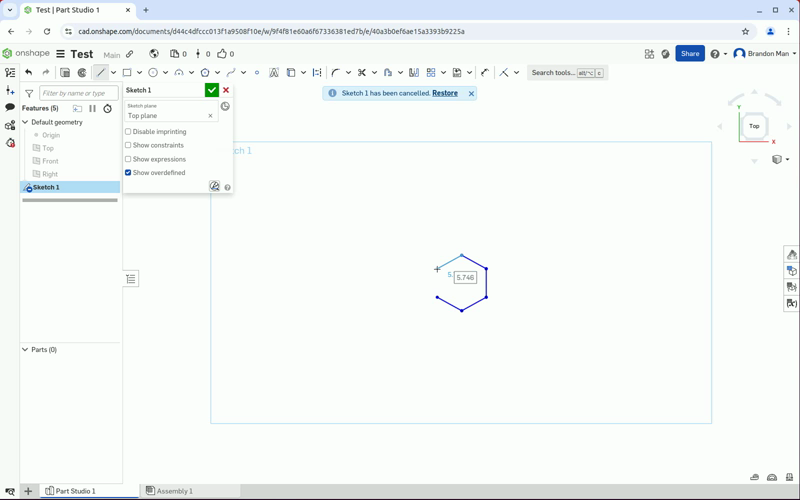
mouse_move(467, 268)
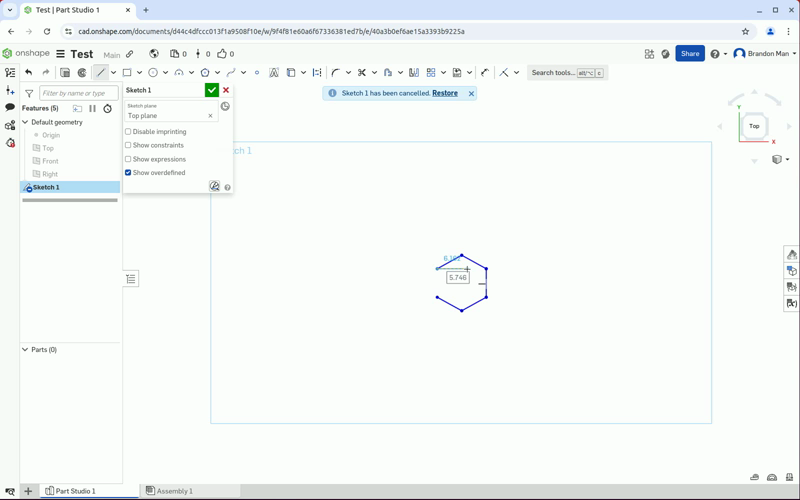
key_down(shift)
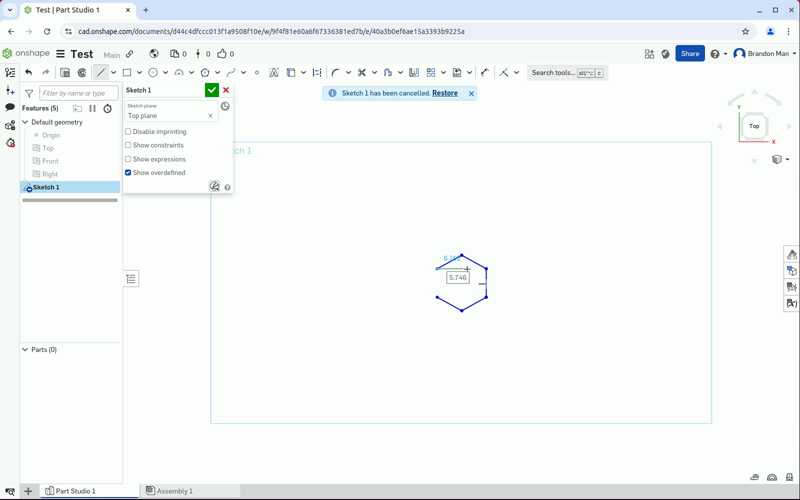
mouse_move(437, 297)
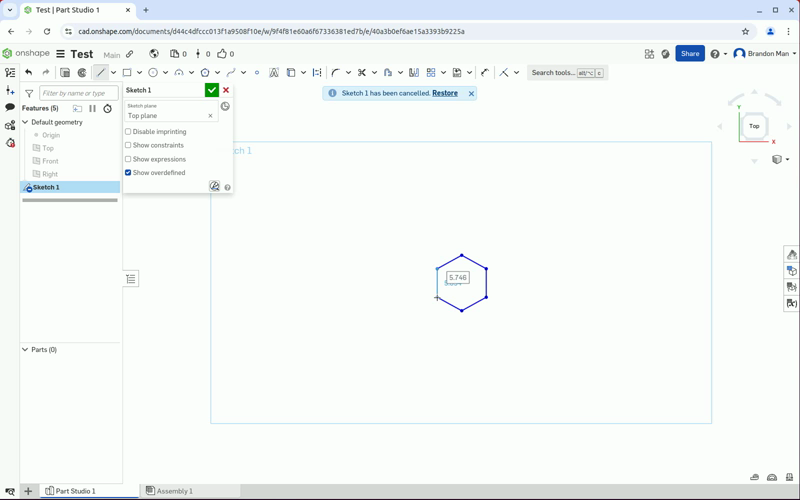
key_up(shift)
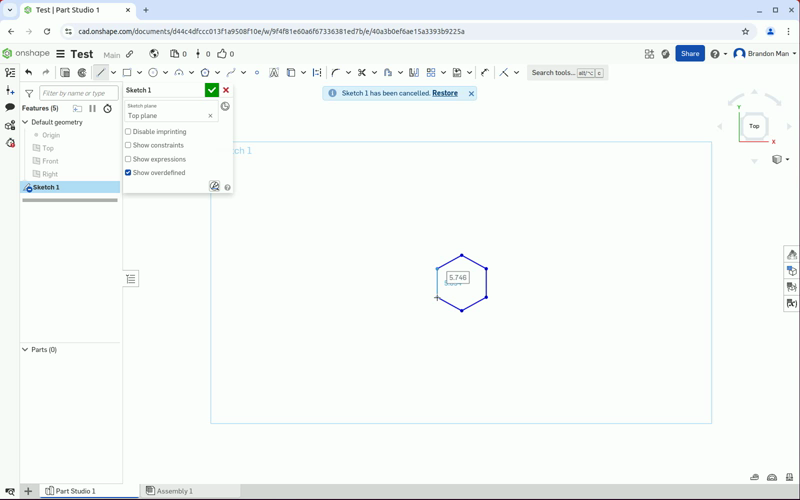
click(437, 297)
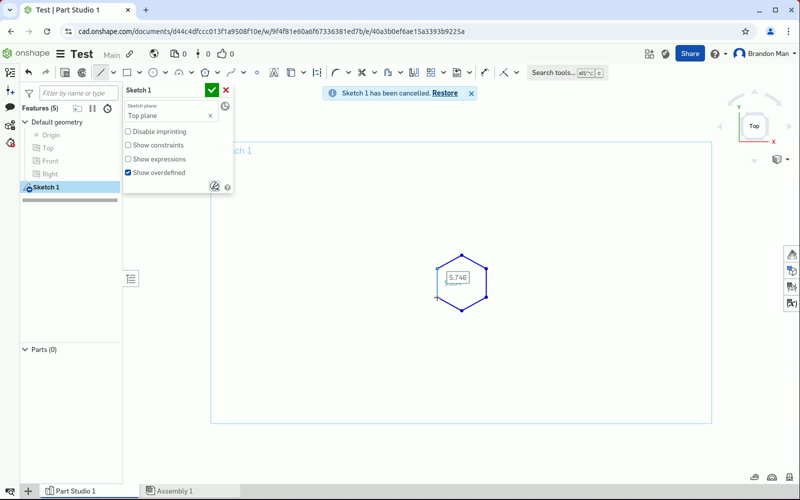
key(esc)
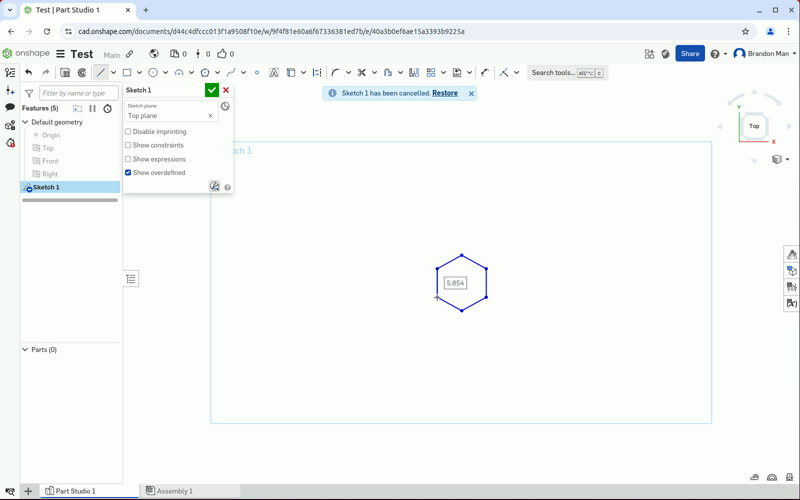
key(c)
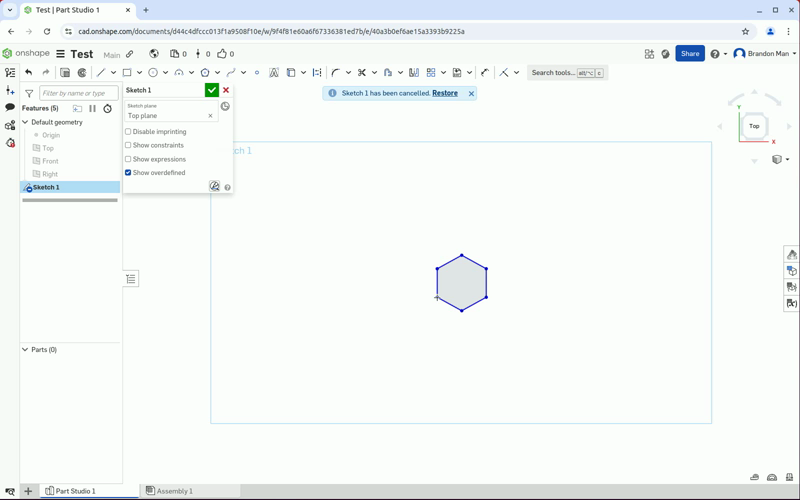
key_down(shift)
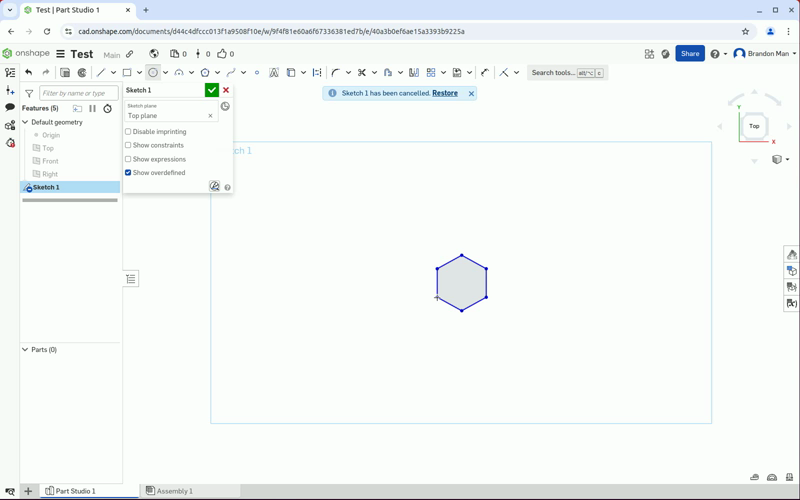
mouse_move(461, 283)
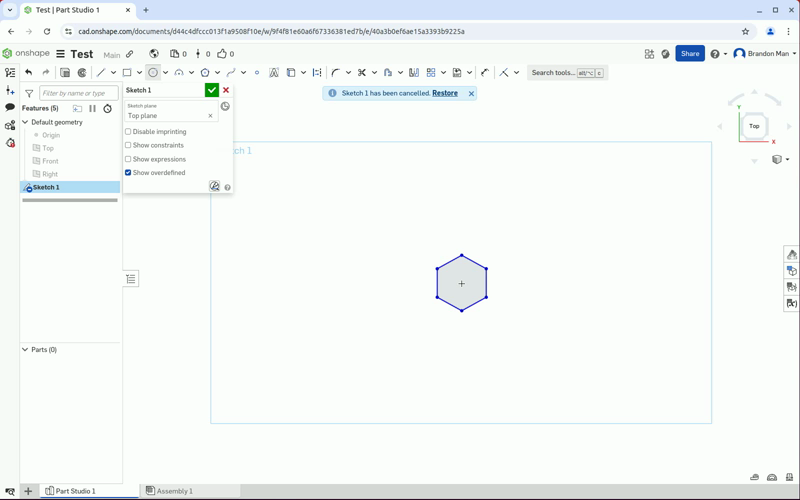
click(461, 283)
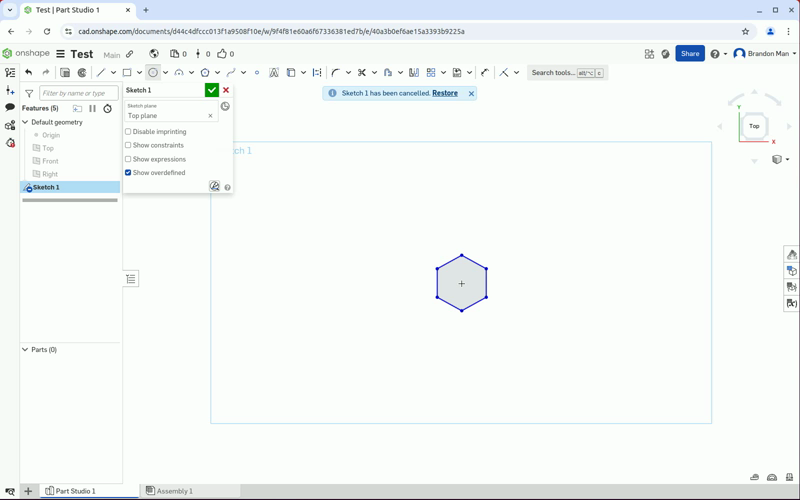
key_up(shift)
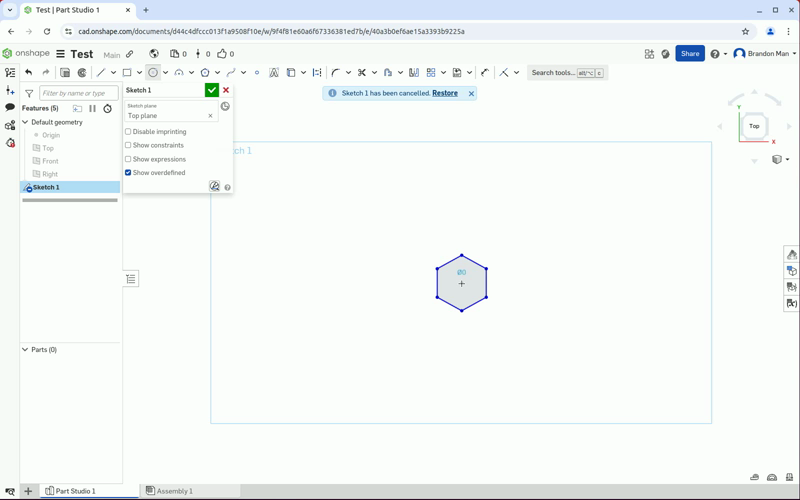
mouse_move(475, 283)
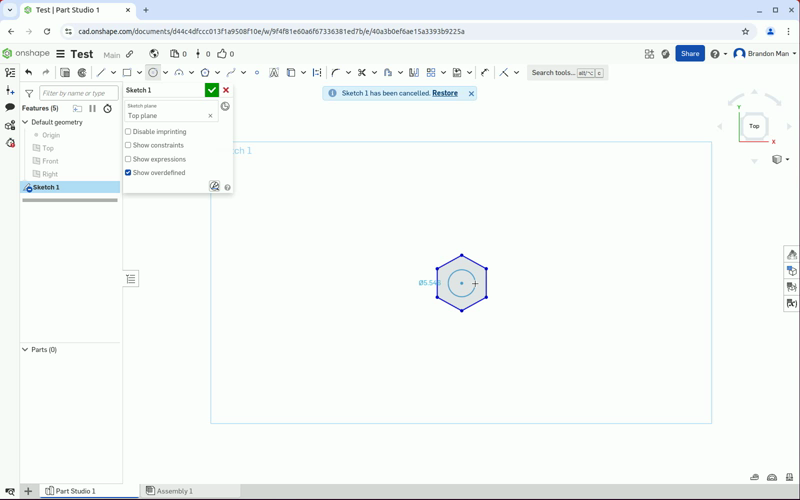
click(475, 283)
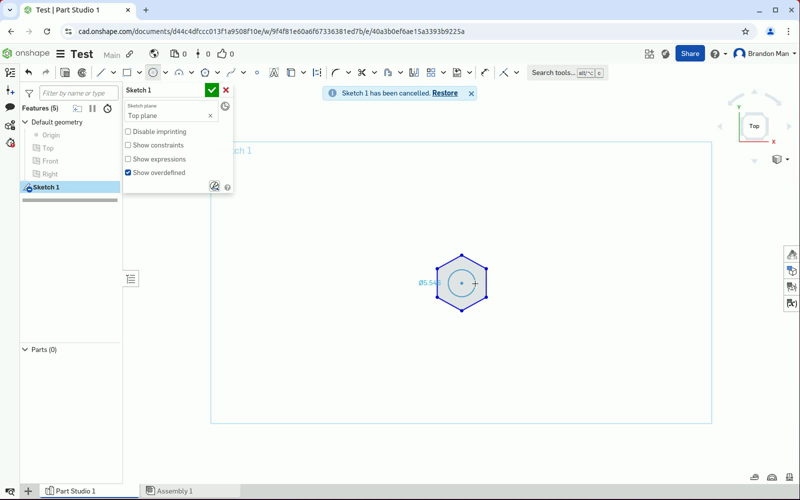
key(esc)
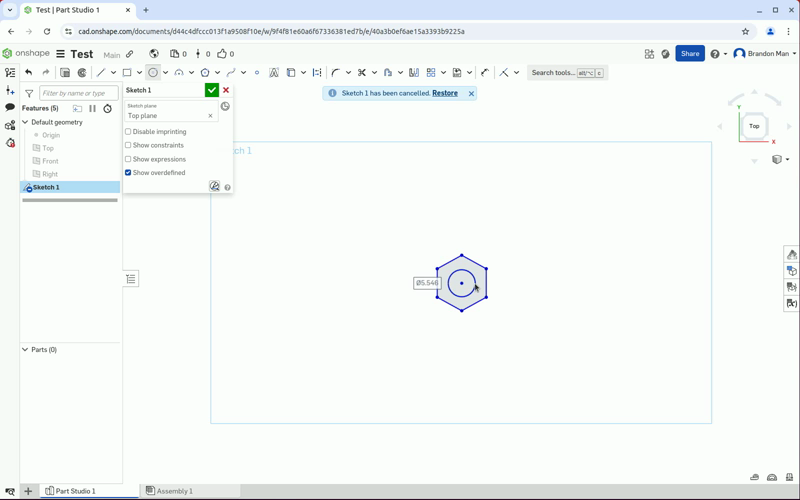
mouse_move(444, 289)
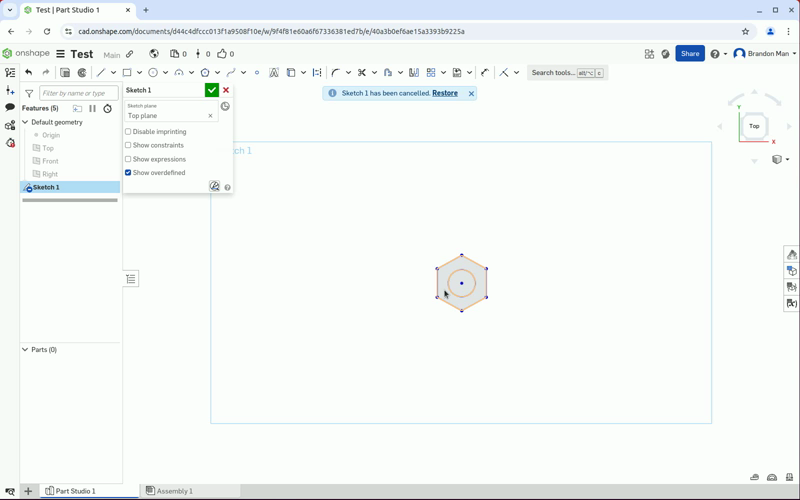
scroll(6)
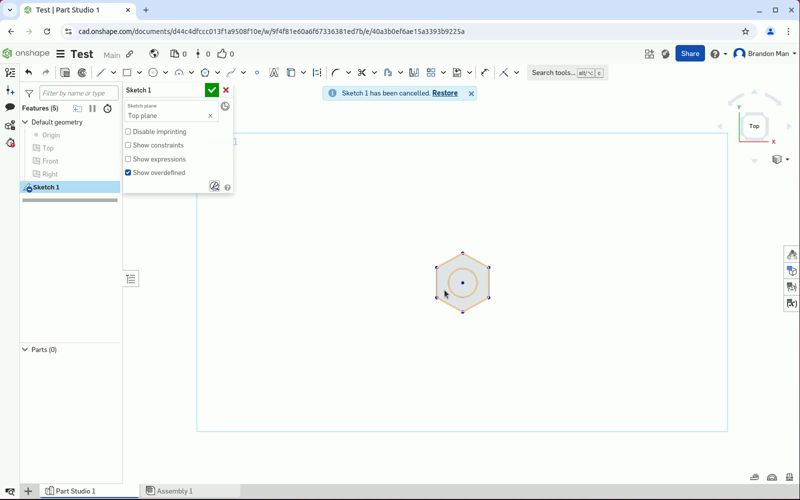
scroll(6)
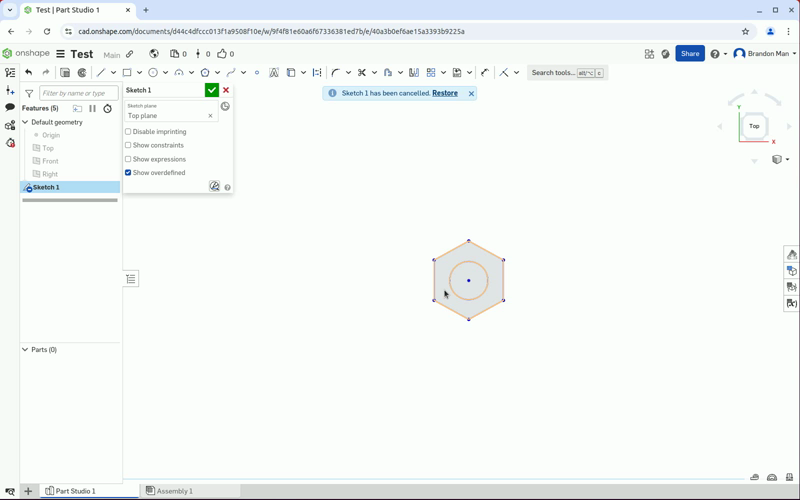
scroll(6)
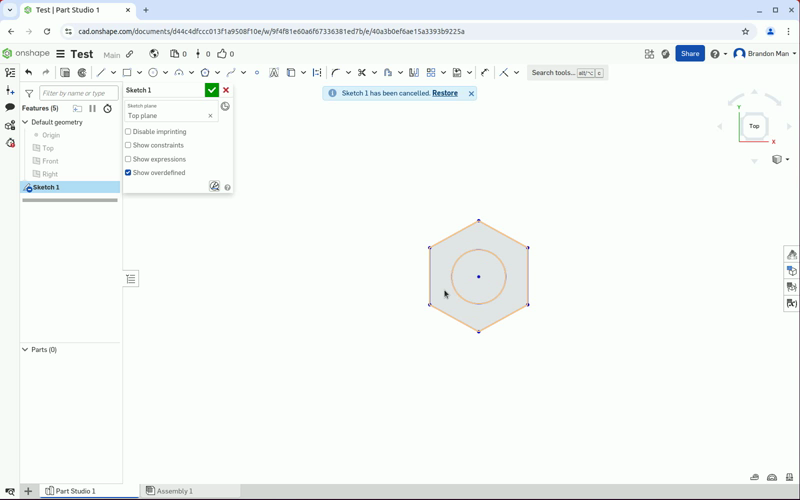
scroll(6)
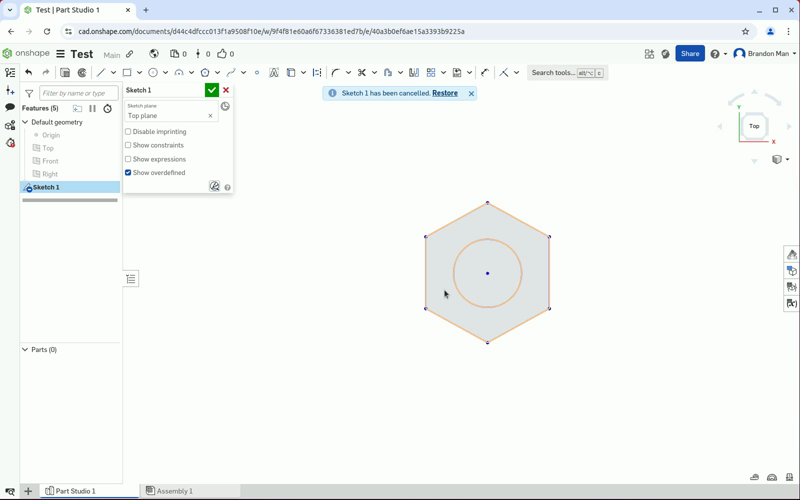
scroll(6)
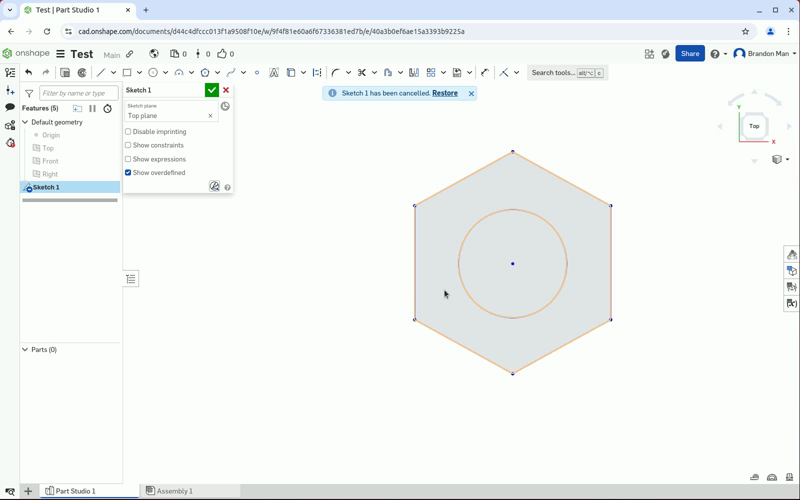
scroll(6)
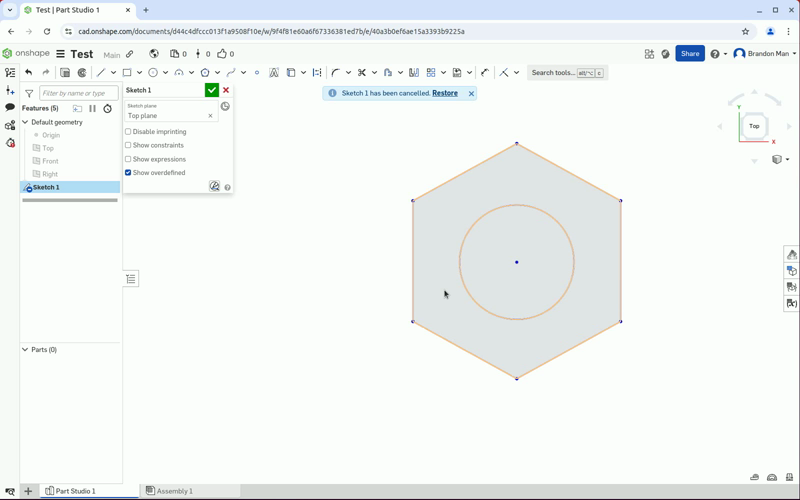
scroll(6)
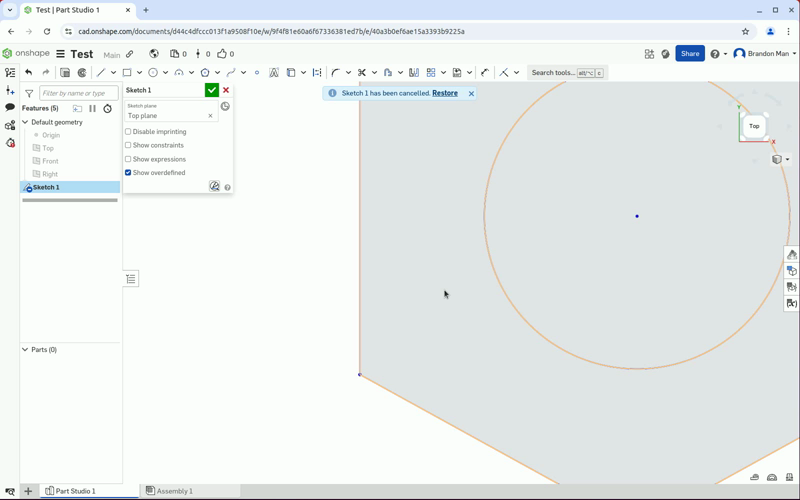
click(444, 289)
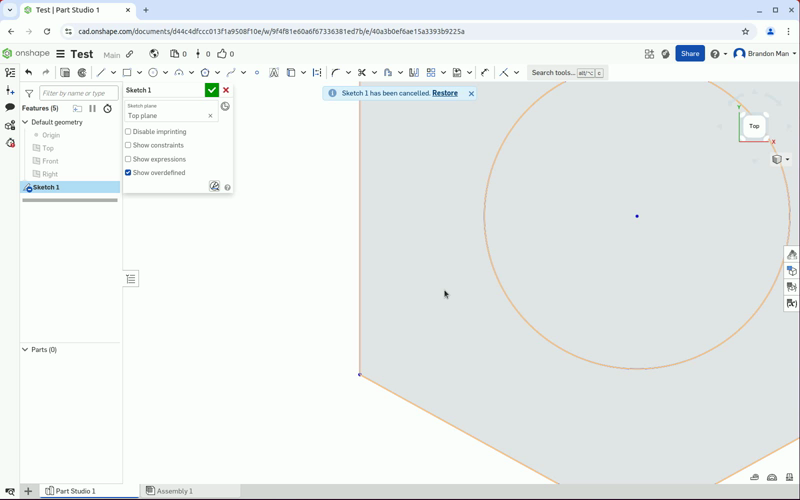
scroll(-6)
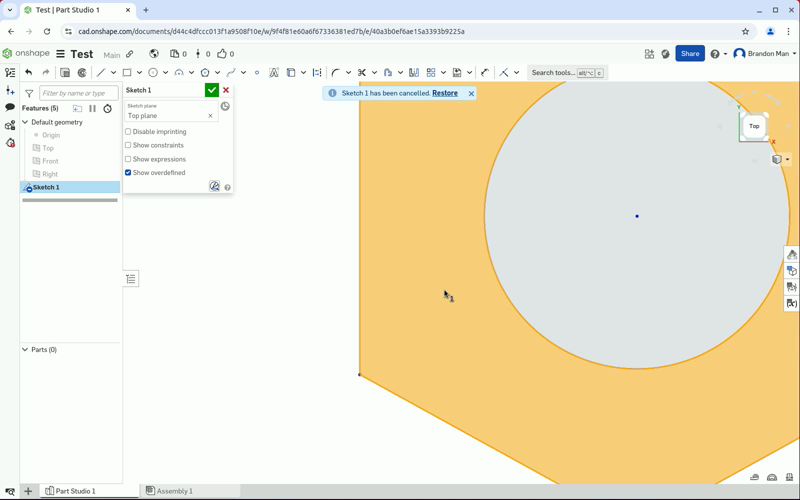
scroll(-6)
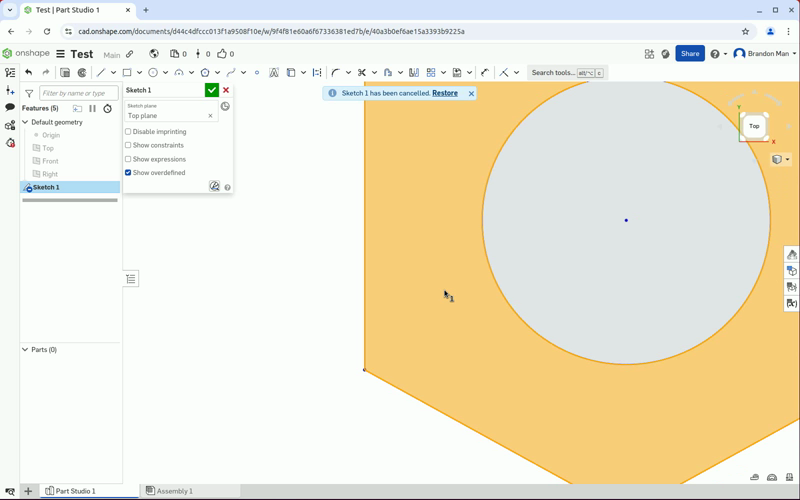
scroll(-6)
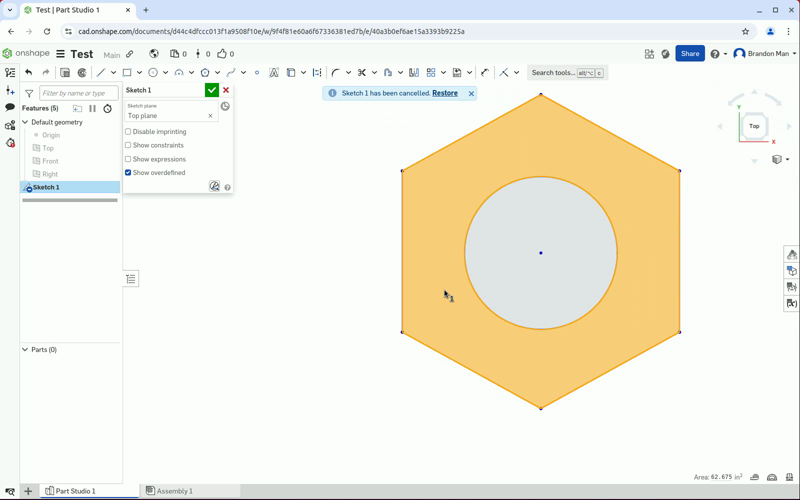
scroll(-6)
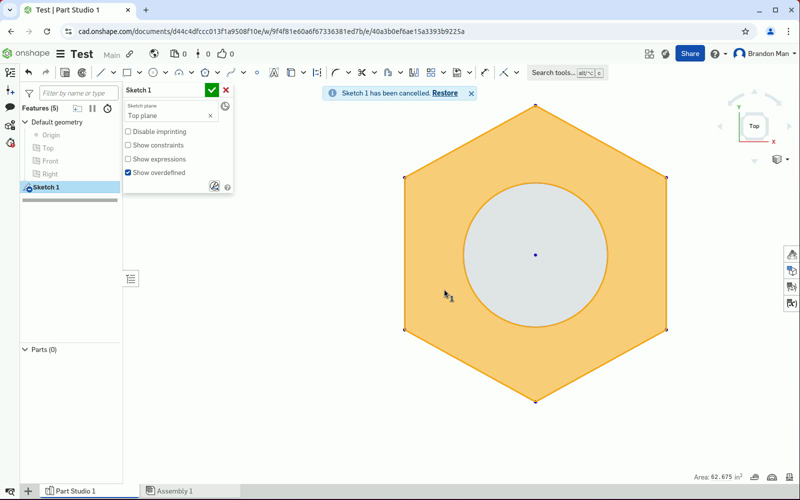
scroll(-6)
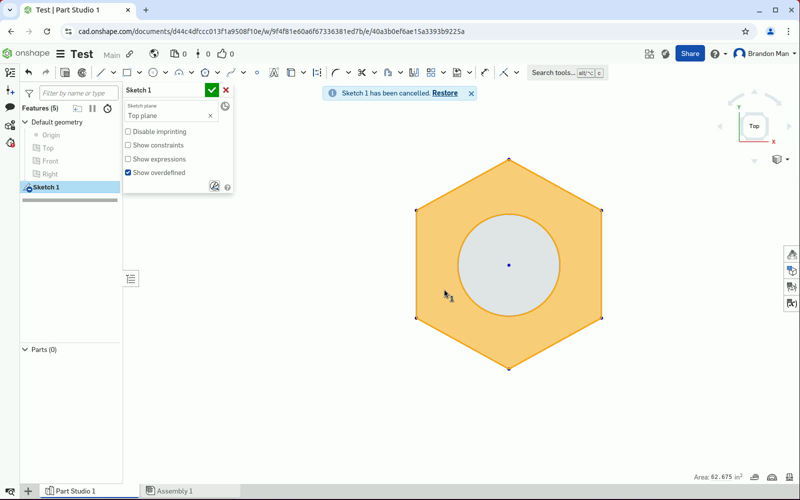
scroll(-6)
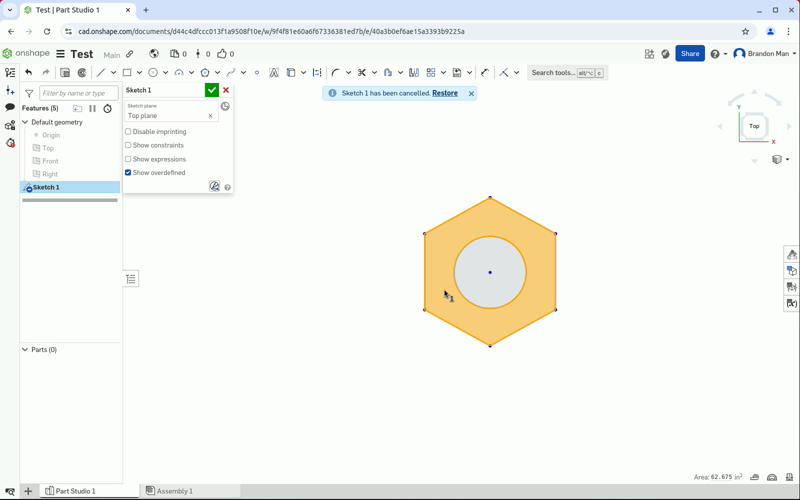
scroll(-6)
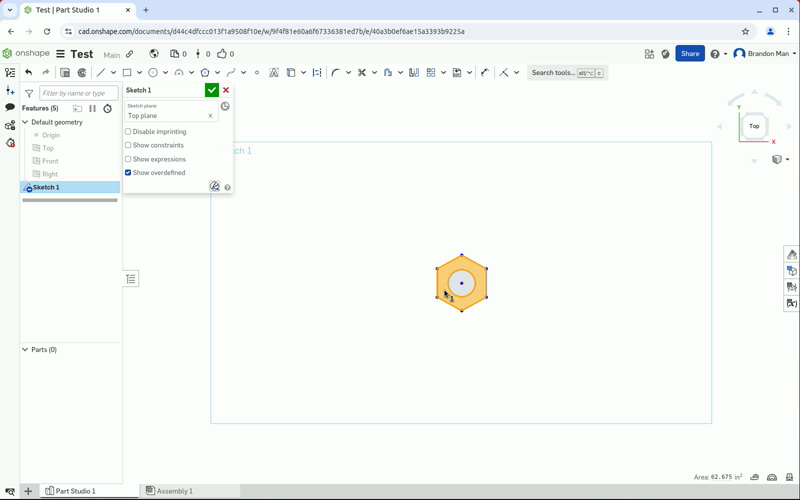
mouse_move(73, 352)
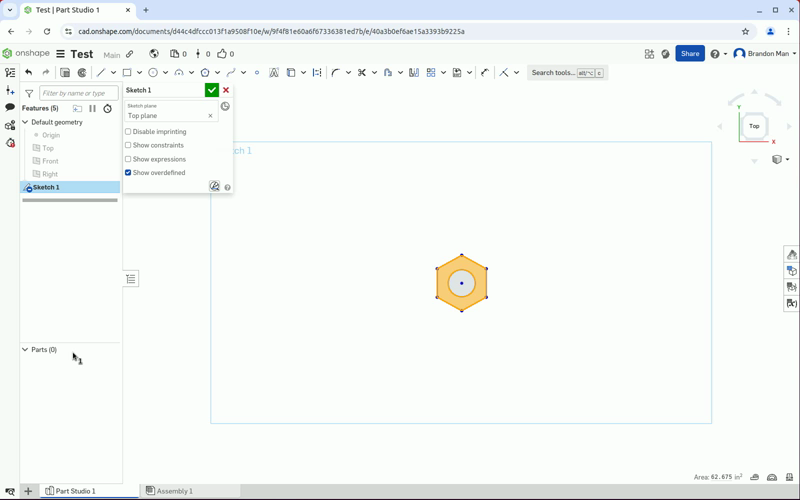
key(shift+y)
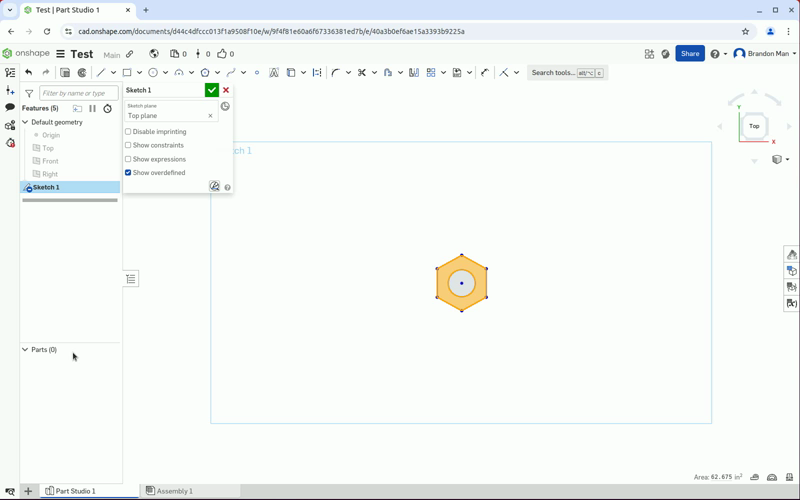
key(shift+e)
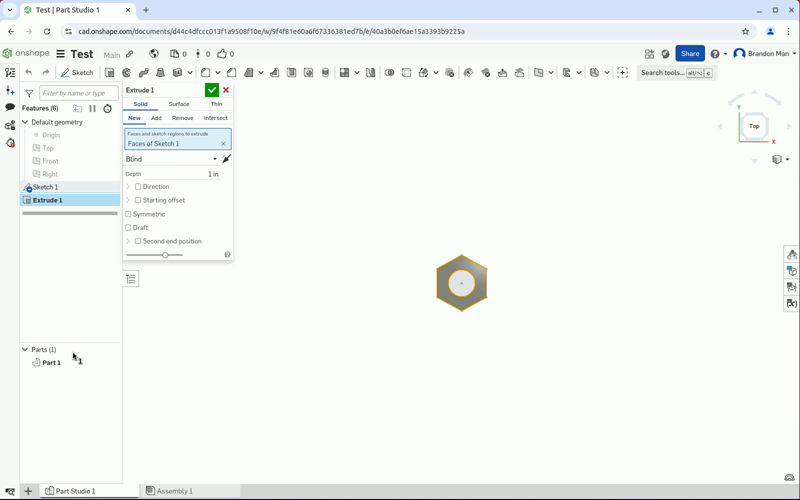
mouse_move(143, 106)
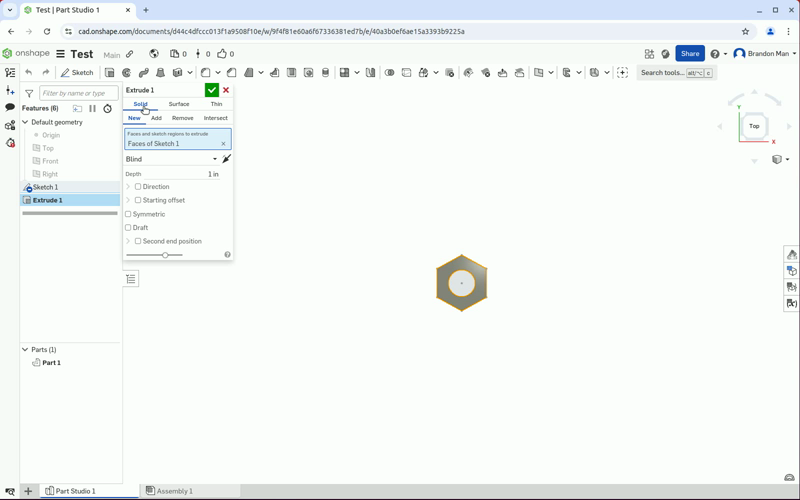
click(143, 106)
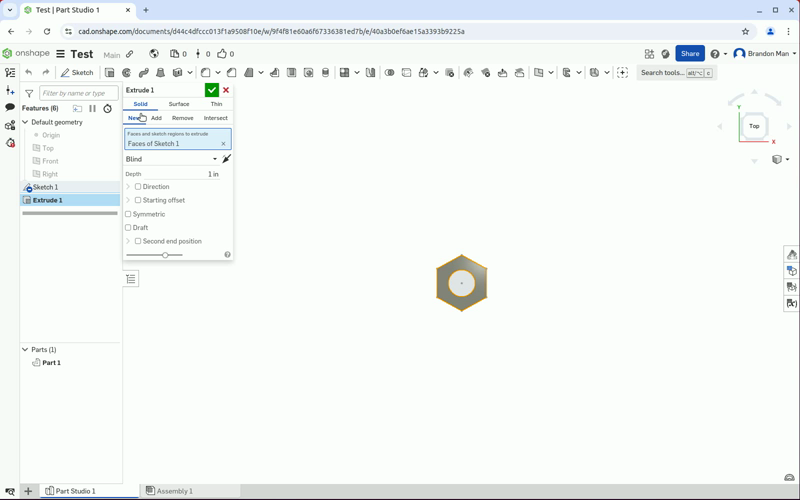
mouse_move(137, 120)
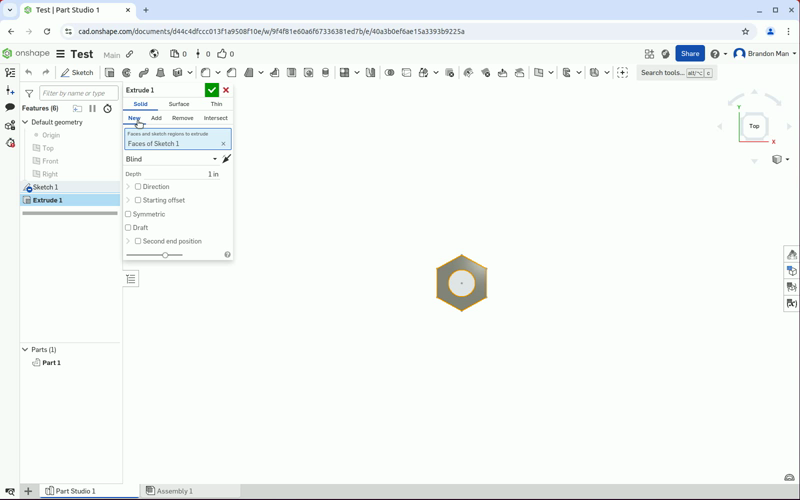
click(137, 120)
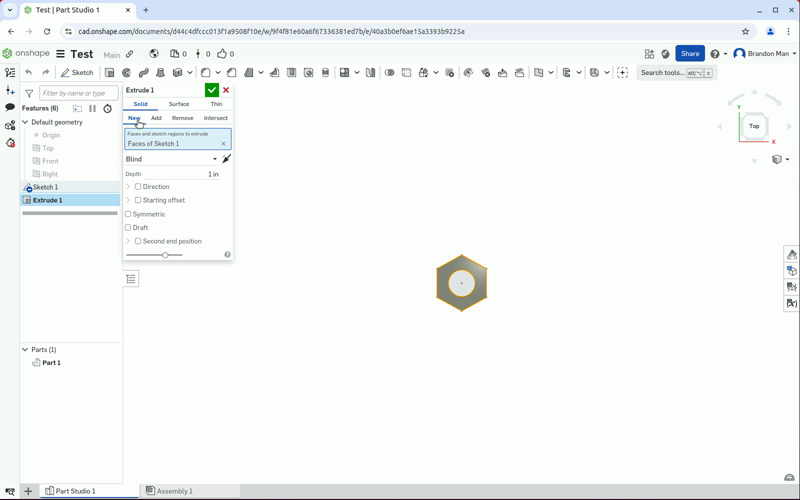
key(tab, 4)
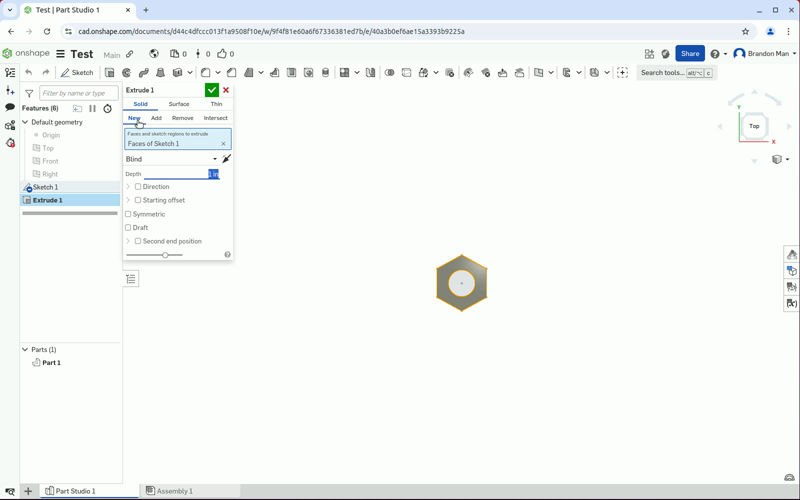
text(12.517)
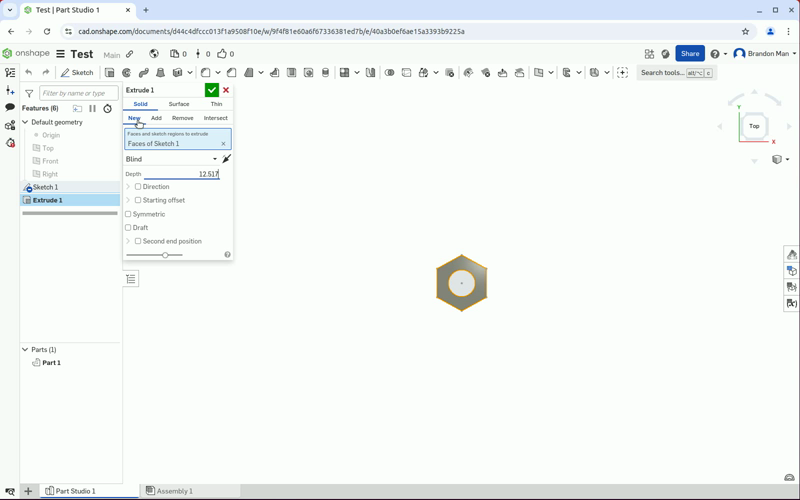
key(enter)
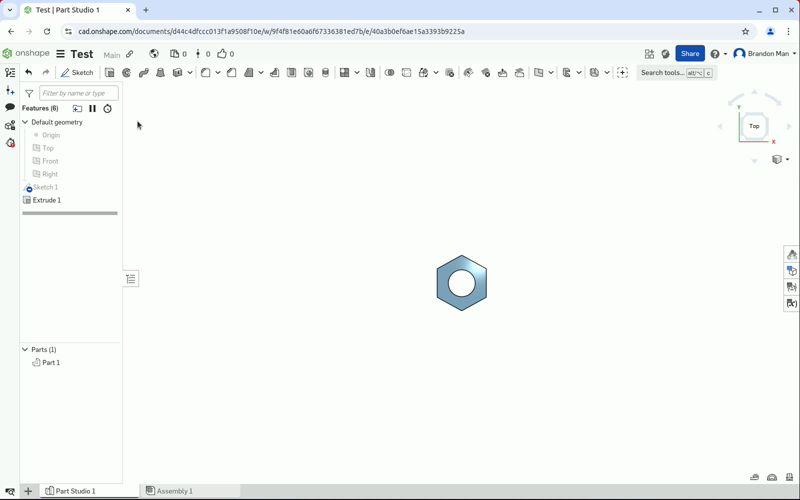
key(shift+h)
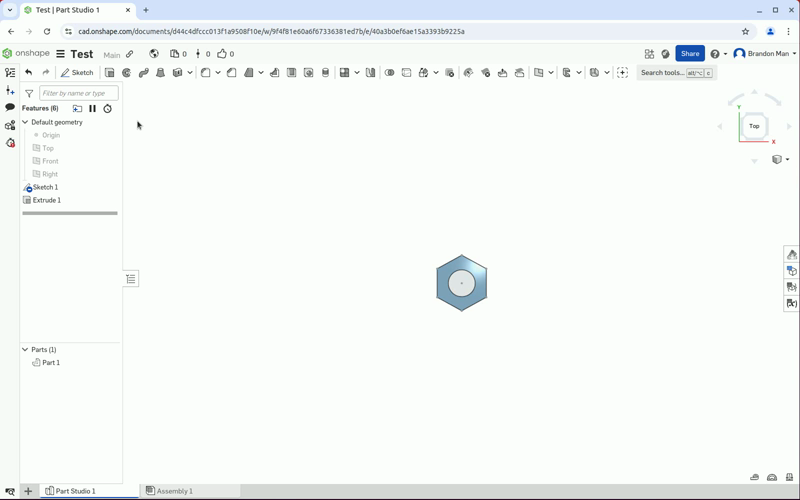
key(shift+h)
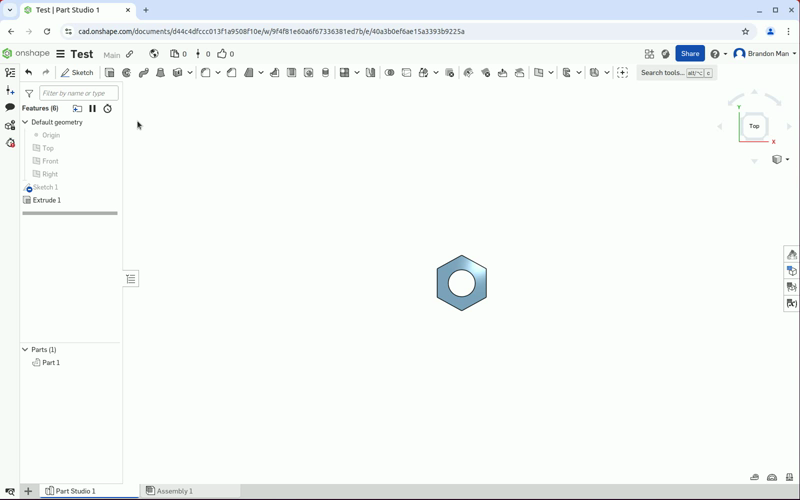
mouse_move(73, 189)
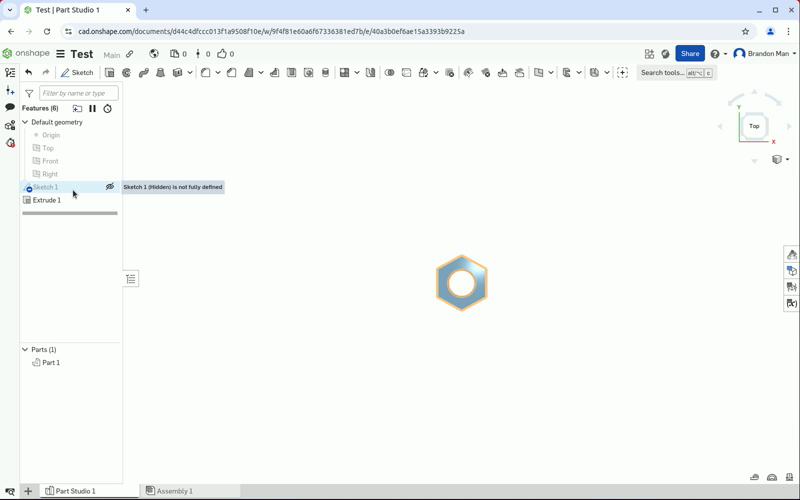
click(73, 189)
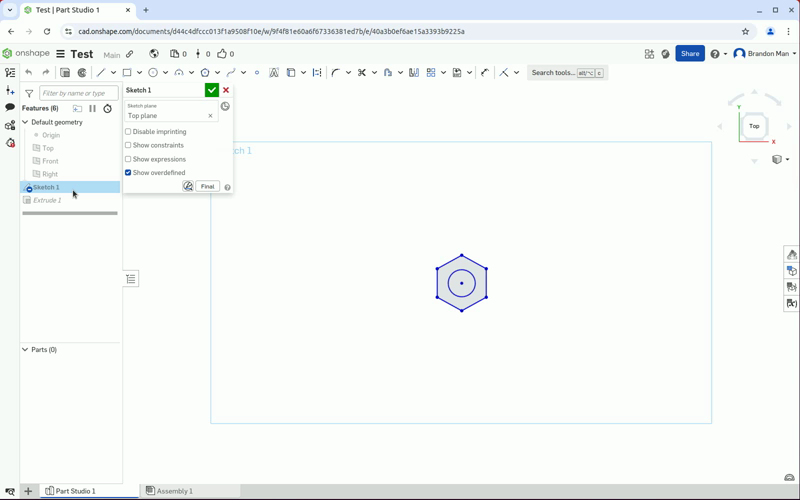
mouse_move(229, 92)
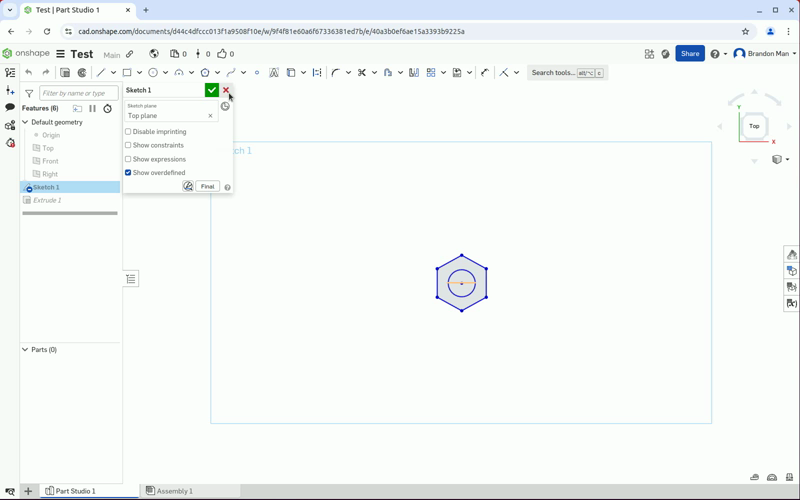
click(229, 92)
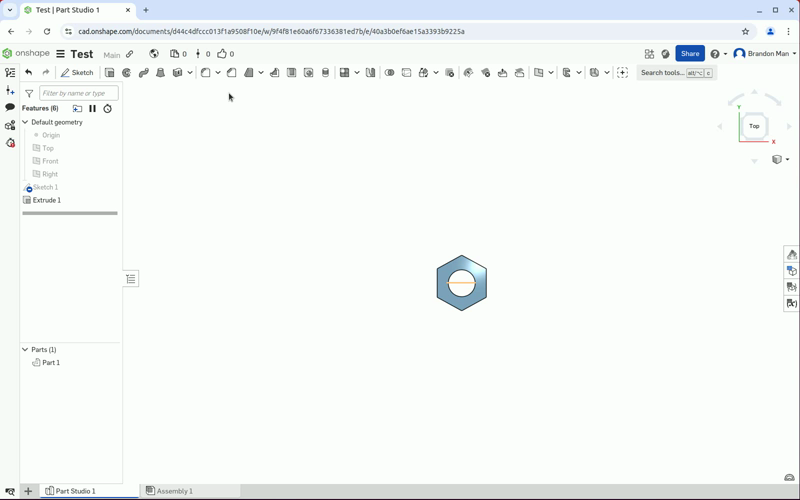
mouse_move(541, 75)
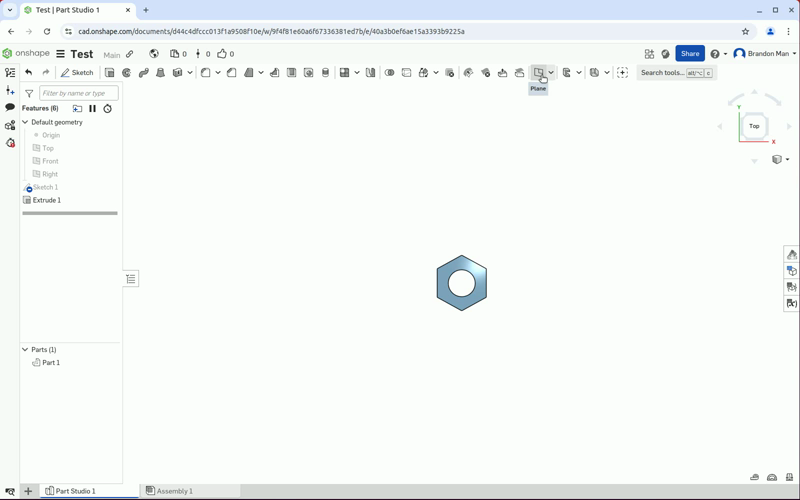
click(541, 75)
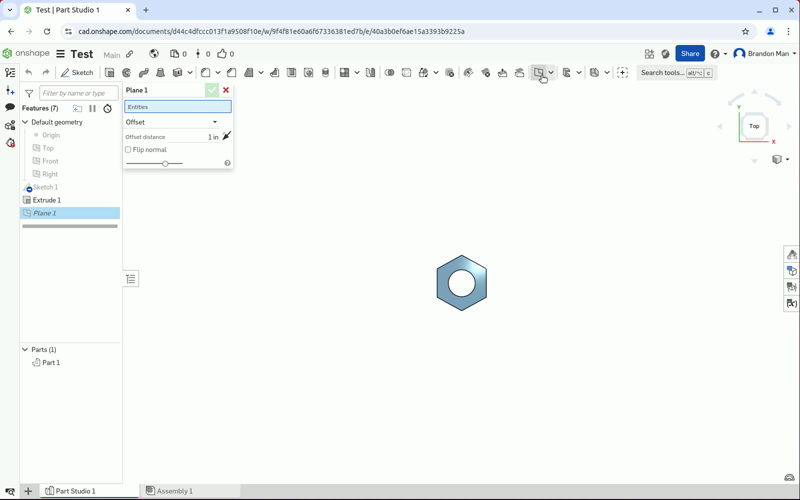
mouse_move(73, 150)
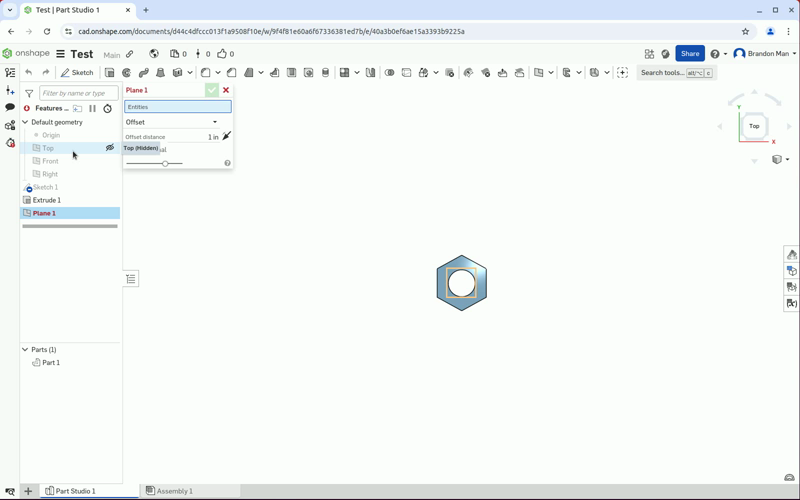
click(73, 150)
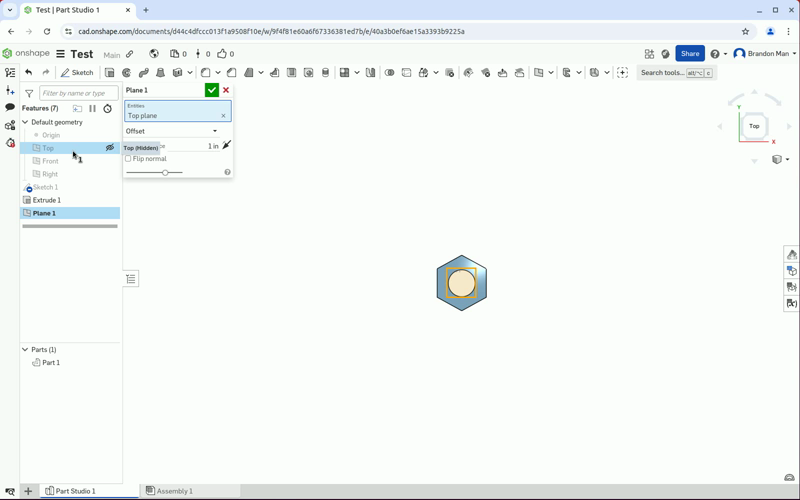
key(tab, 2)
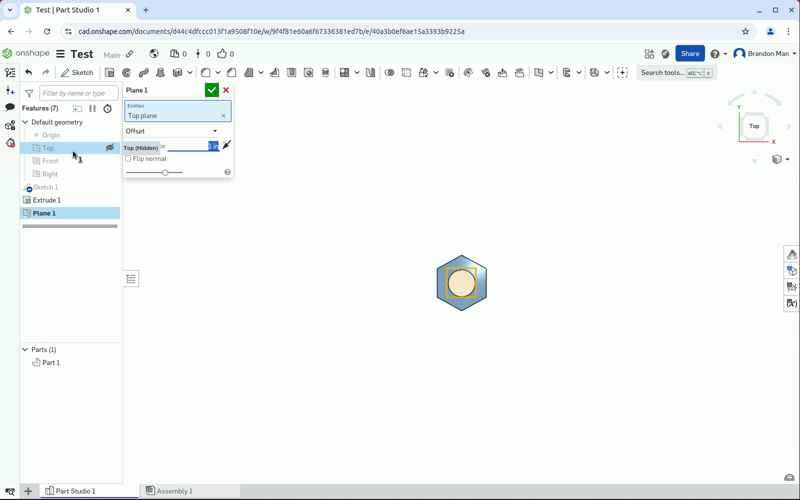
text(12.509)
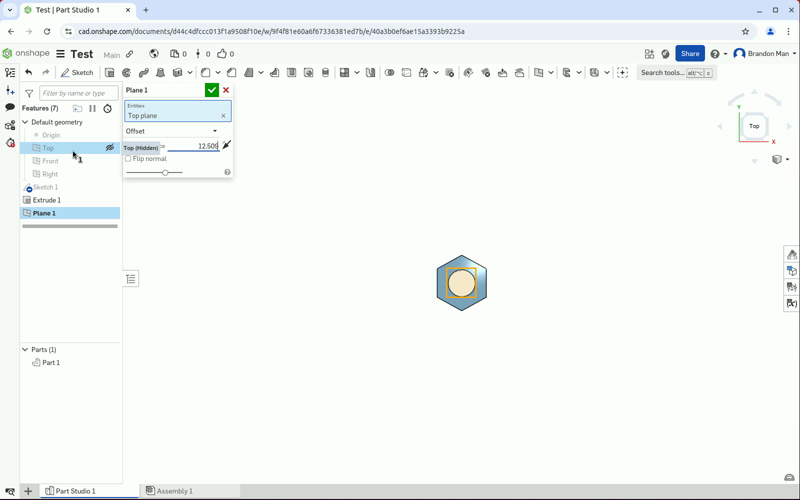
key(enter, 2)
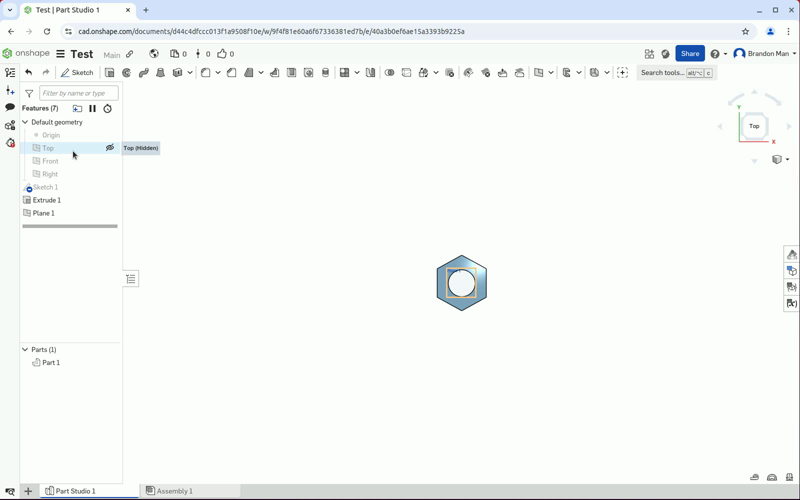
key(shift+s)
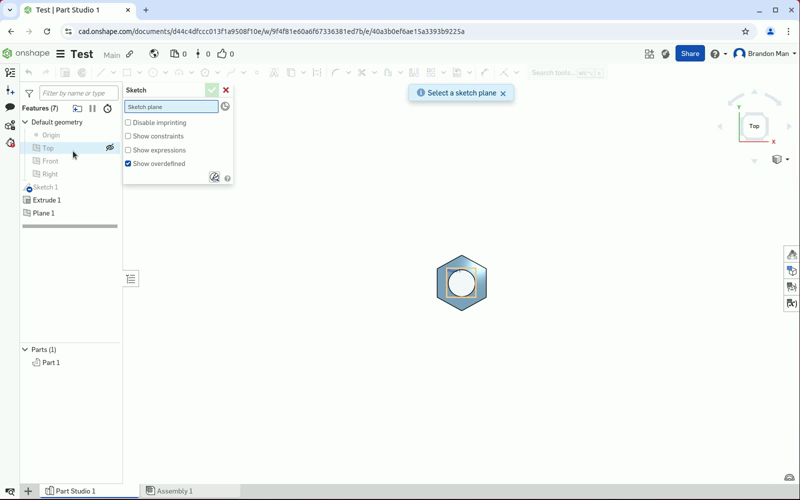
mouse_move(73, 215)
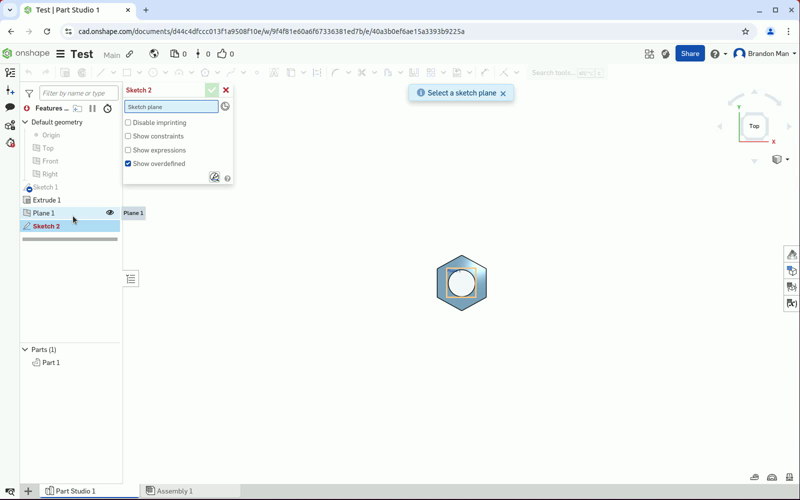
click(73, 215)
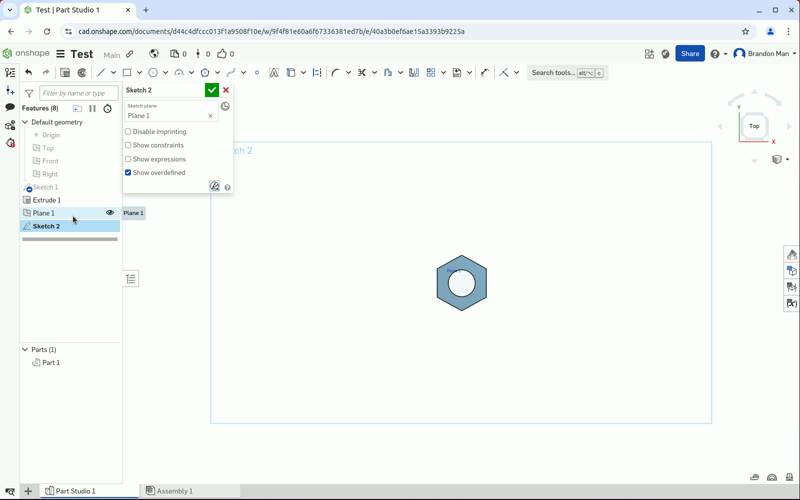
mouse_move(73, 352)
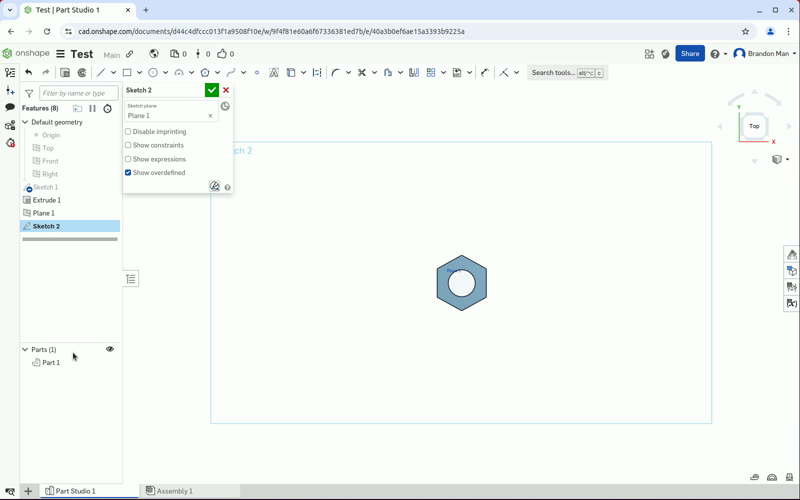
key(y)
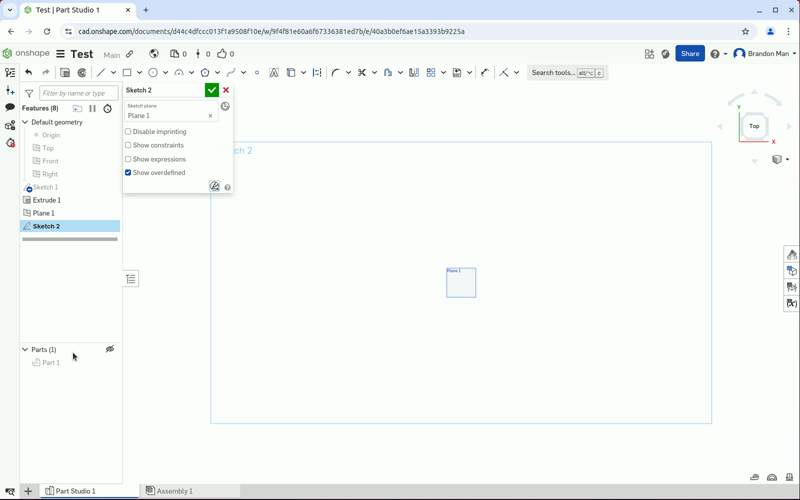
key(c)
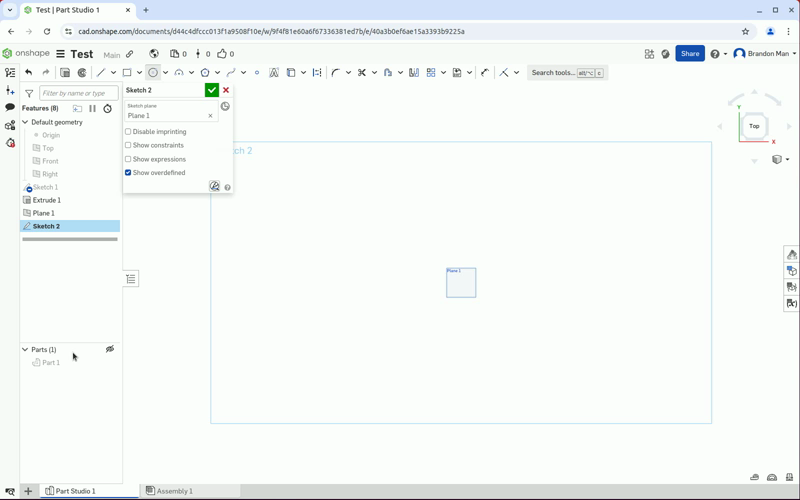
key_down(shift)
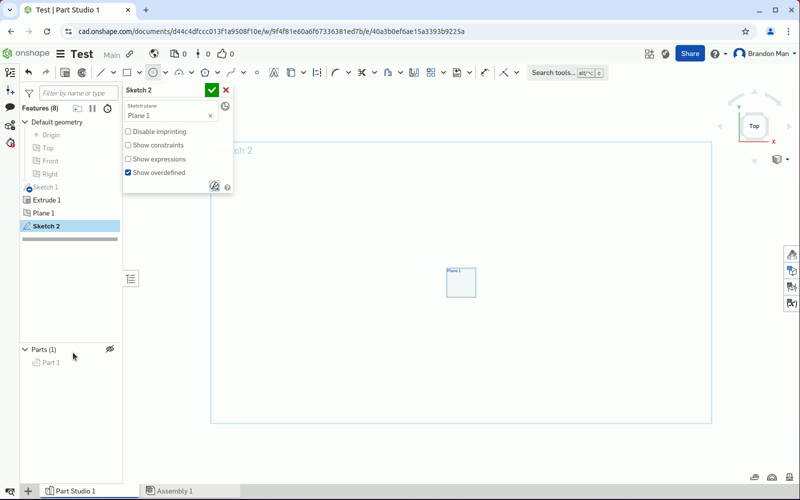
mouse_move(461, 282)
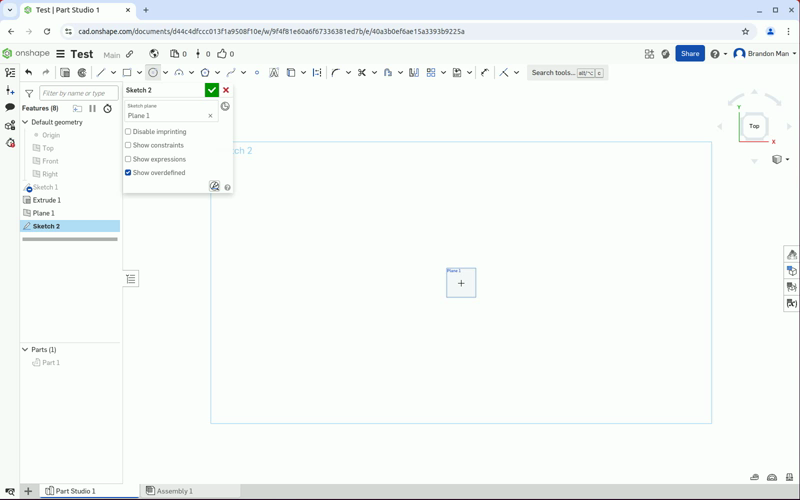
click(461, 282)
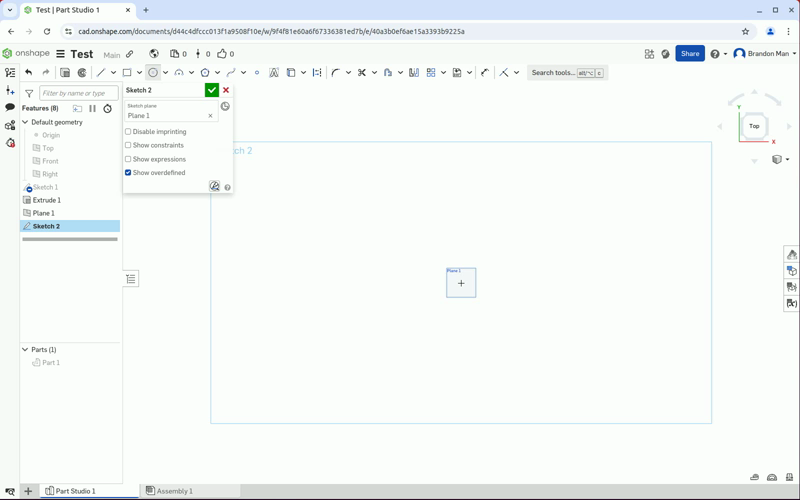
key_up(shift)
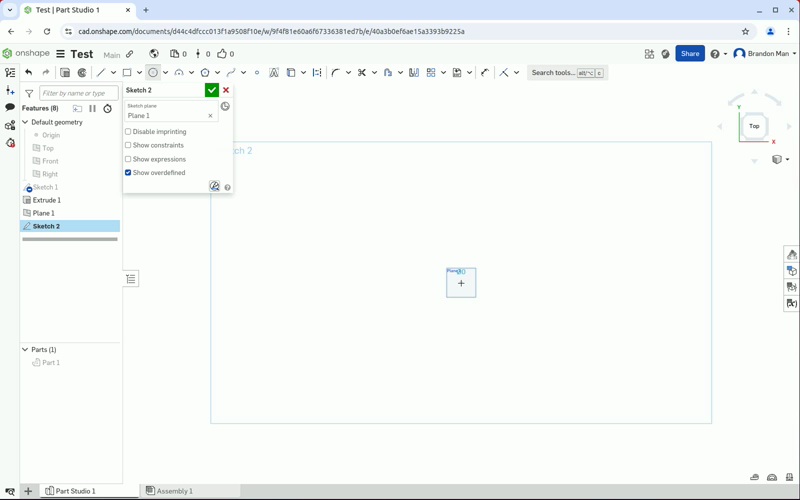
mouse_move(474, 282)
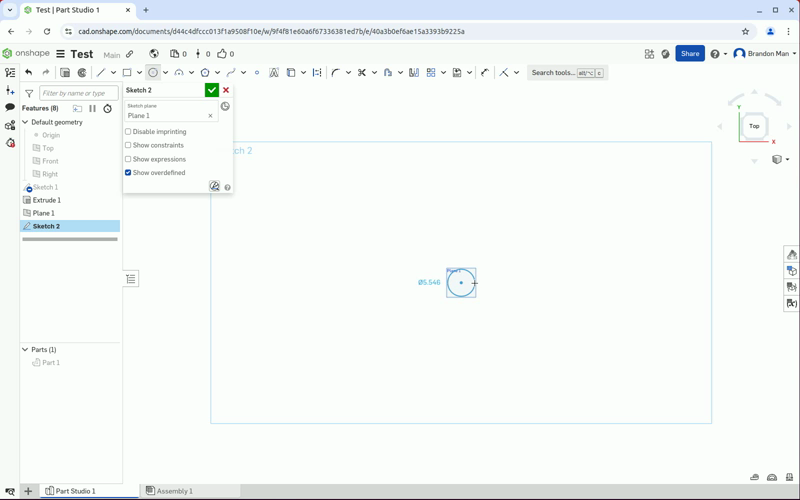
click(474, 282)
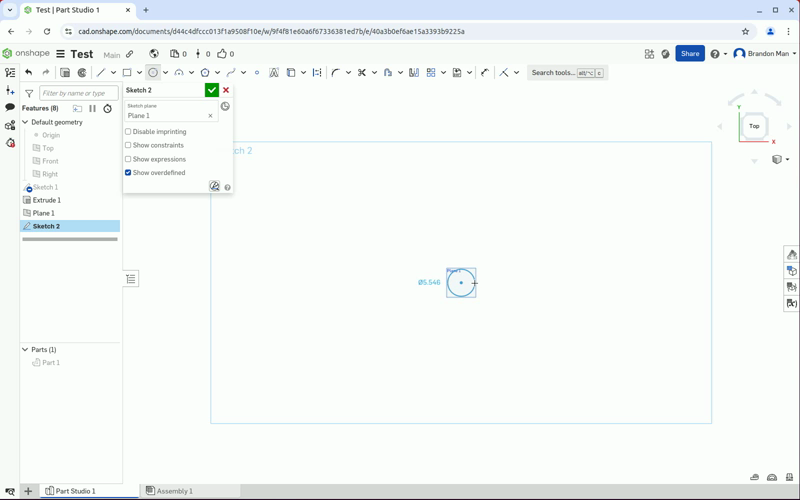
key(esc)
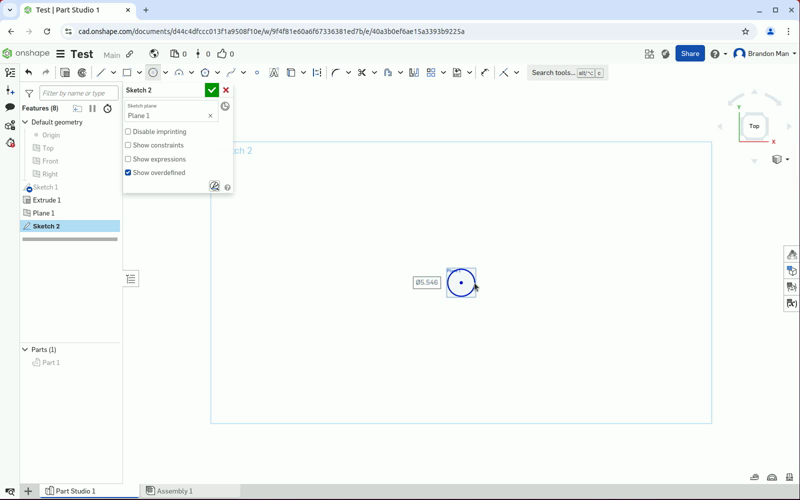
mouse_move(465, 292)
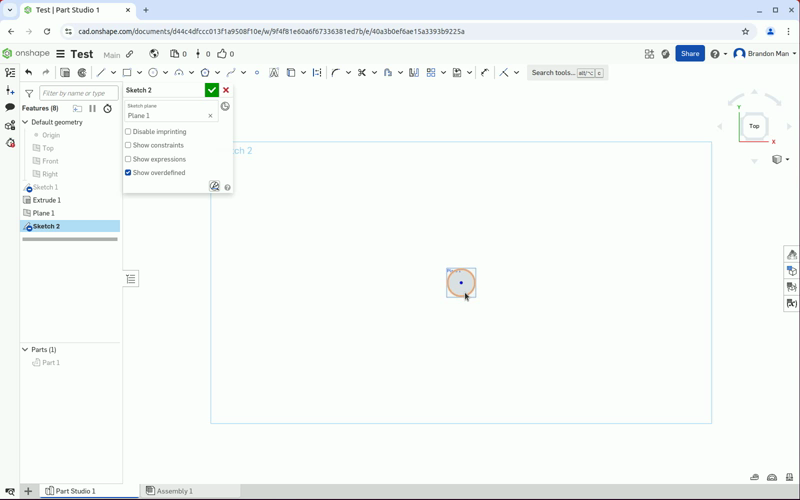
scroll(6)
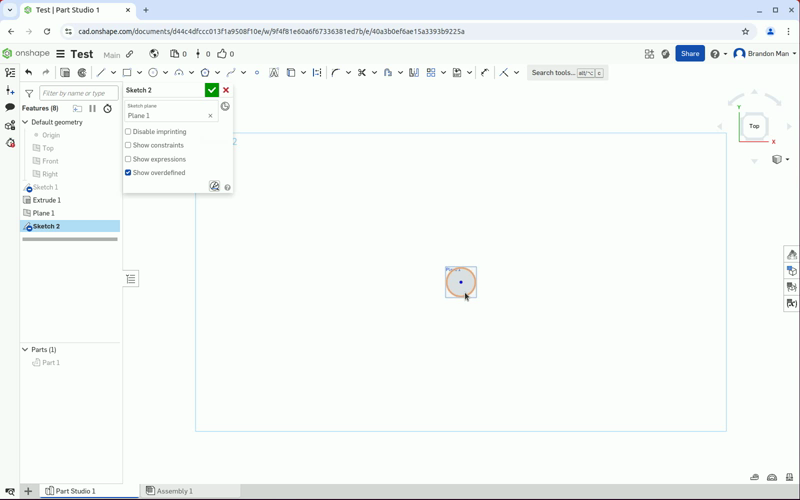
scroll(6)
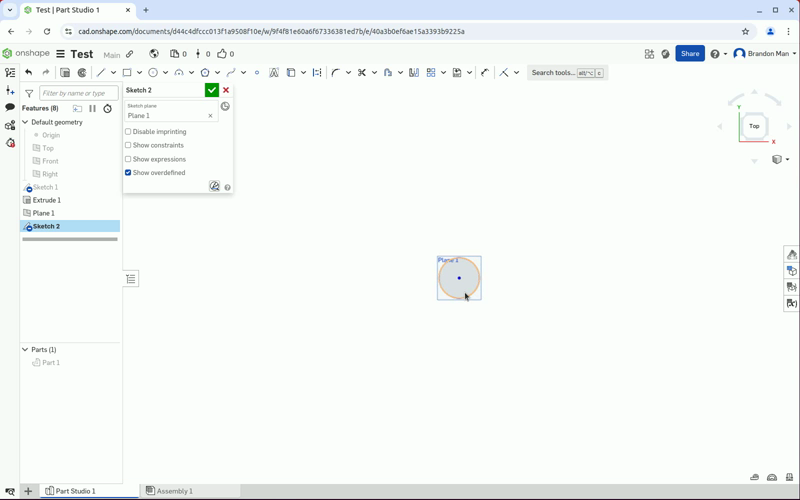
scroll(6)
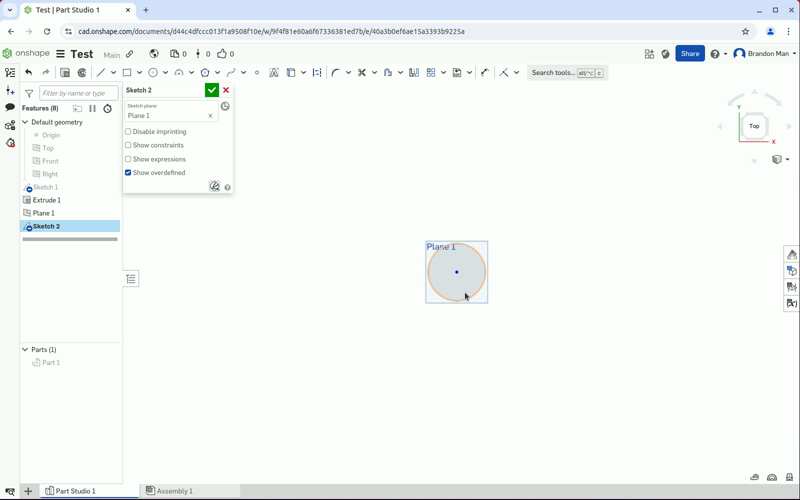
scroll(6)
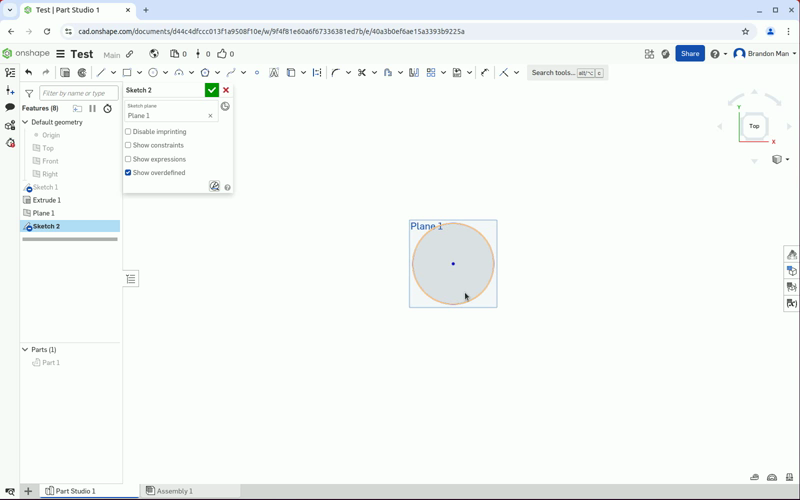
scroll(6)
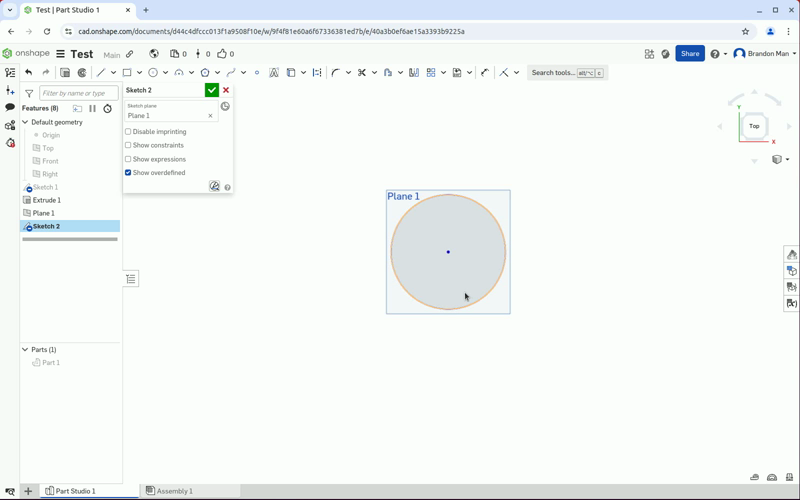
scroll(6)
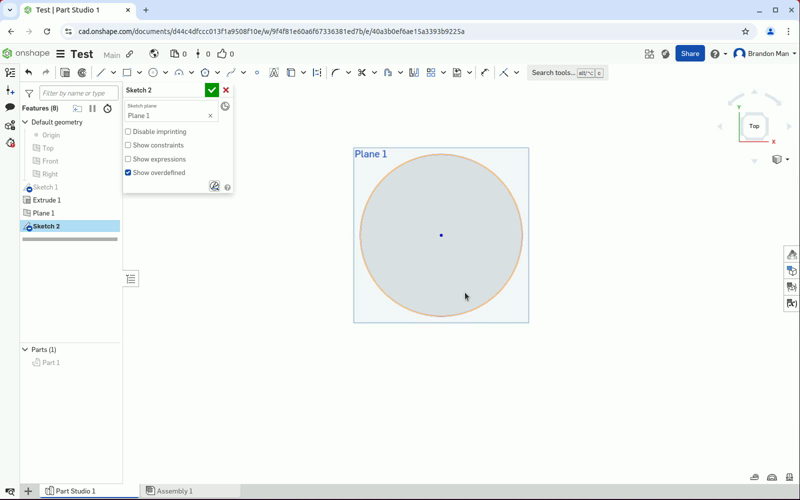
scroll(6)
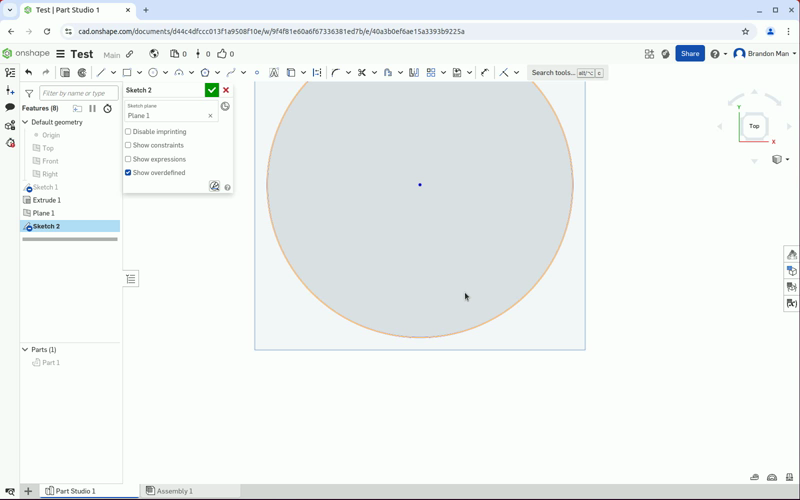
click(465, 292)
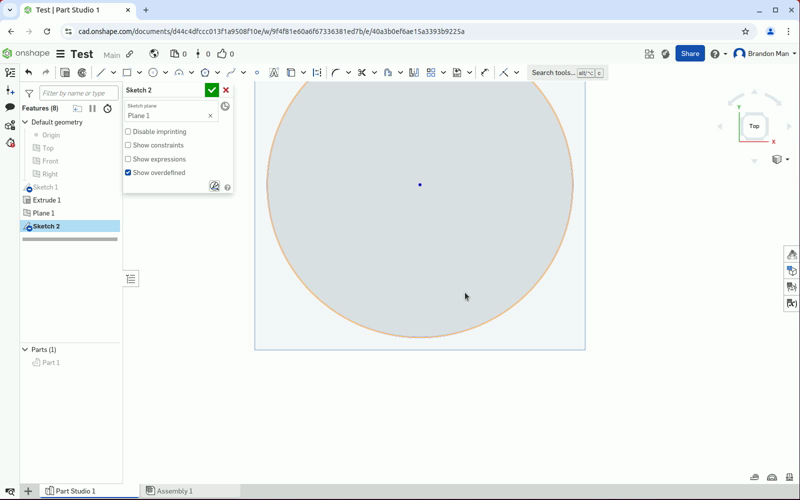
scroll(-6)
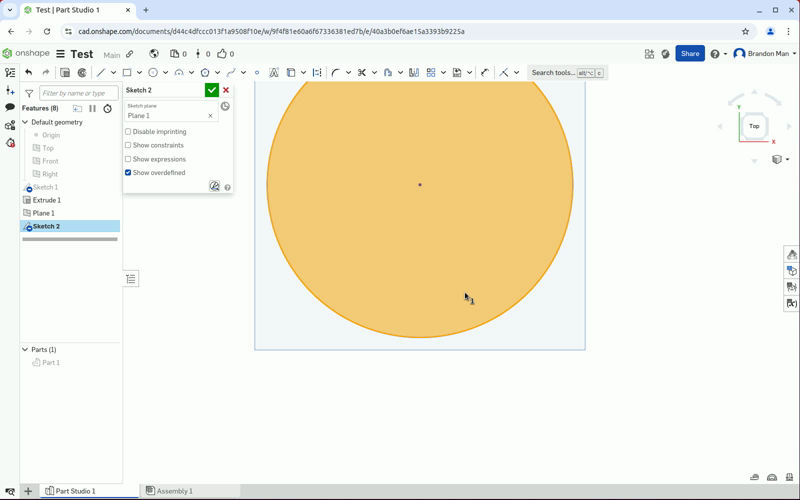
scroll(-6)
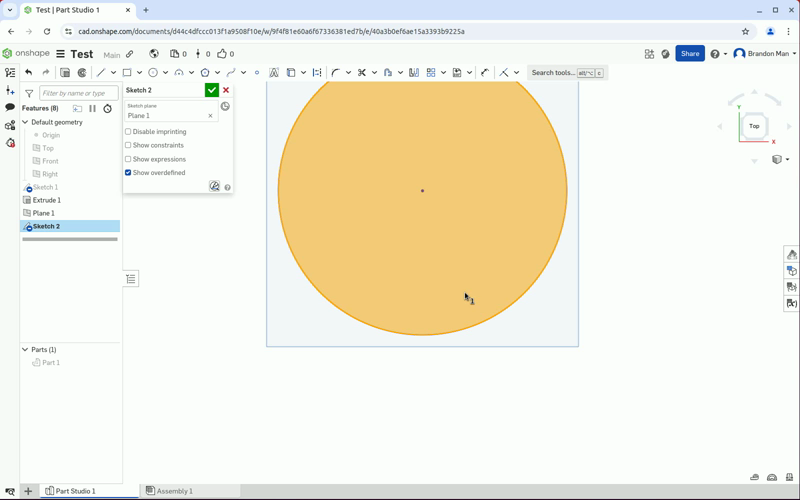
scroll(-6)
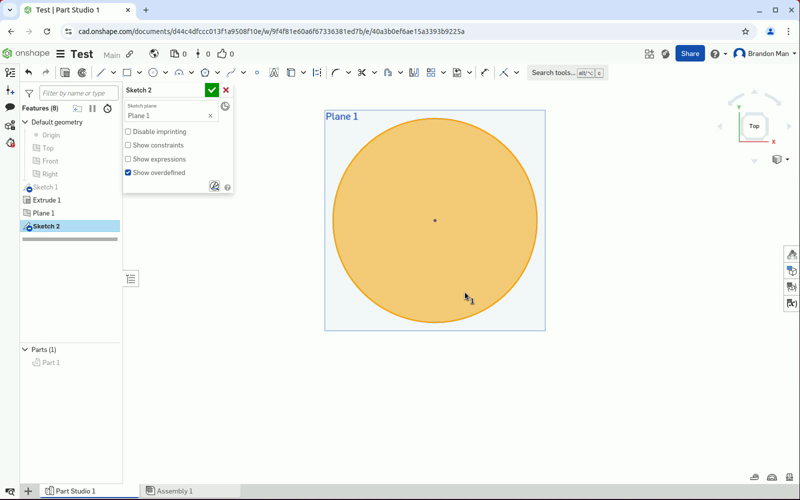
scroll(-6)
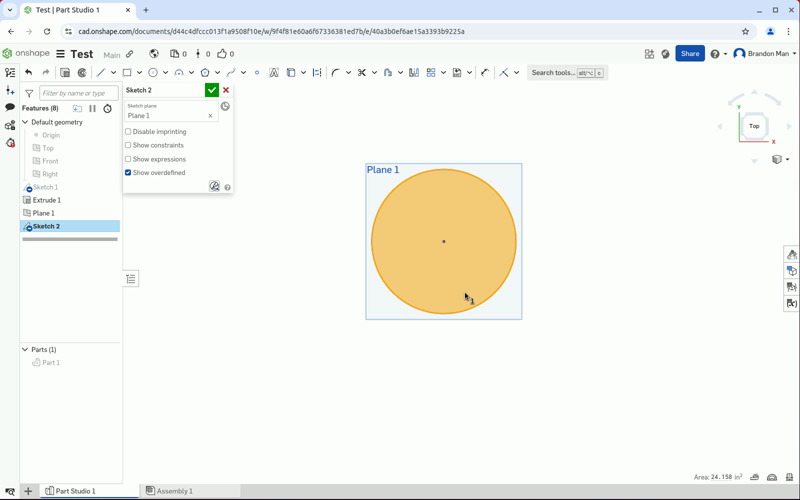
scroll(-6)
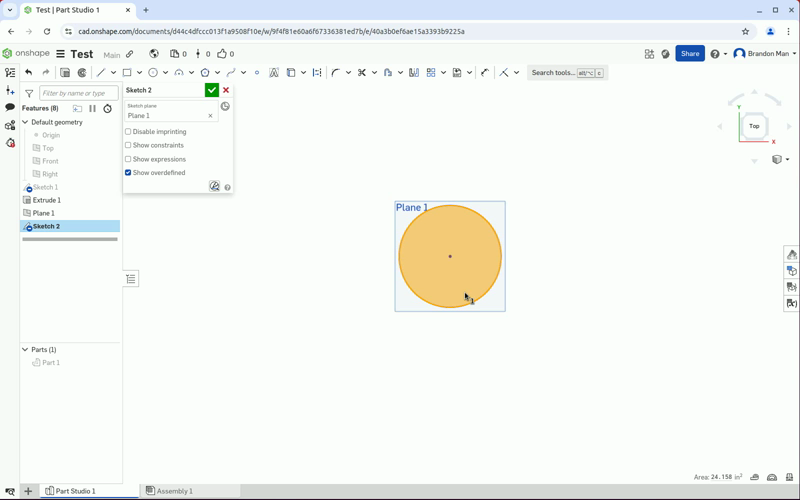
scroll(-6)
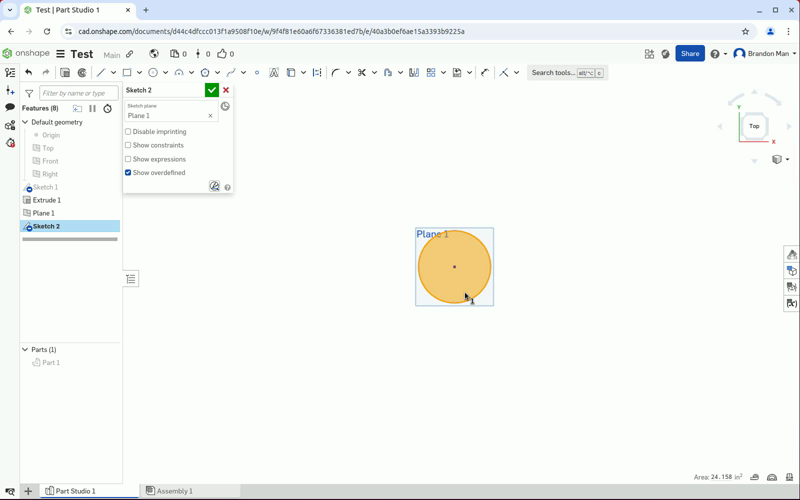
scroll(-6)
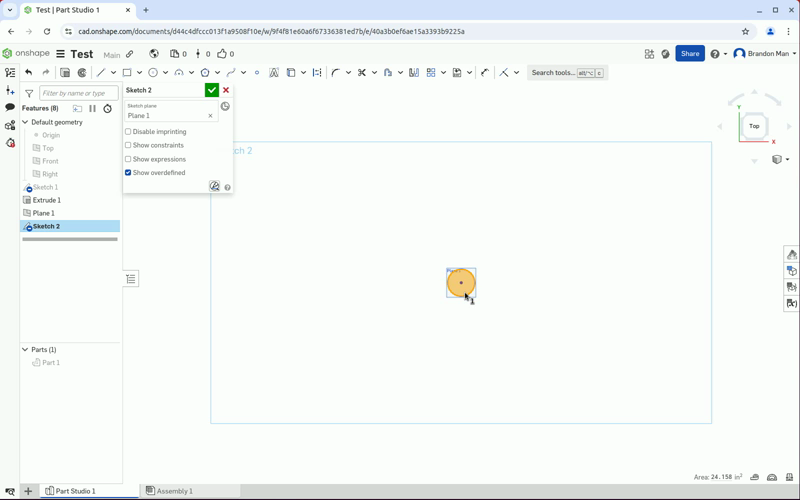
mouse_move(73, 352)
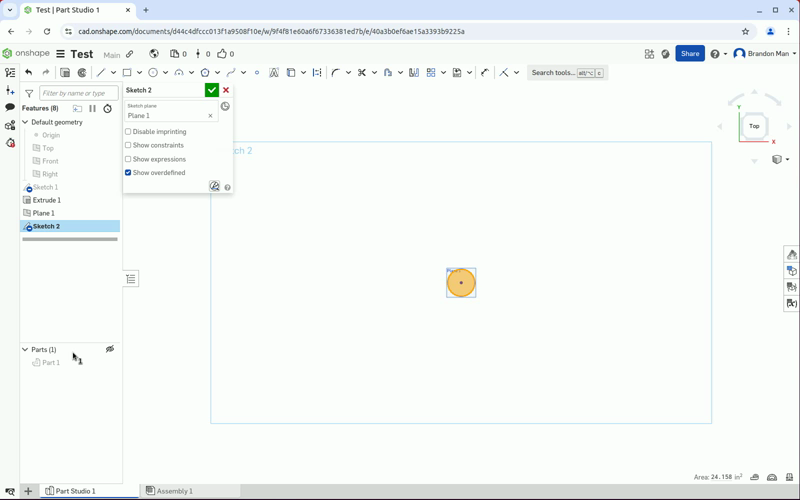
key(shift+y)
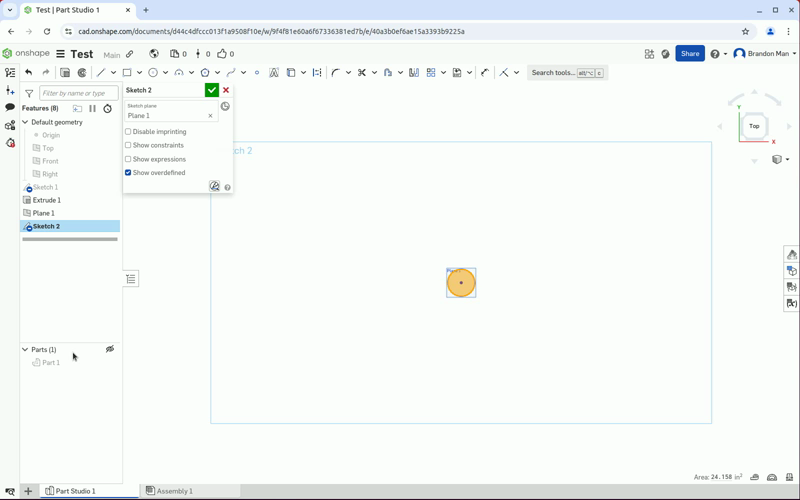
key(shift+e)
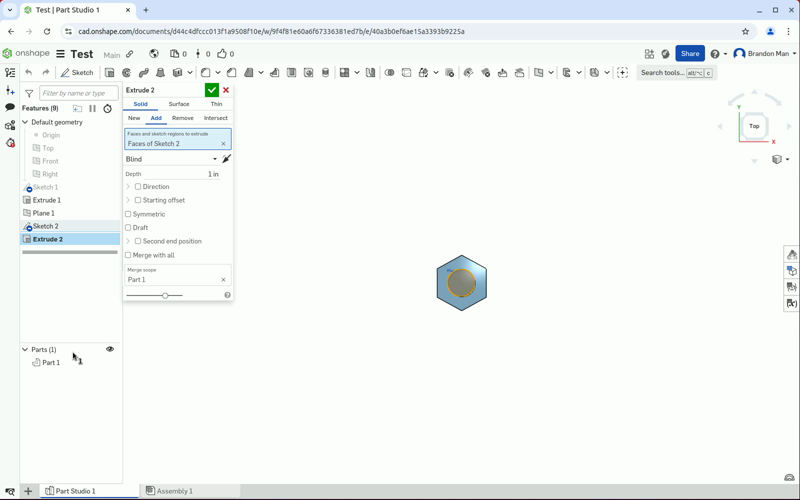
mouse_move(143, 106)
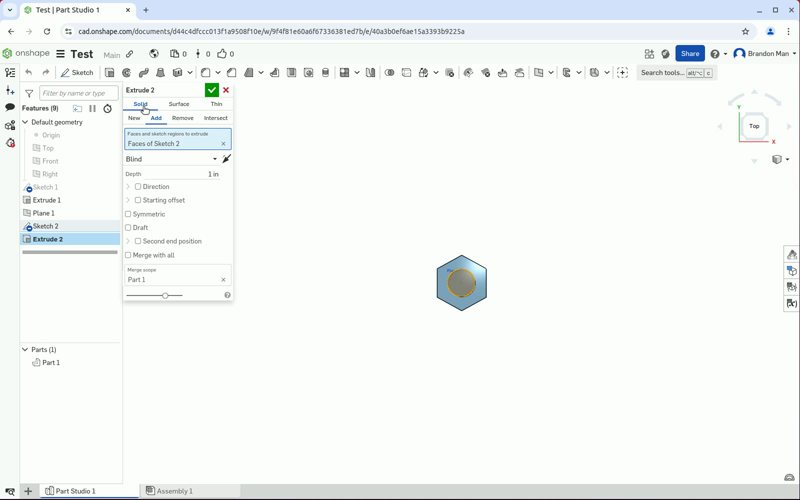
click(143, 106)
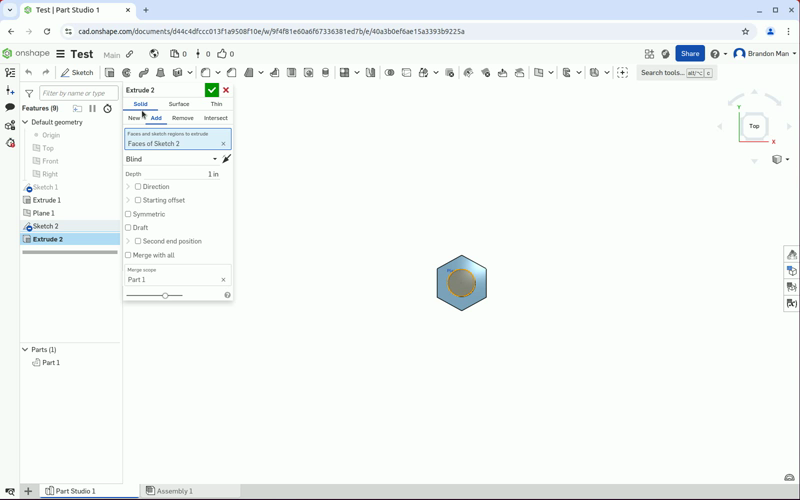
mouse_move(137, 120)
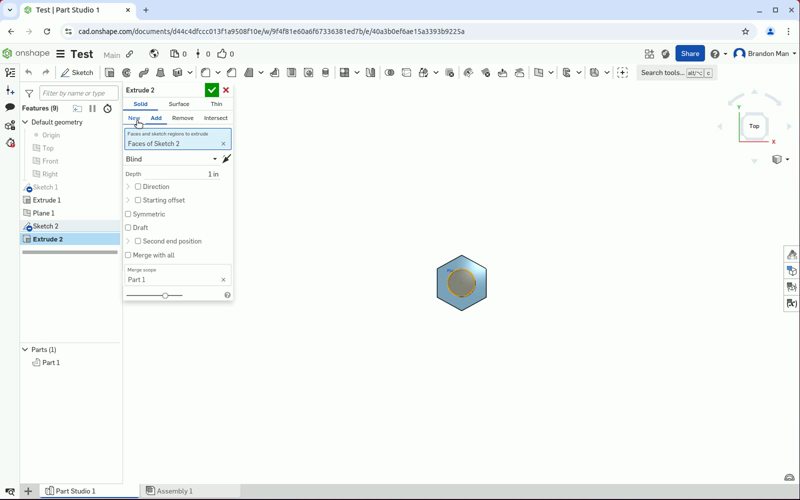
click(137, 120)
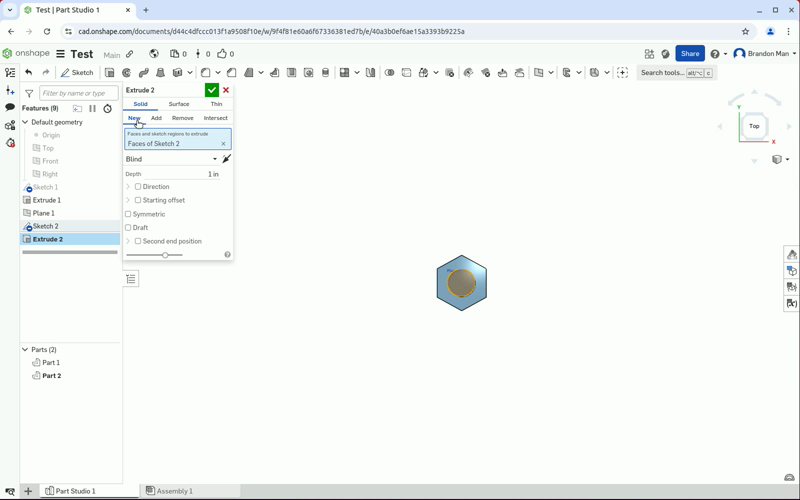
key(tab, 4)
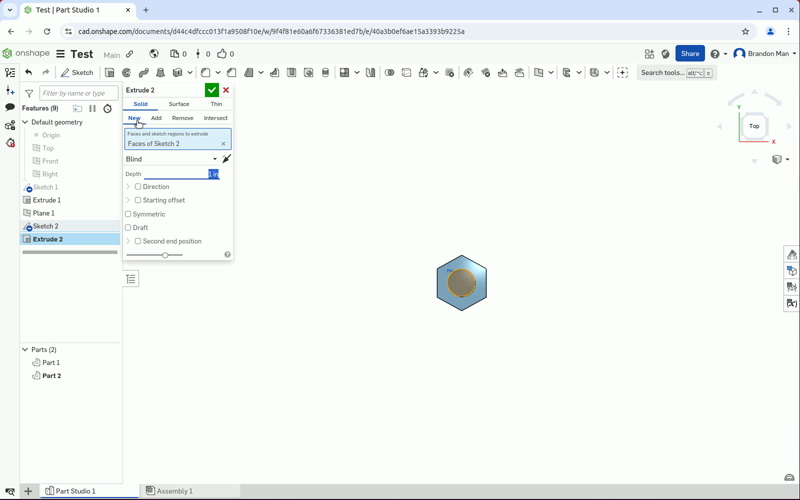
text(10.591)
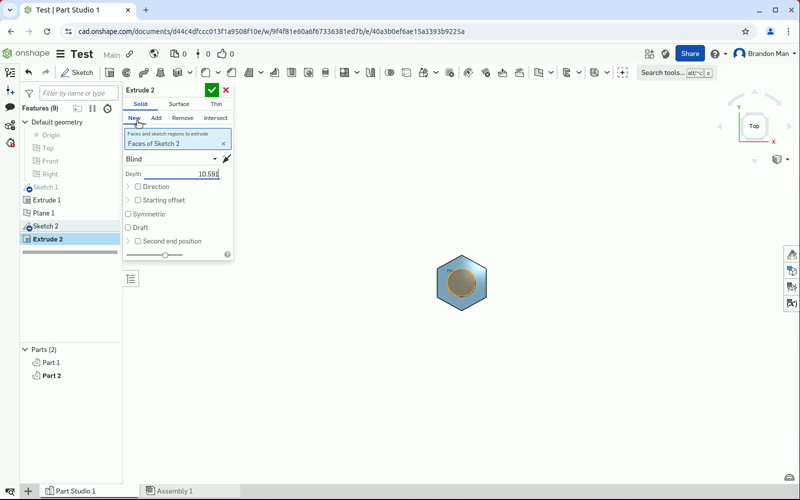
key(tab, 3)
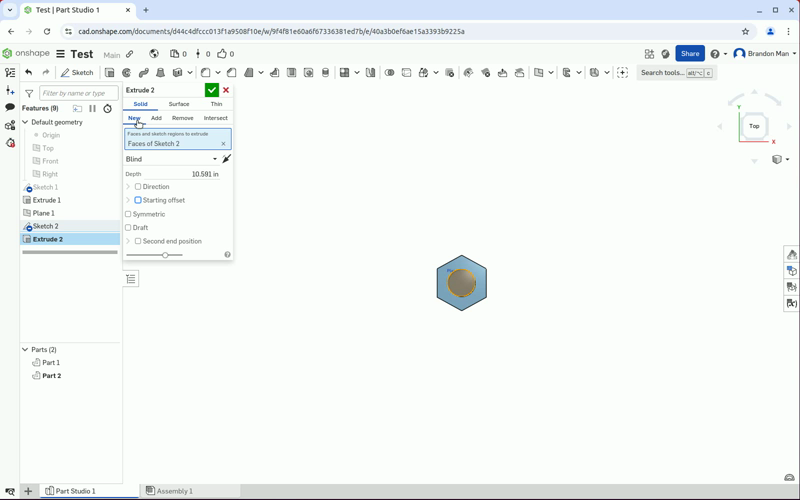
key(tab, 2)
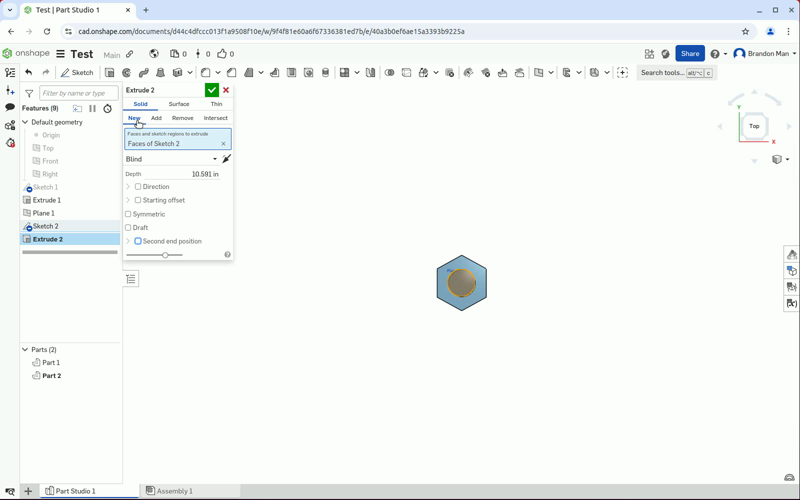
key(space)
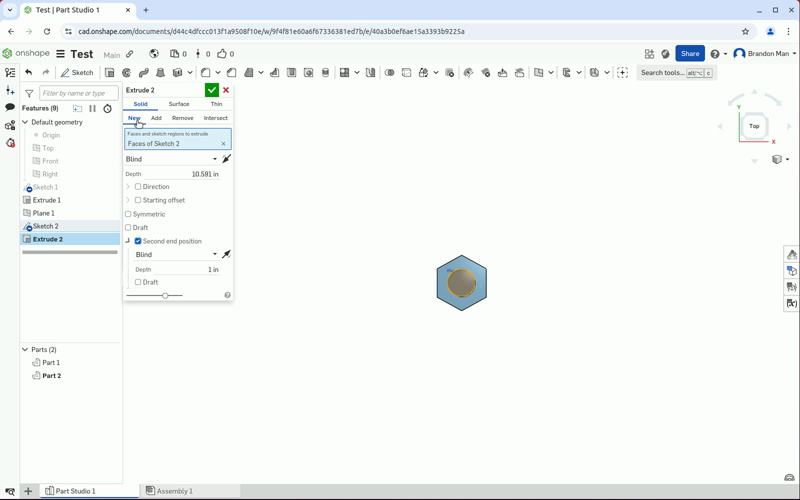
key(tab, 3)
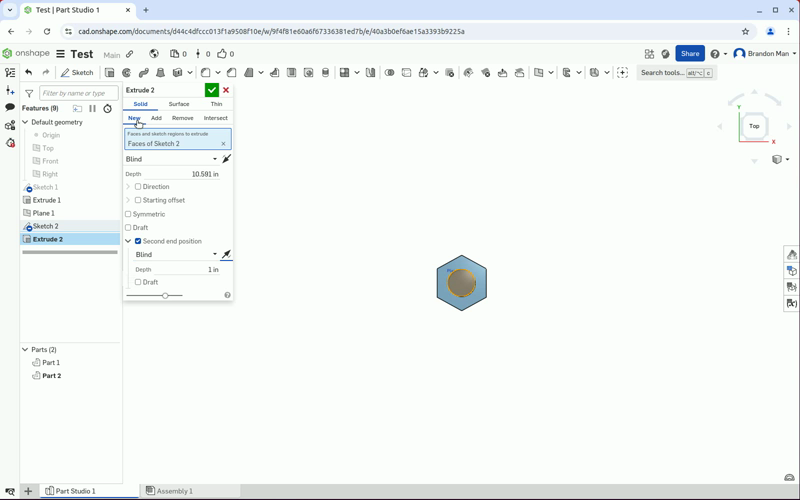
text(3.611)
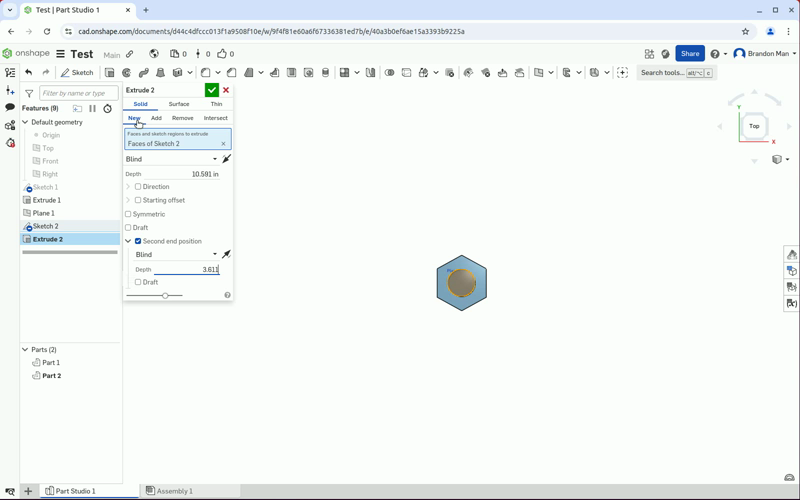
key(enter)
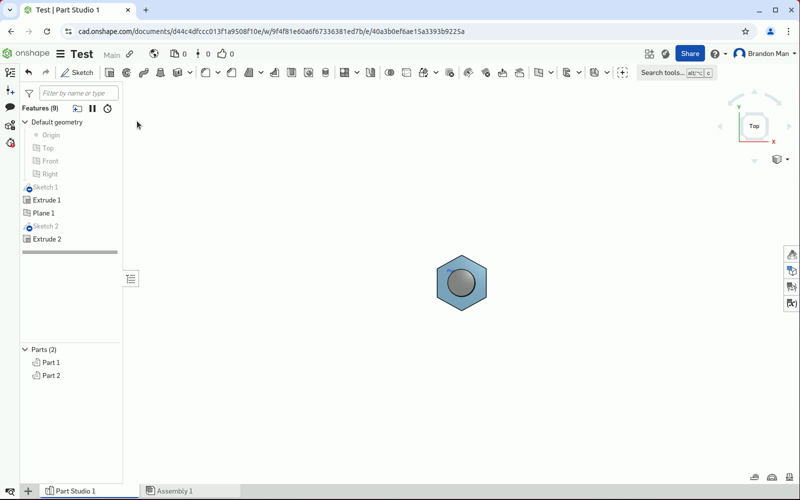
key(shift+h)
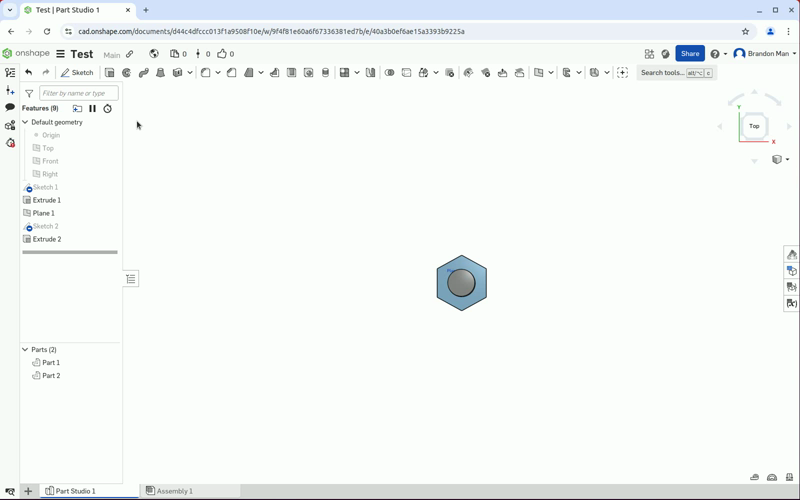
key(shift+h)
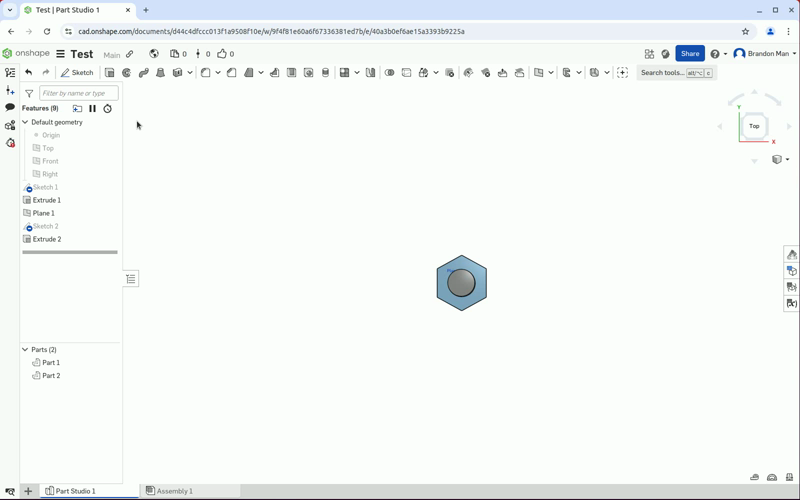
mouse_move(73, 189)
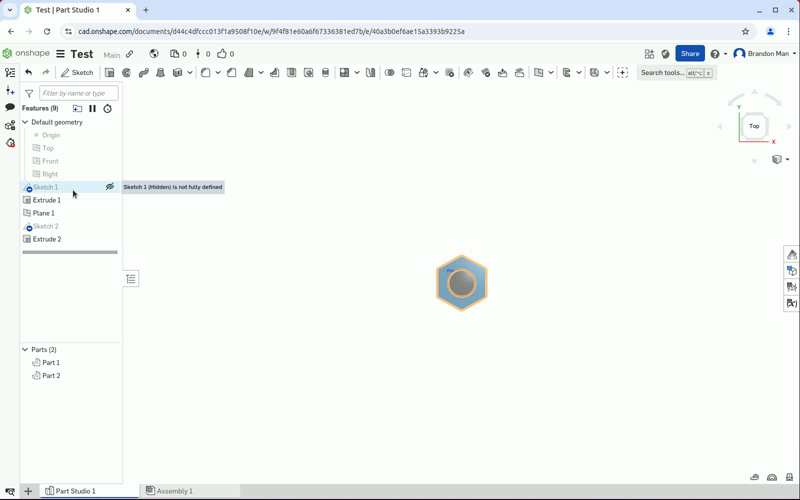
click(73, 189)
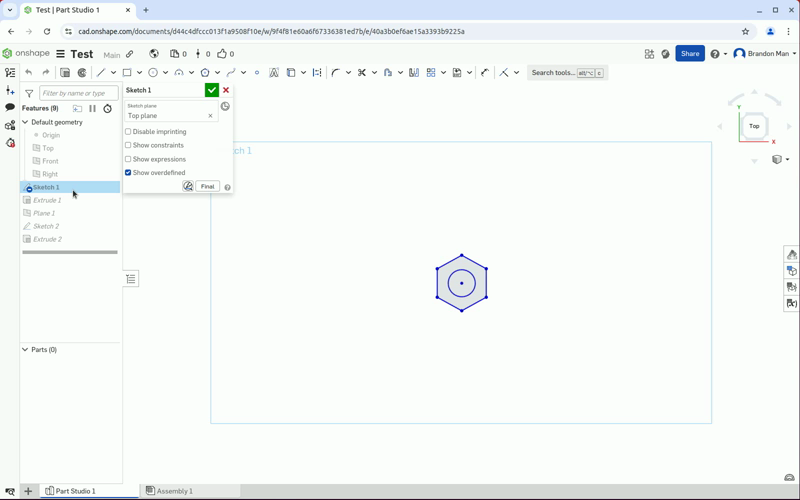
mouse_move(229, 92)
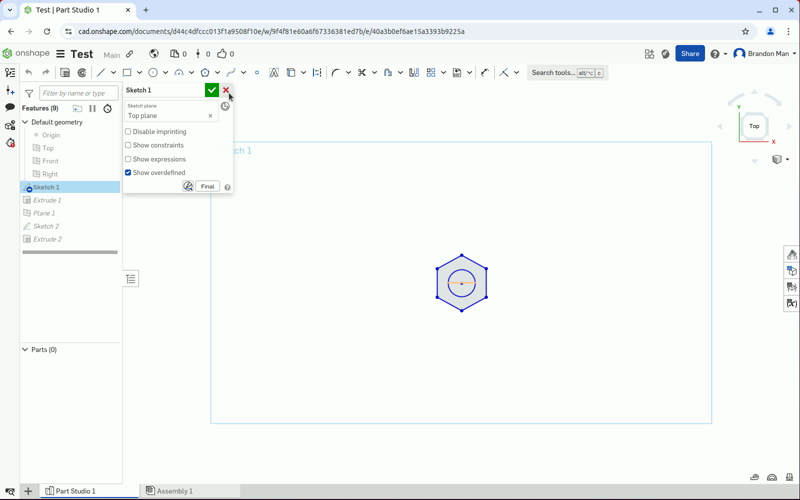
click(229, 92)
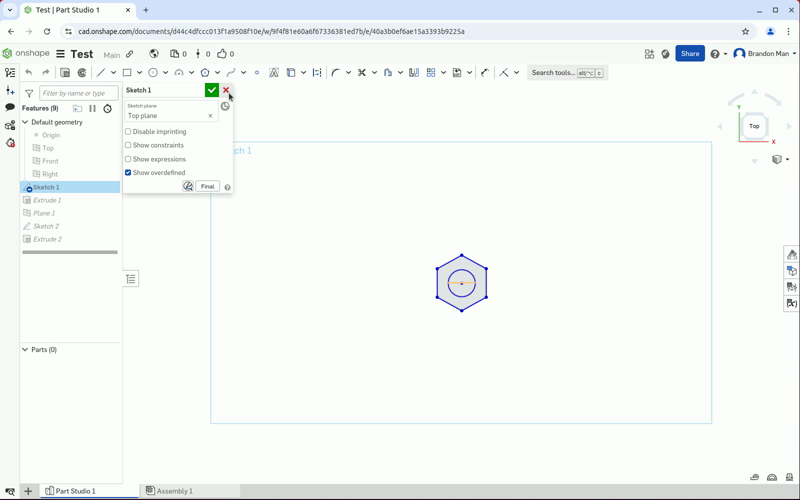
key(shift+s)
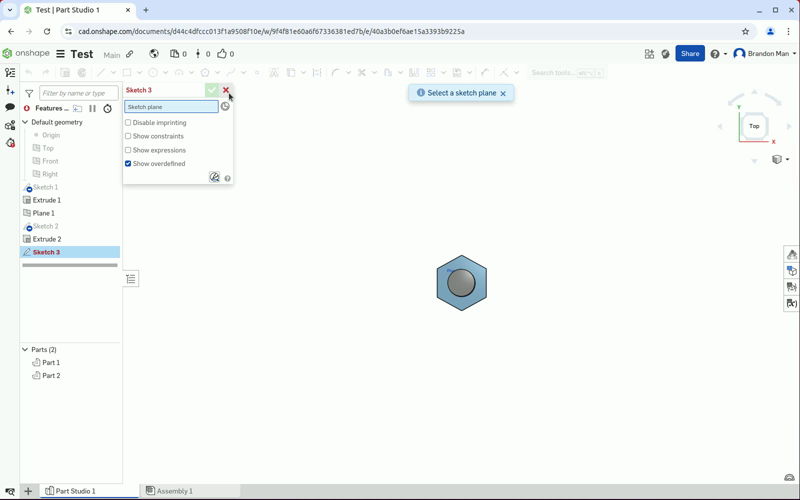
mouse_move(73, 150)
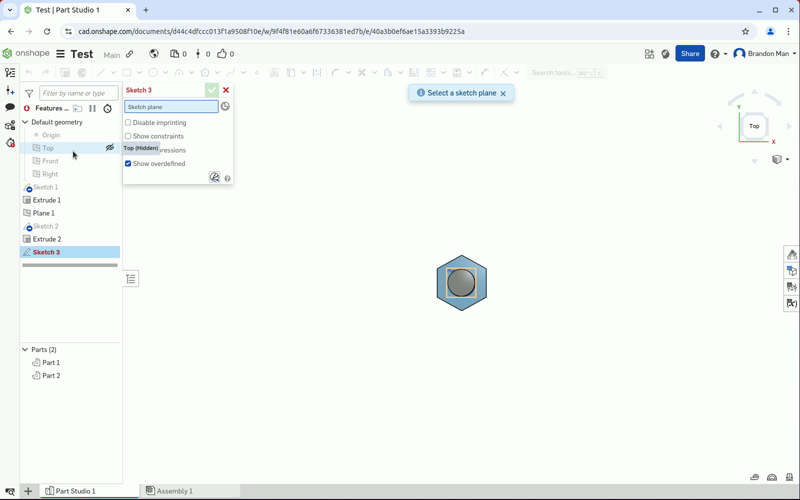
click(73, 150)
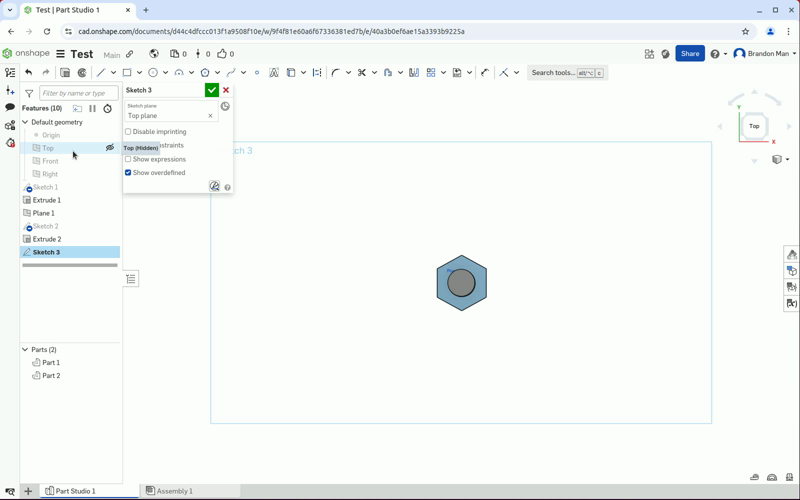
mouse_move(73, 352)
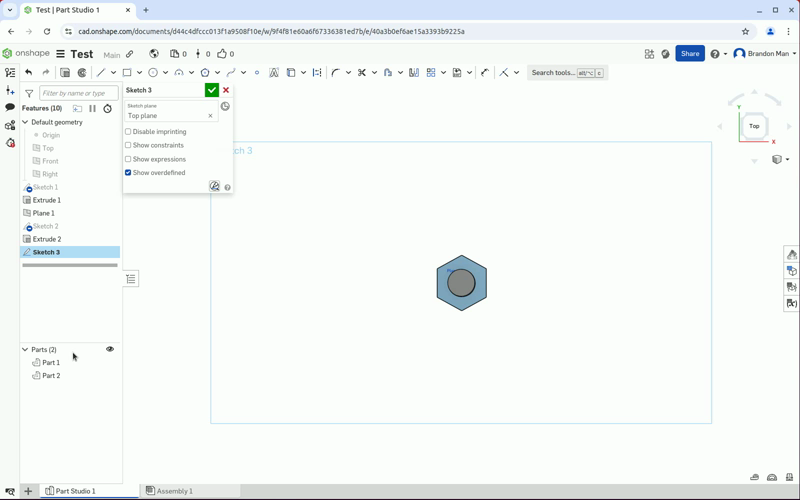
key(y)
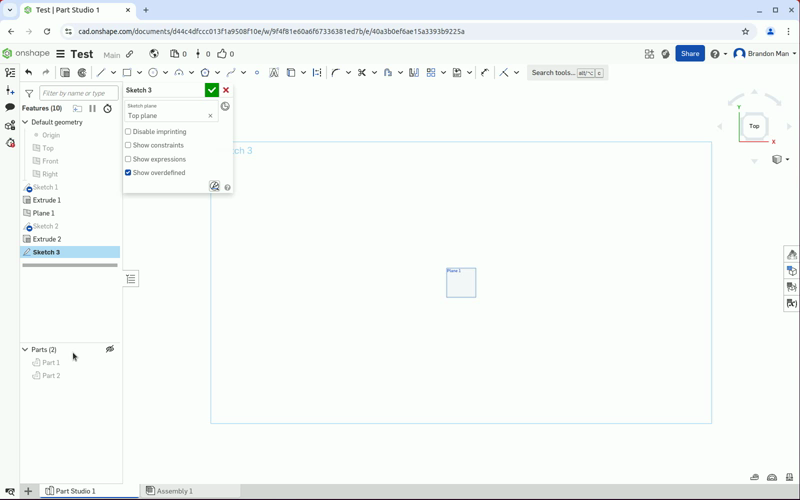
key(c)
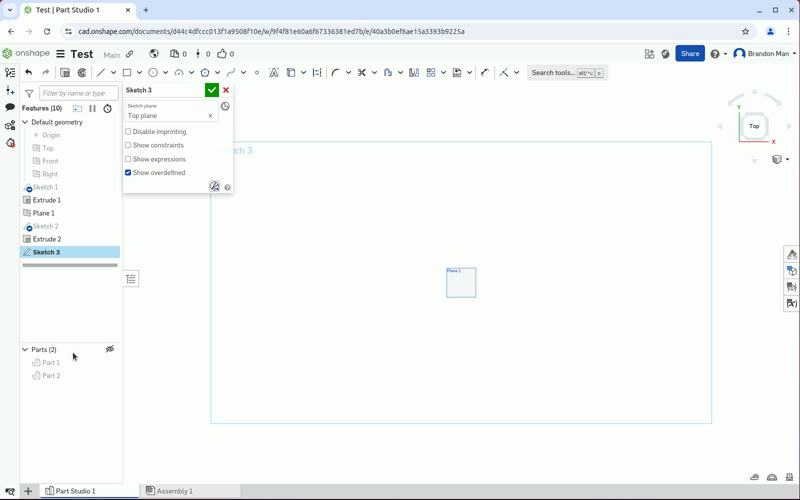
key_down(shift)
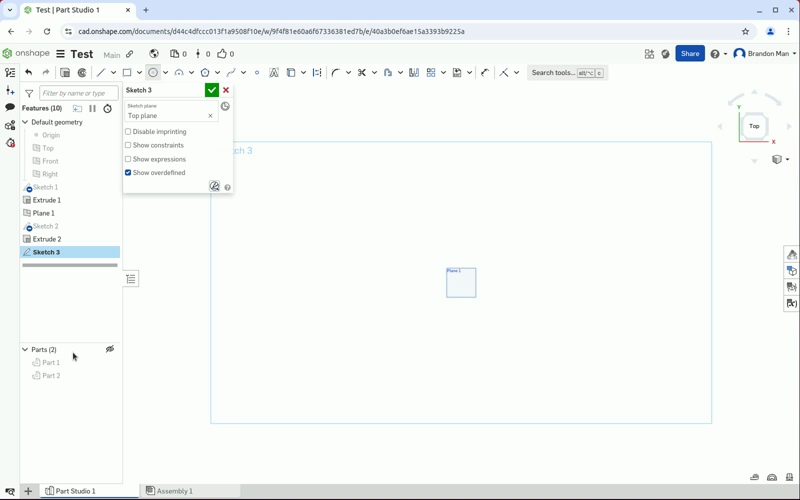
mouse_move(461, 282)
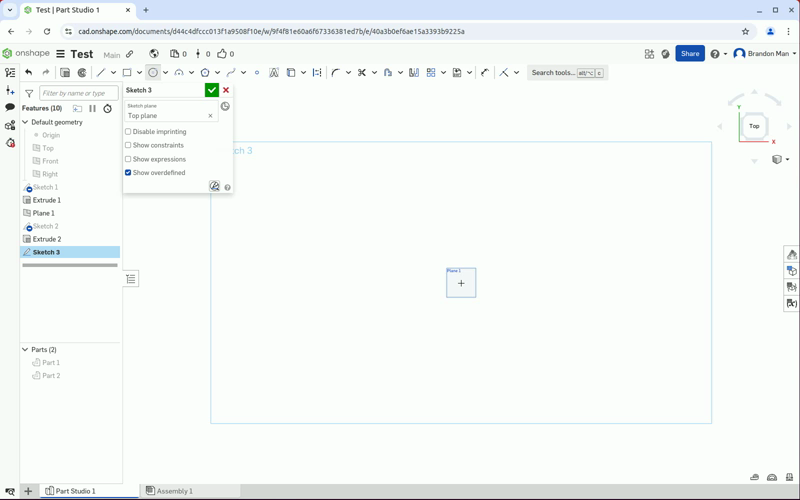
click(461, 282)
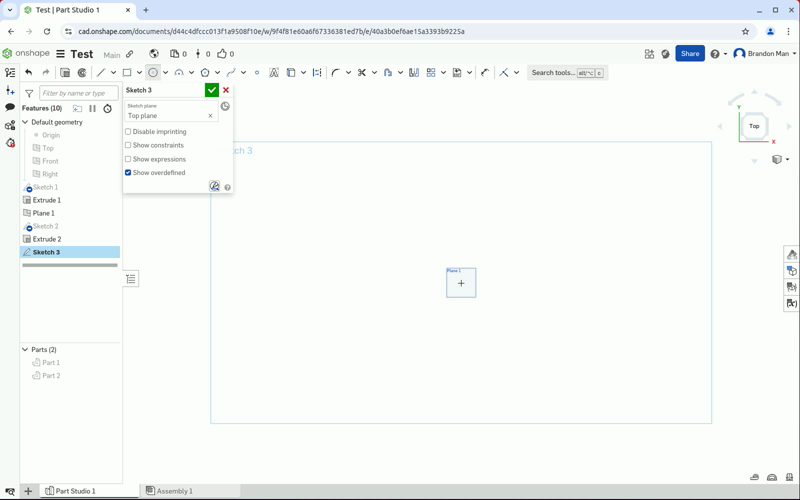
key_up(shift)
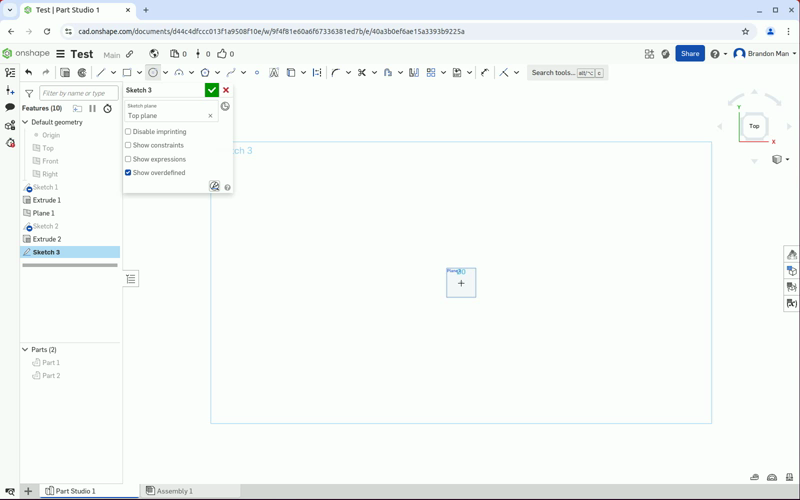
mouse_move(474, 282)
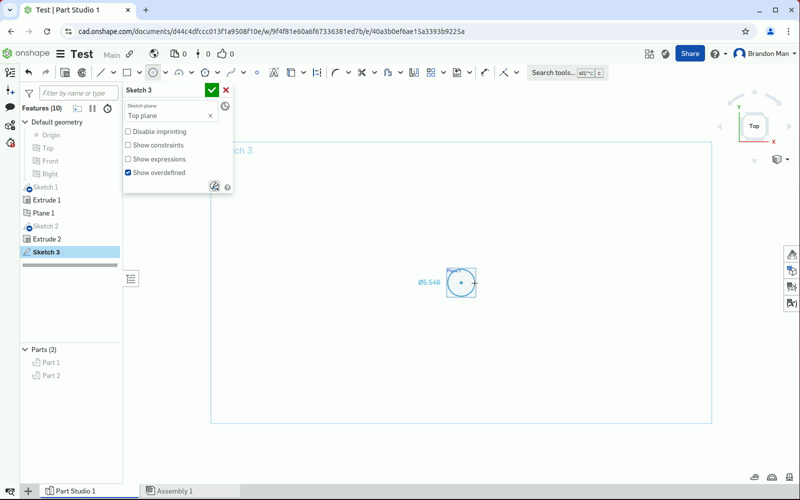
click(474, 282)
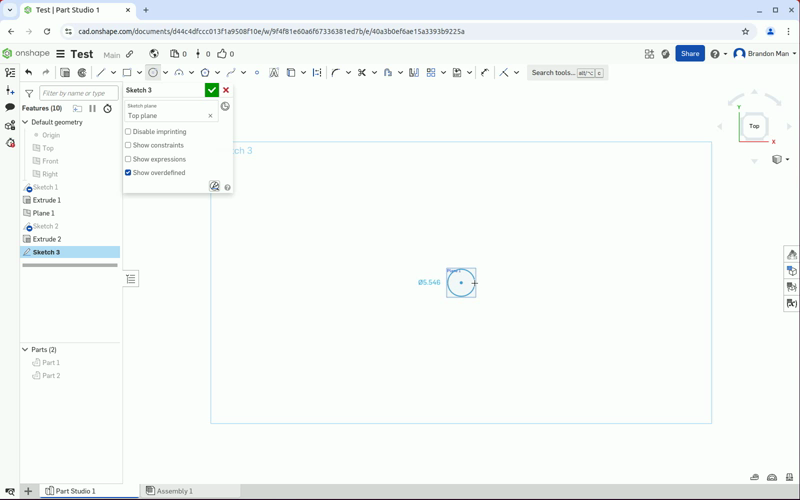
key(esc)
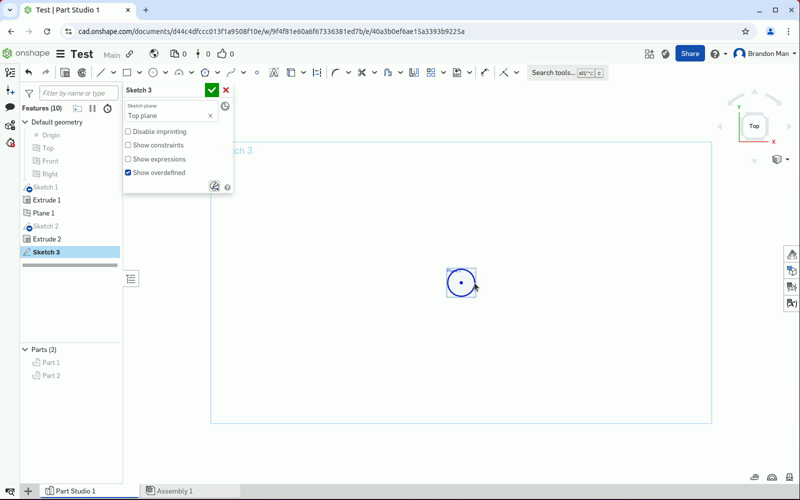
mouse_move(455, 292)
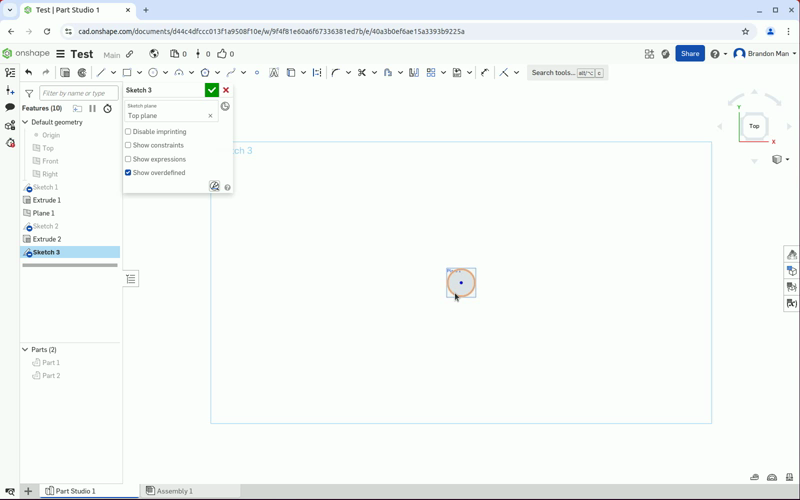
scroll(6)
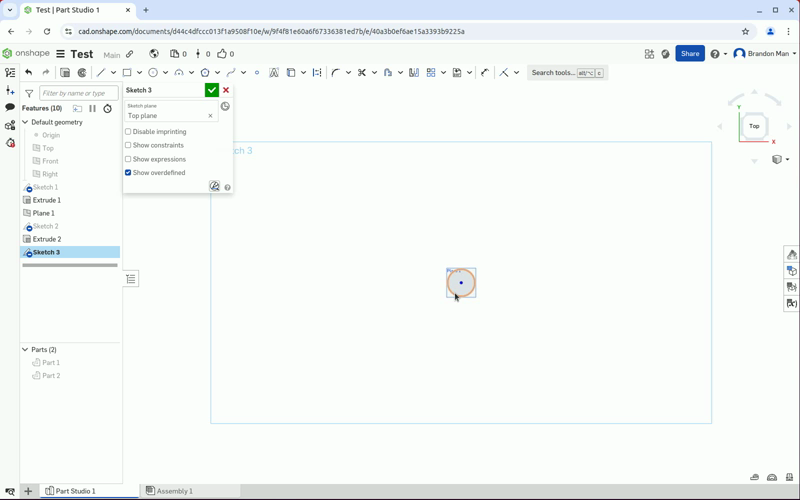
scroll(6)
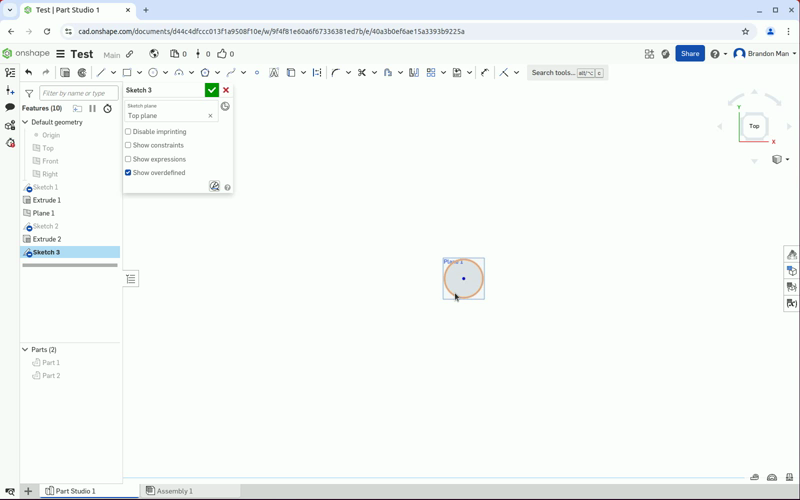
scroll(6)
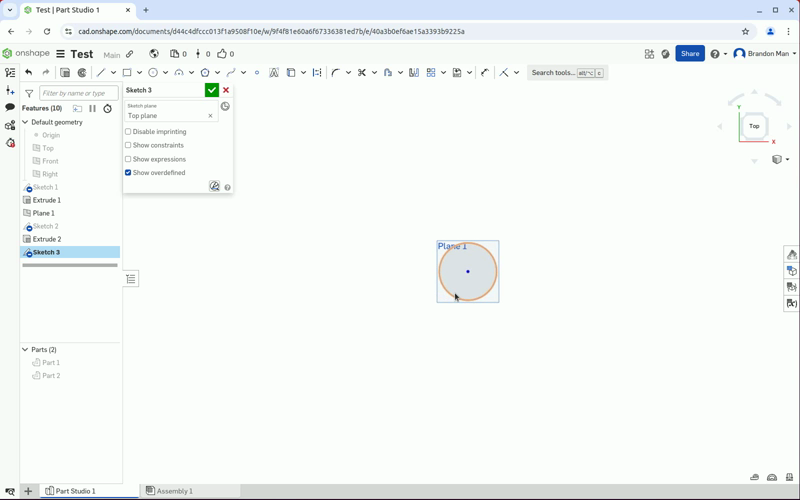
scroll(6)
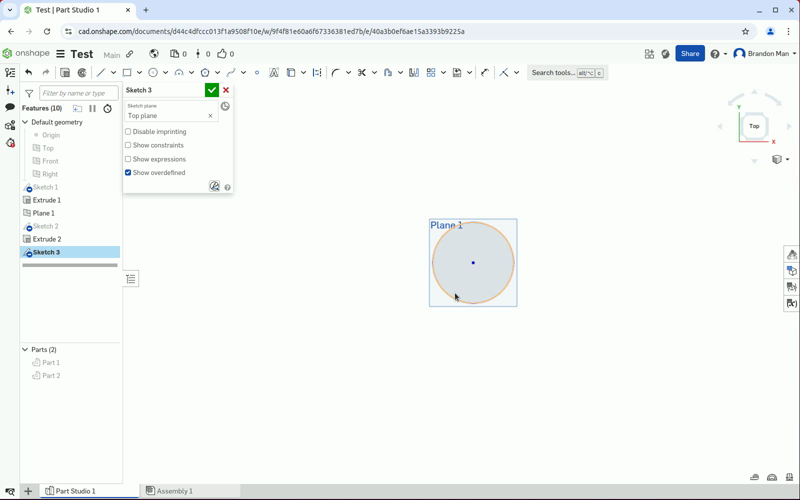
scroll(6)
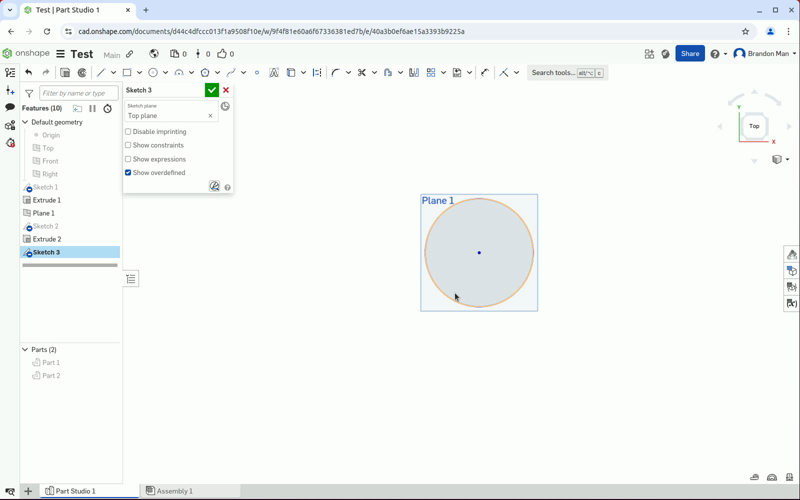
scroll(6)
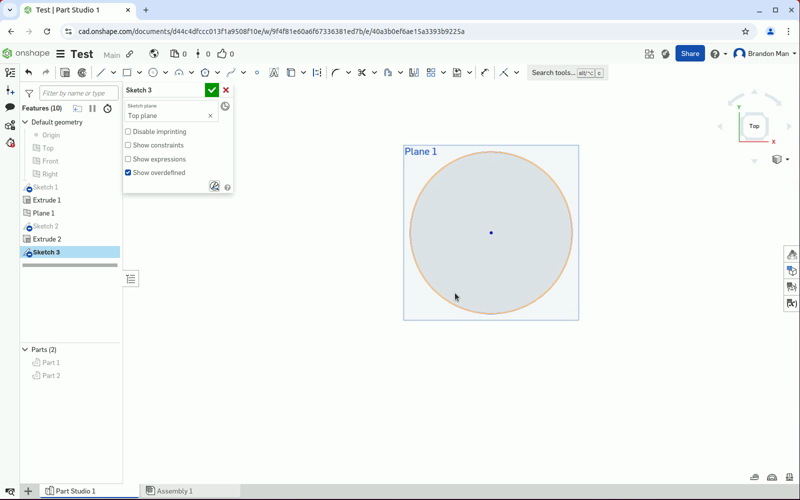
scroll(6)
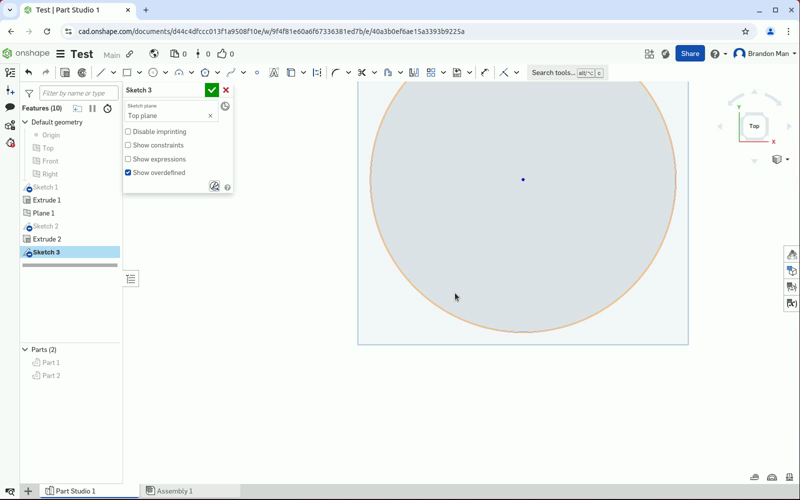
click(455, 292)
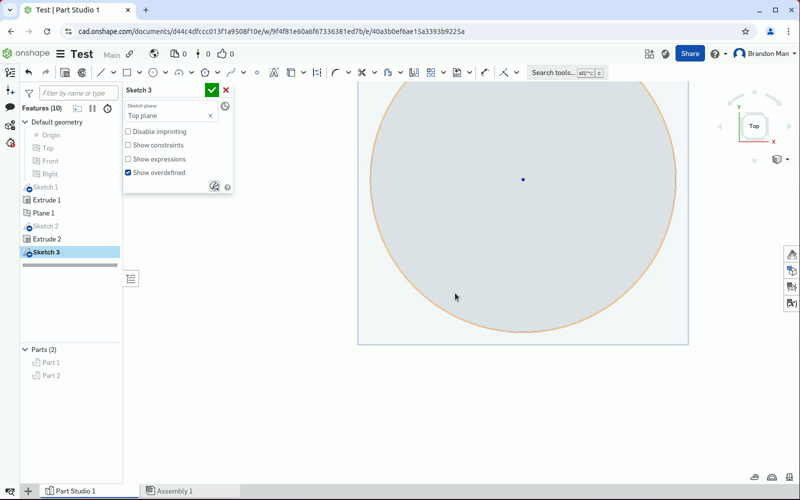
scroll(-6)
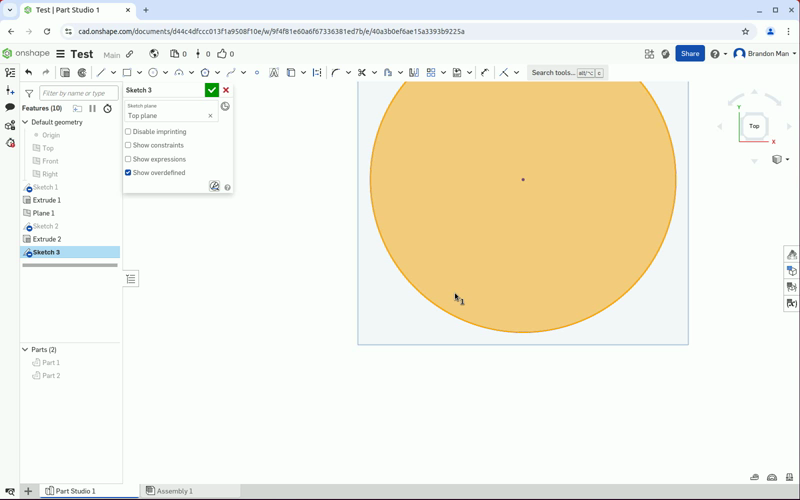
scroll(-6)
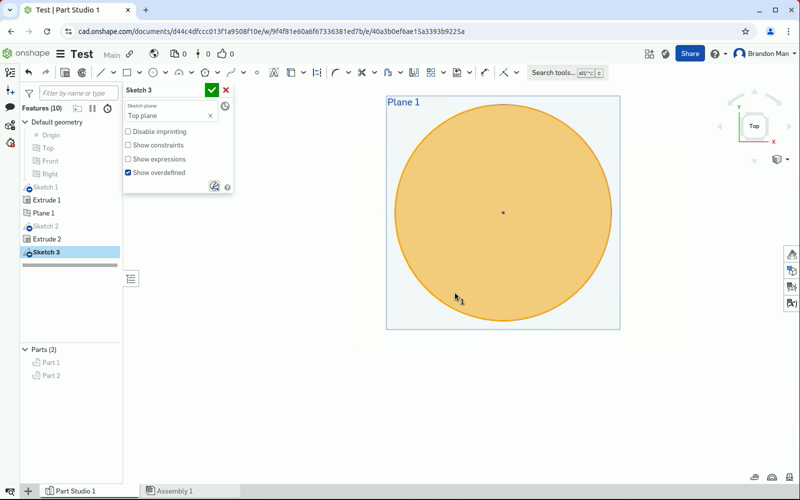
scroll(-6)
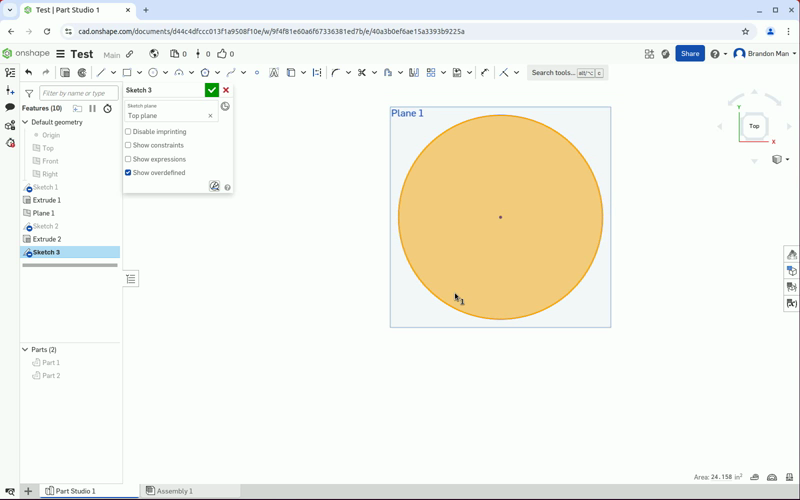
scroll(-6)
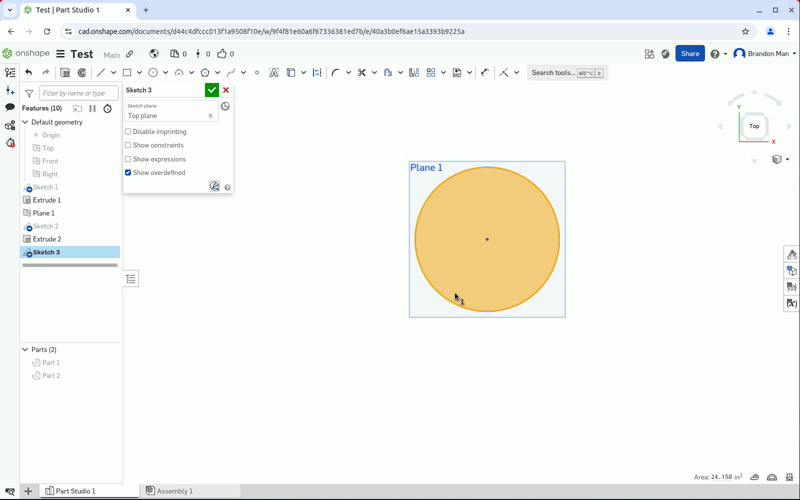
scroll(-6)
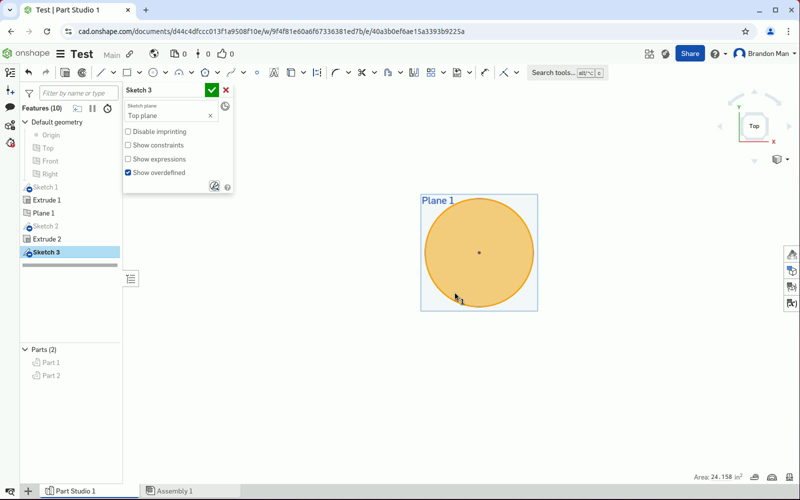
scroll(-6)
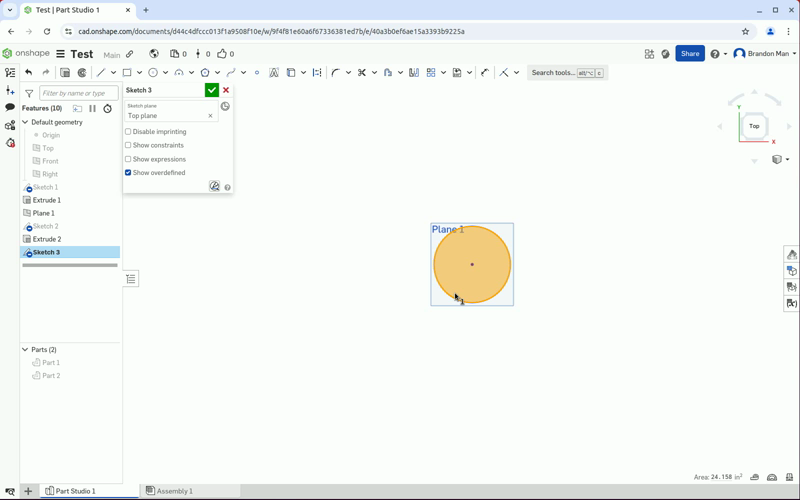
scroll(-6)
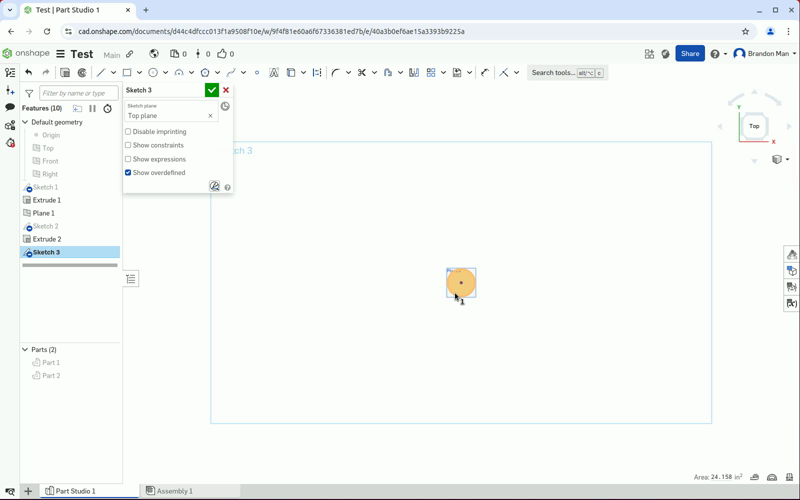
mouse_move(73, 352)
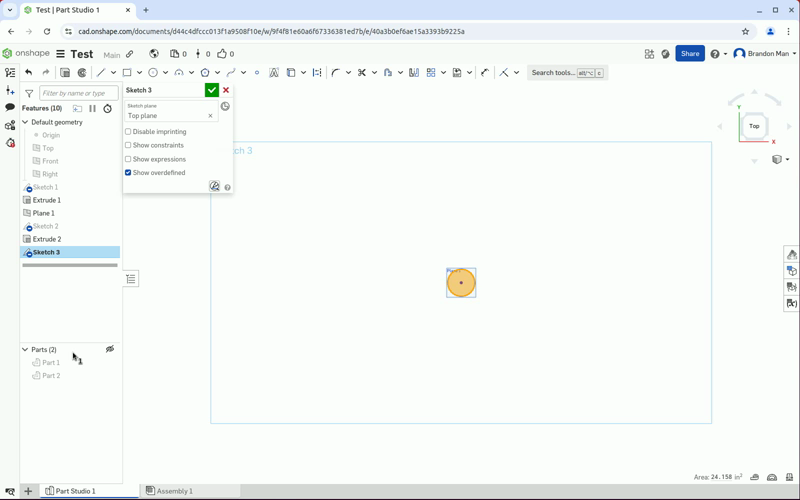
key(shift+y)
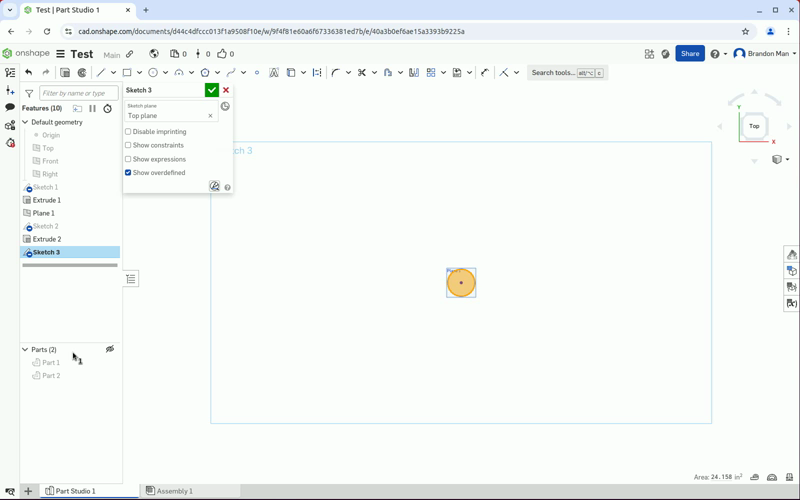
key(shift+e)
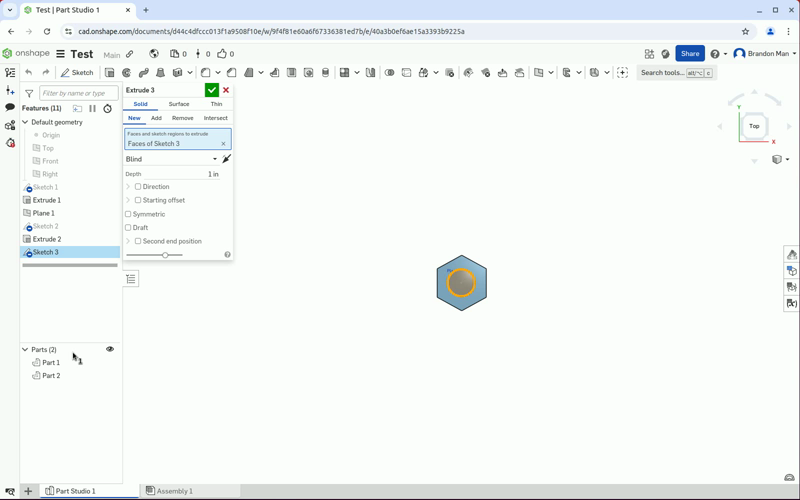
mouse_move(143, 106)
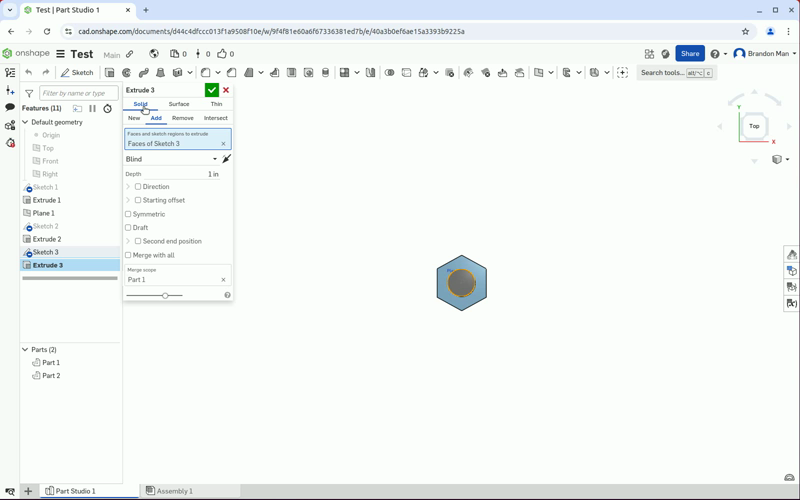
click(143, 106)
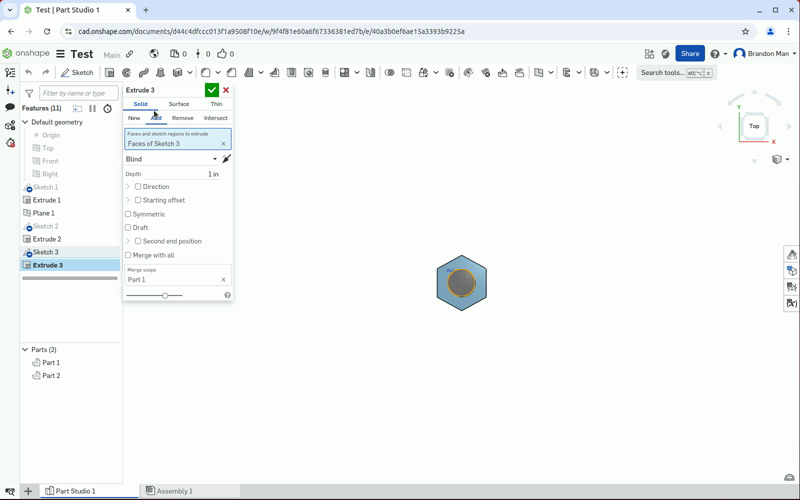
mouse_move(186, 120)
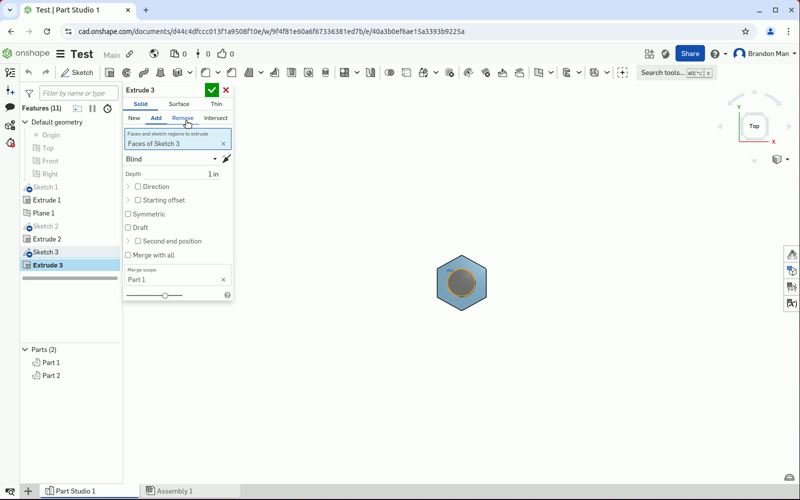
click(186, 120)
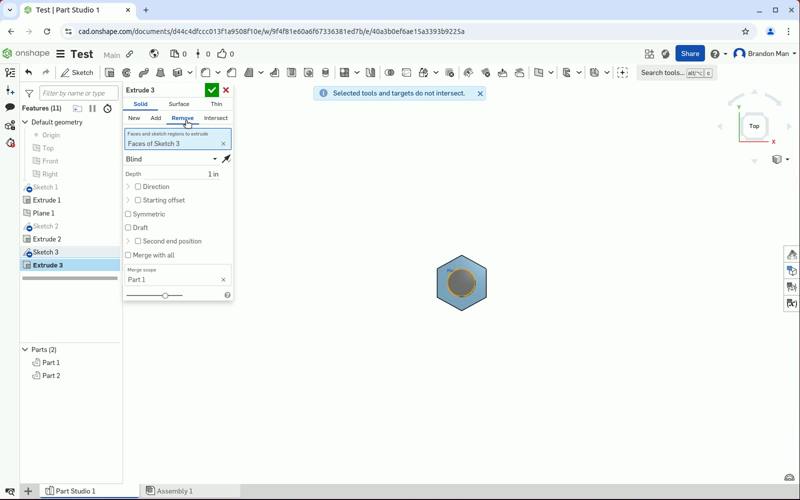
key(tab, 4)
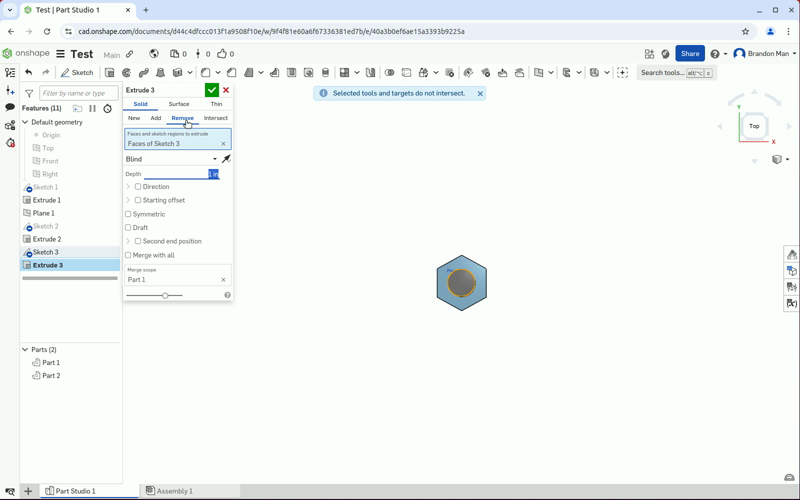
text(-8.906)
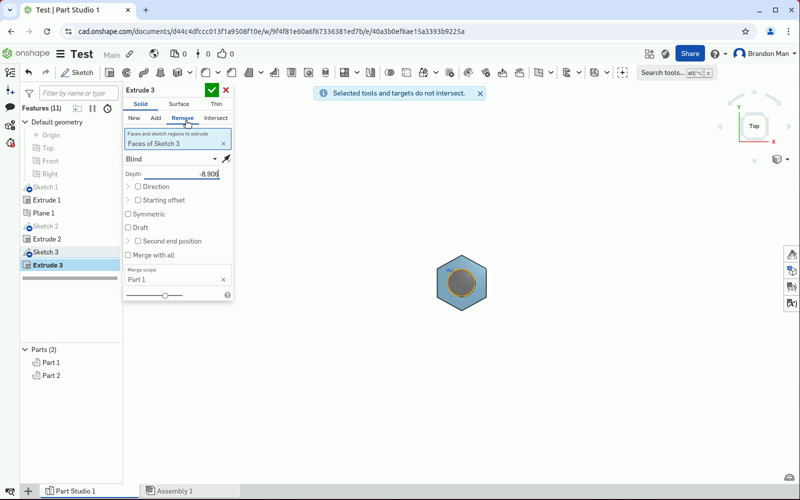
key(tab, 6)
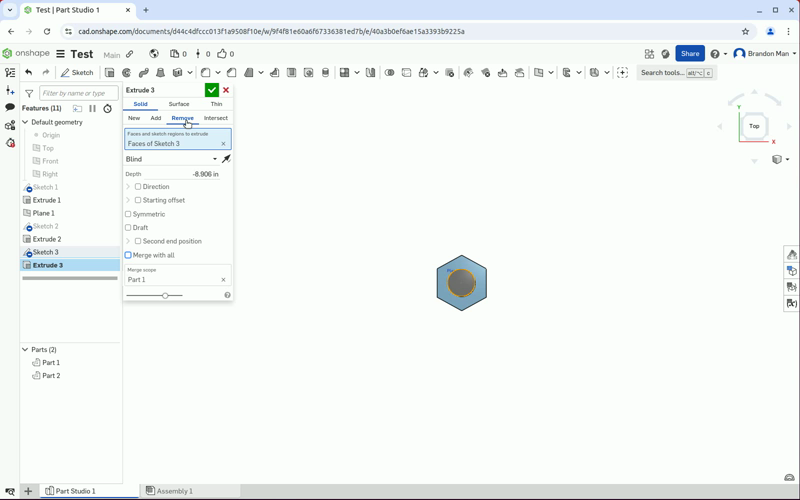
key(space)
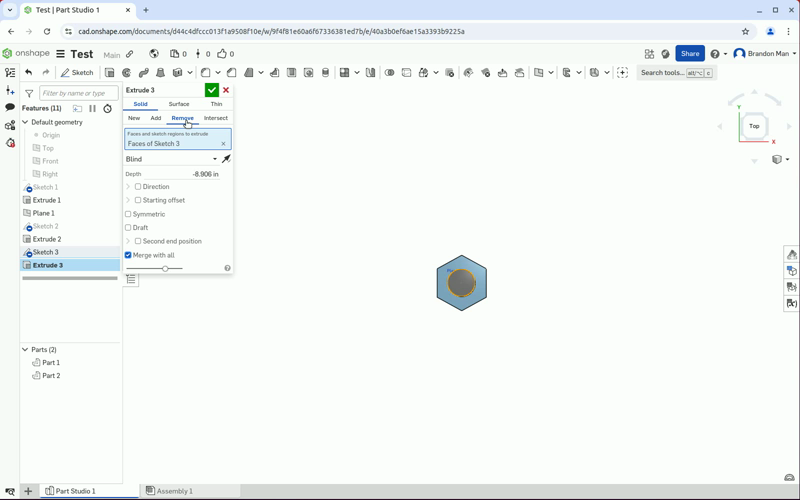
key(enter)
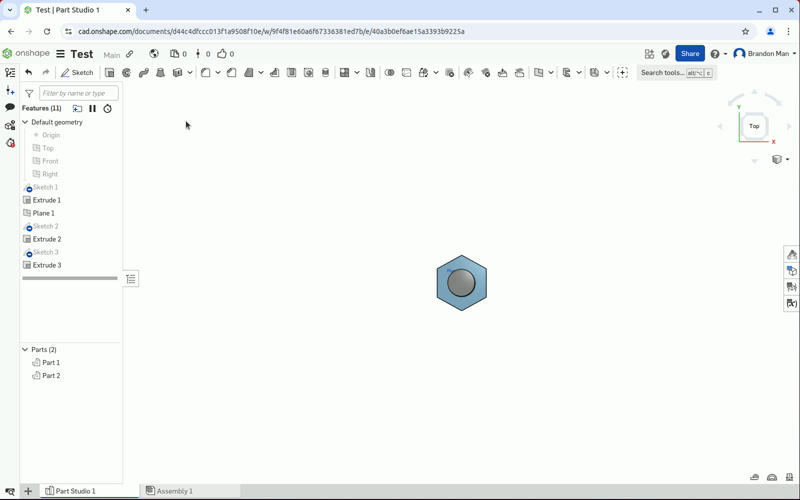
key(shift+h)
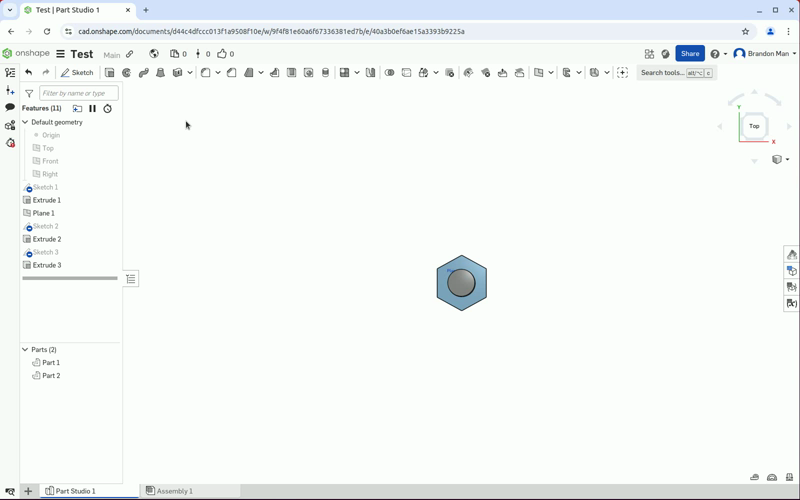
key(shift+h)
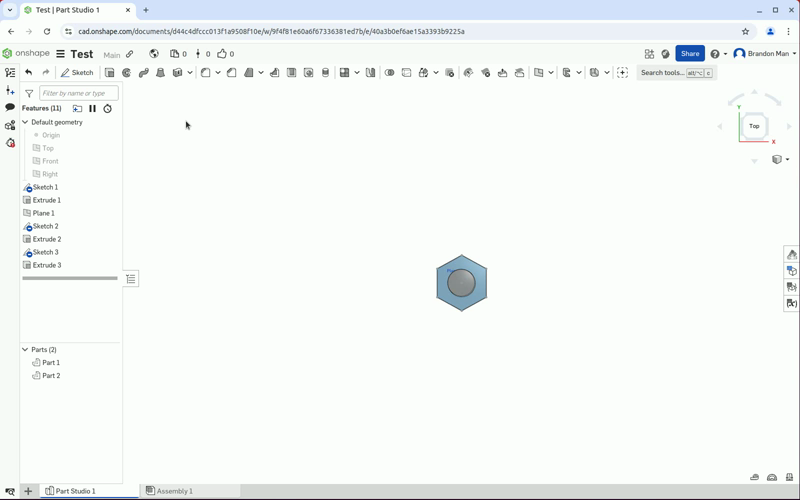
key(shift+7)
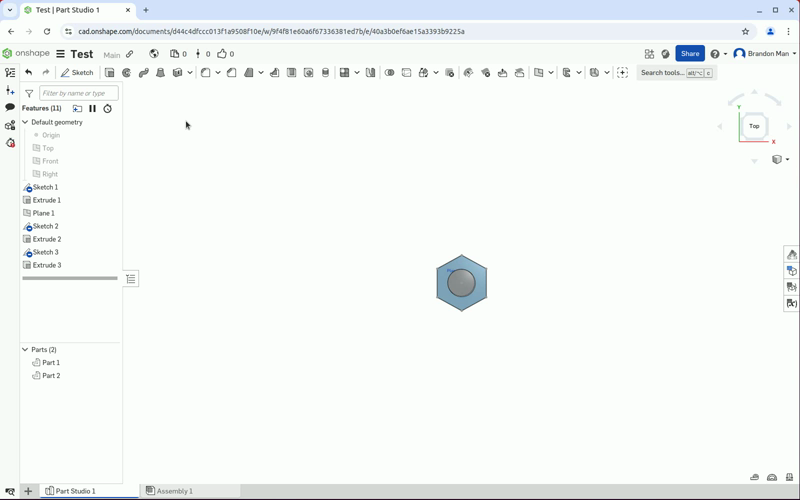
key(up, 3)
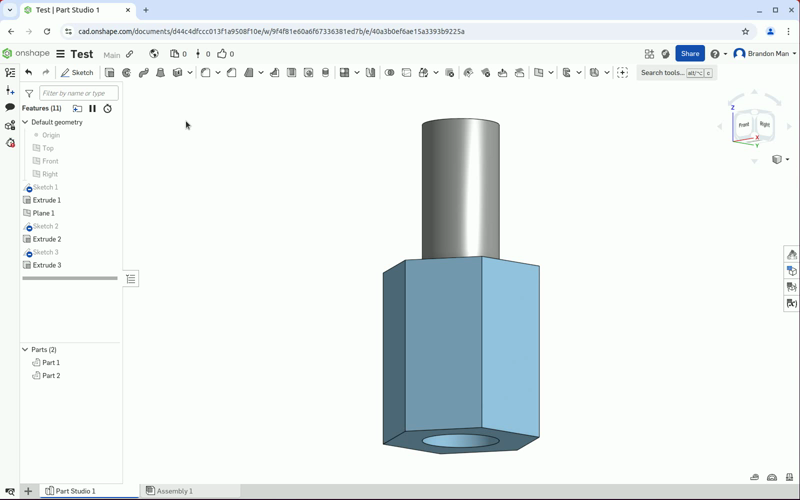
key(left, 3)
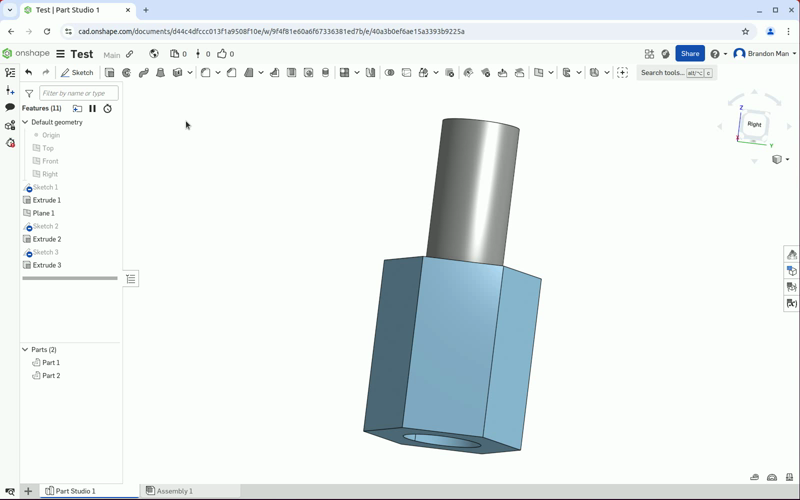
key(right, 3)
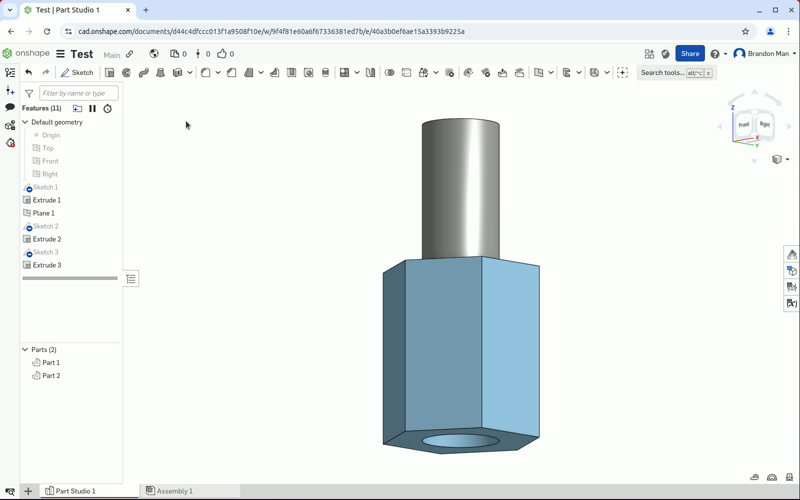
key(down, 3)
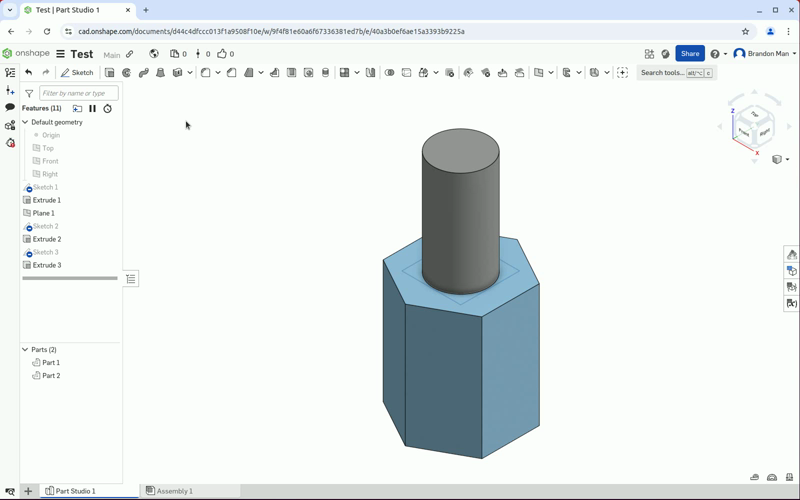
mouse_move(73, 189)
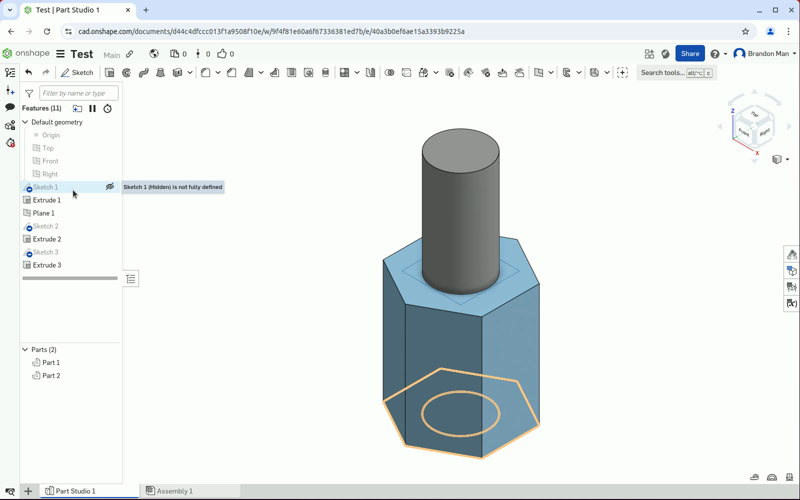
click(73, 189)